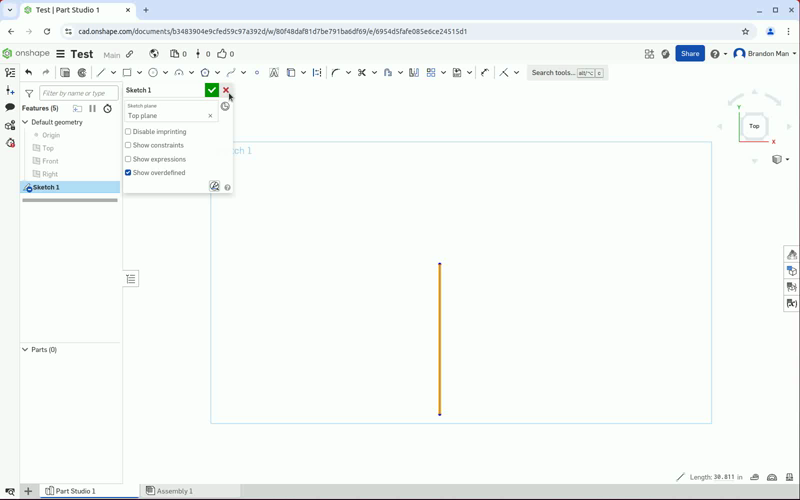
key(shift+h)
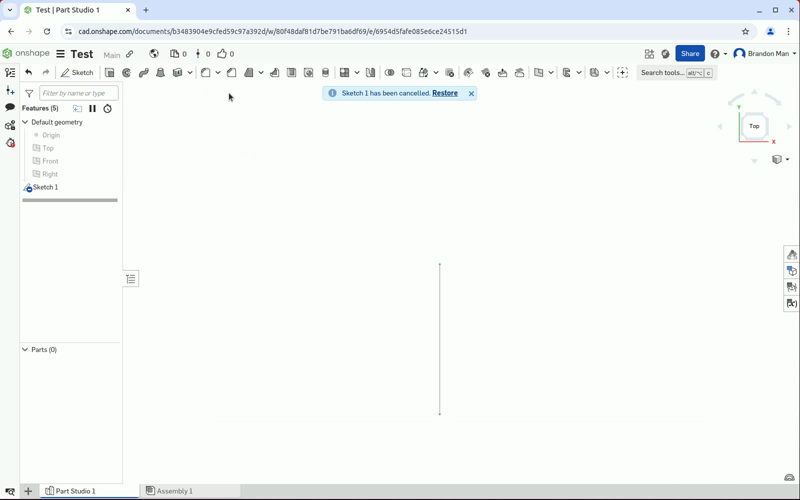
key(shift+s)
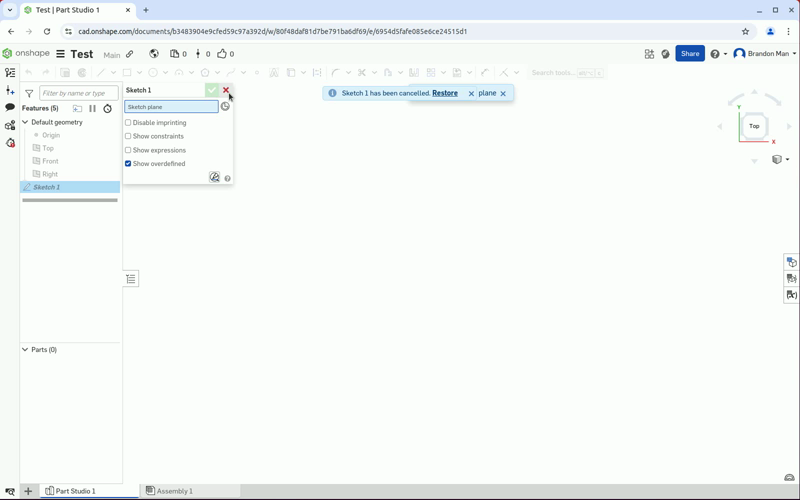
mouse_move(73, 150)
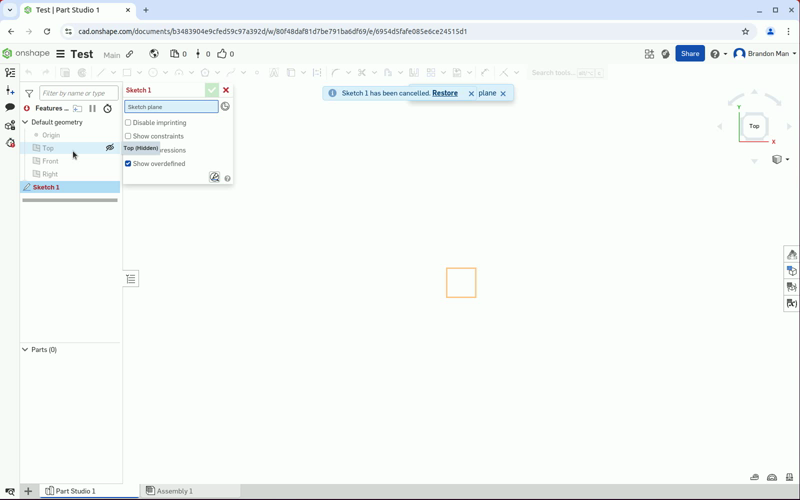
click(73, 150)
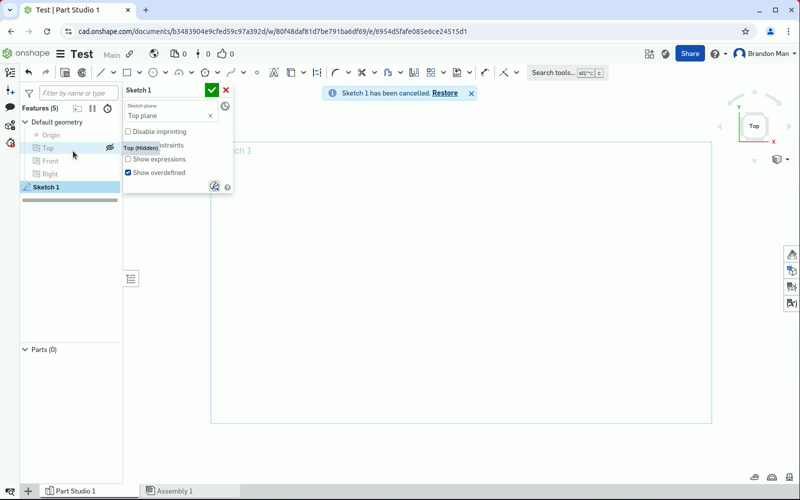
mouse_move(73, 352)
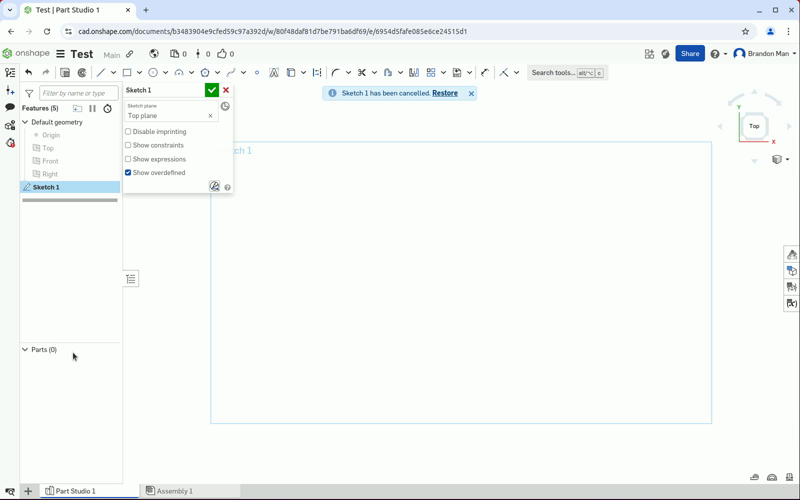
key(y)
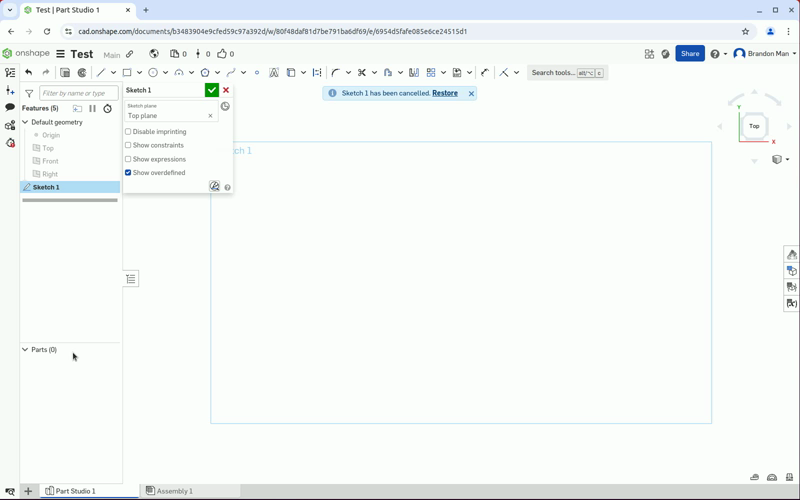
key(l)
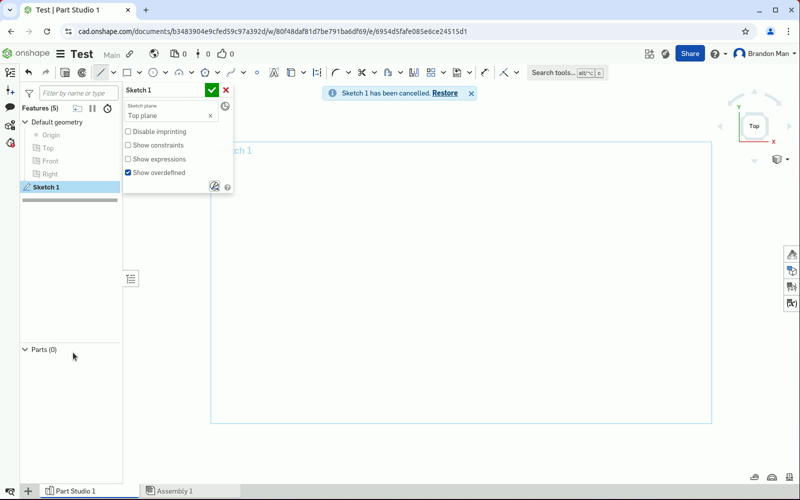
key_down(shift)
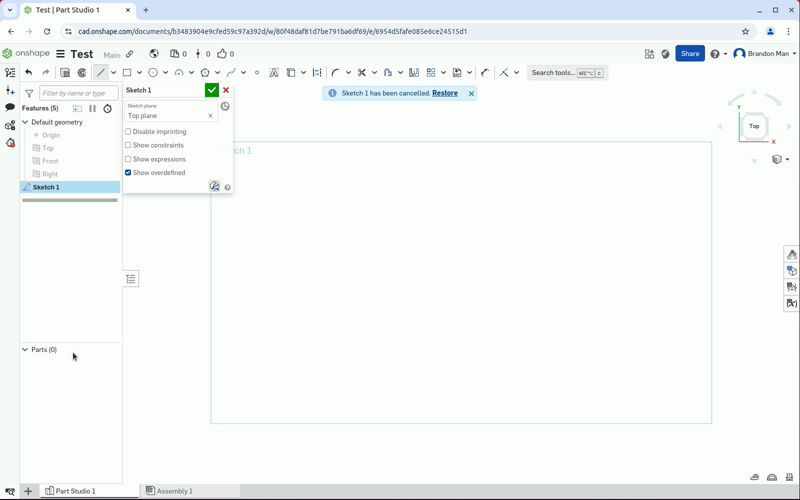
mouse_move(434, 282)
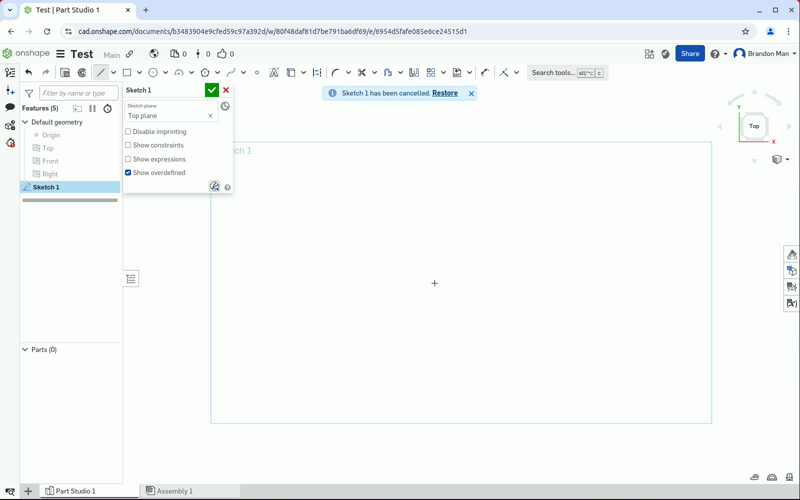
click(434, 282)
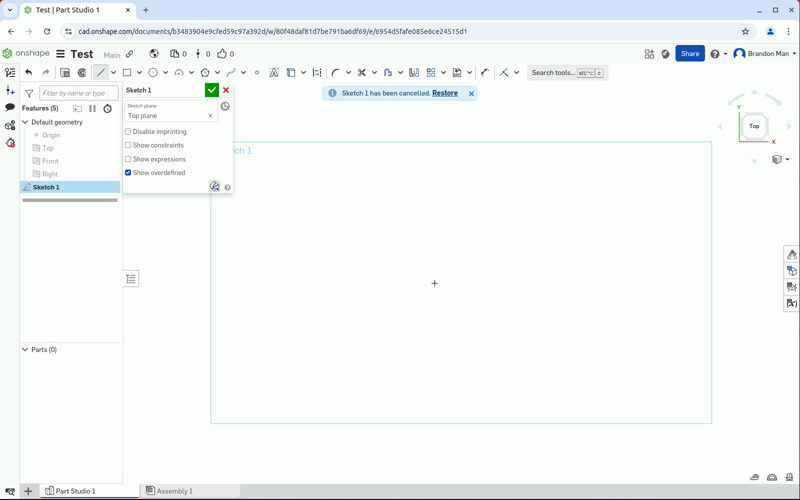
key_up(shift)
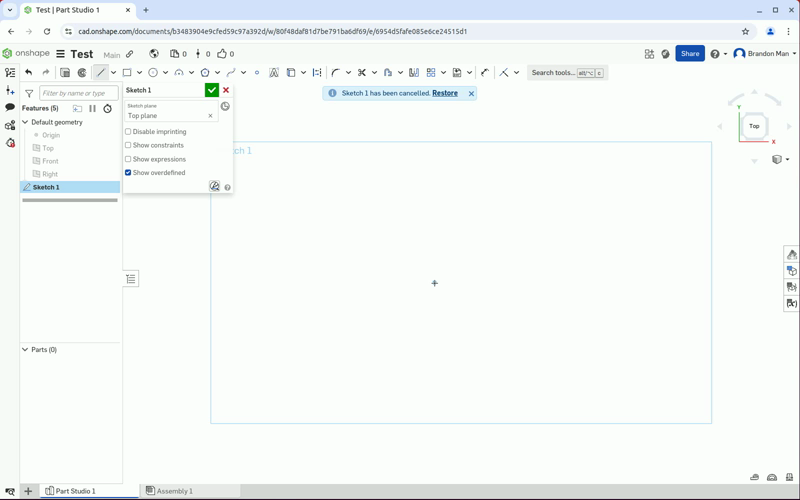
key_down(shift)
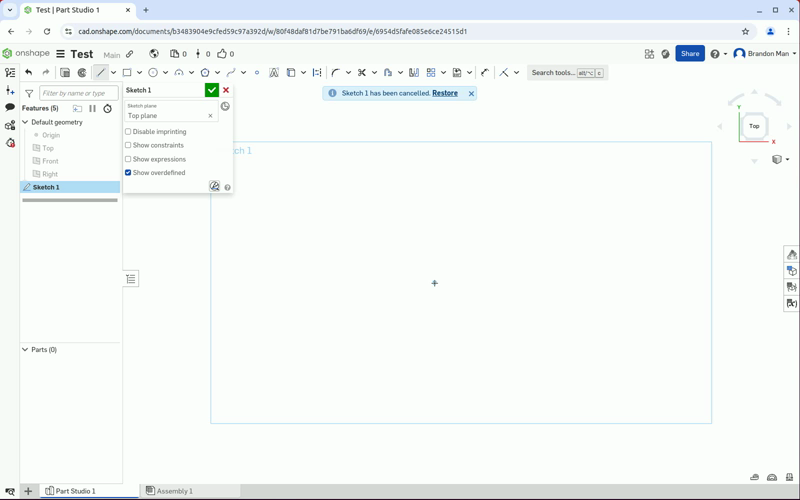
mouse_move(464, 282)
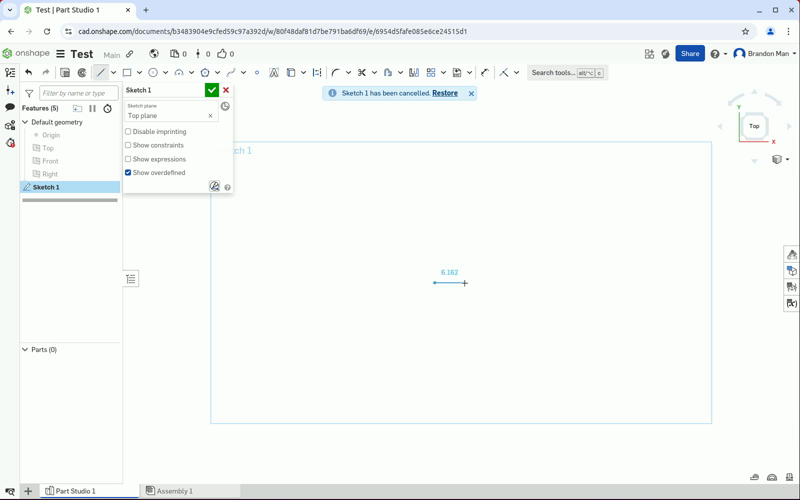
mouse_move(461, 282)
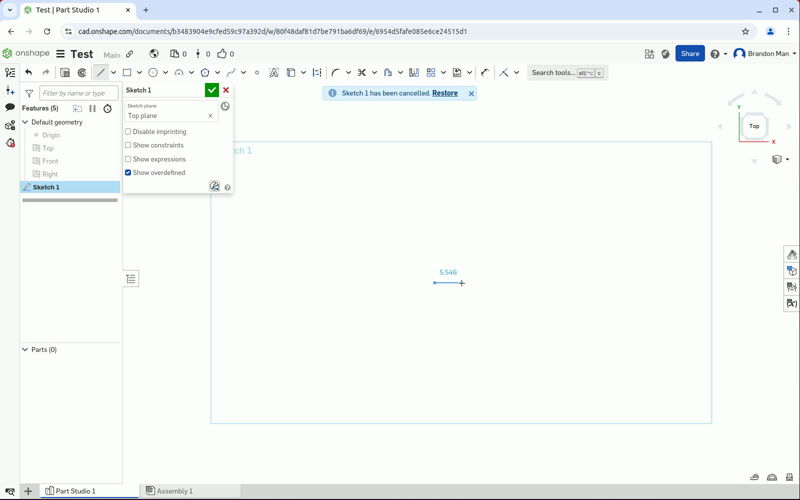
click(461, 282)
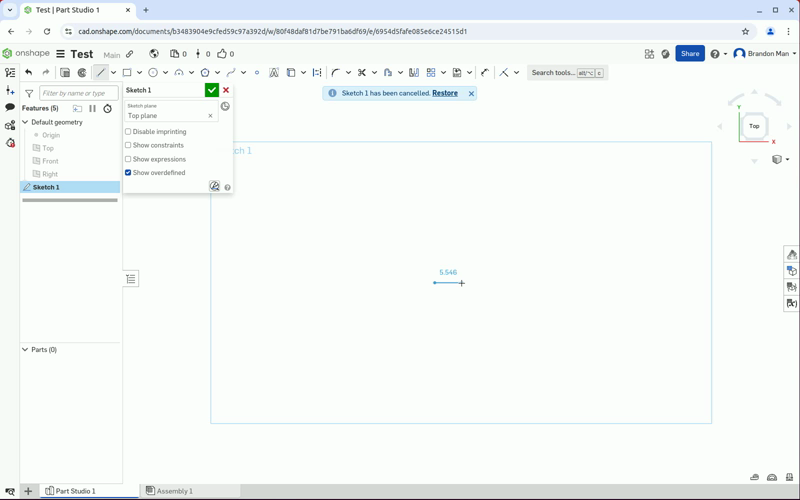
key_up(shift)
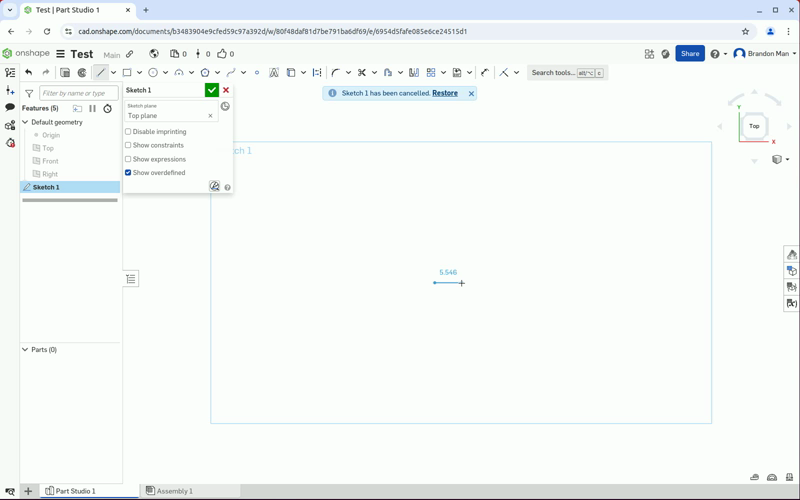
key_down(shift)
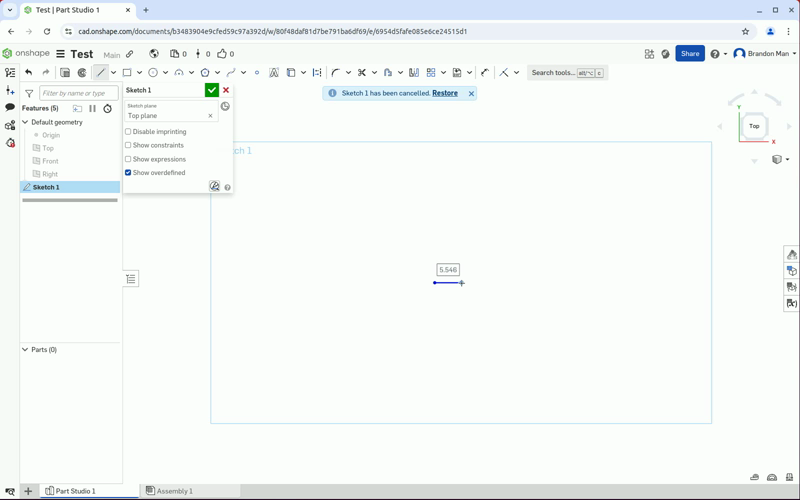
mouse_move(491, 282)
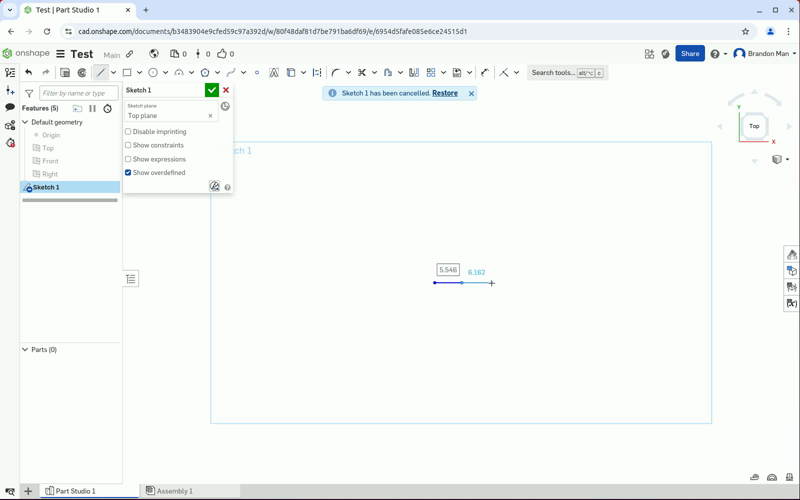
mouse_move(468, 282)
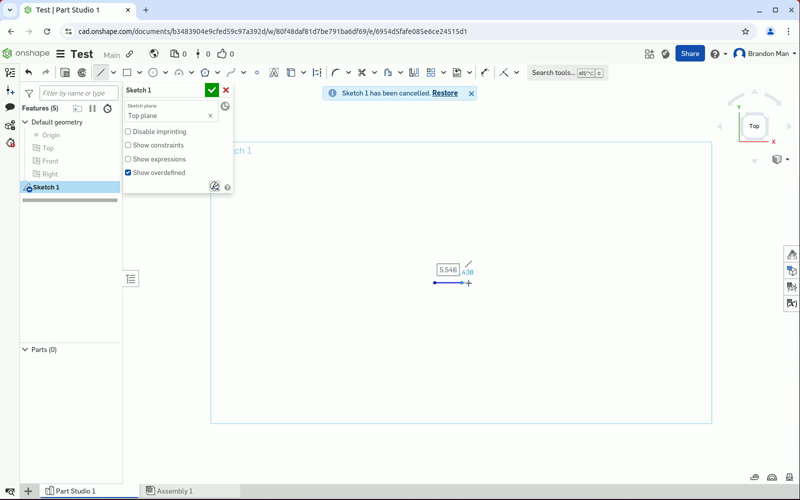
scroll(6)
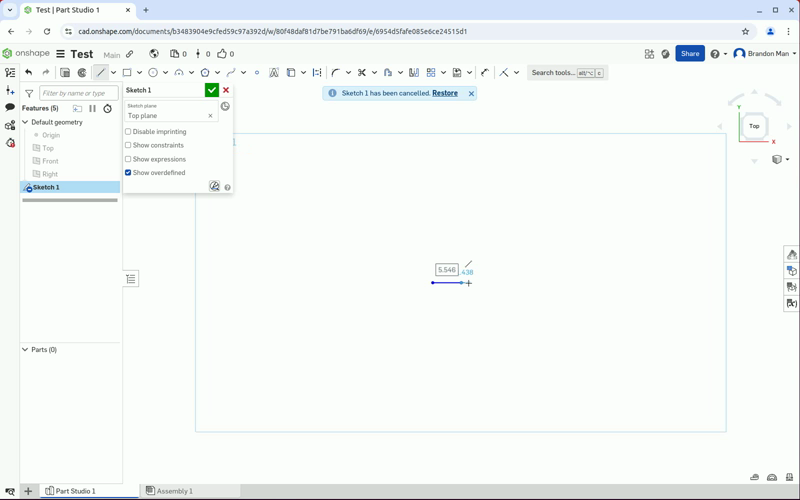
scroll(6)
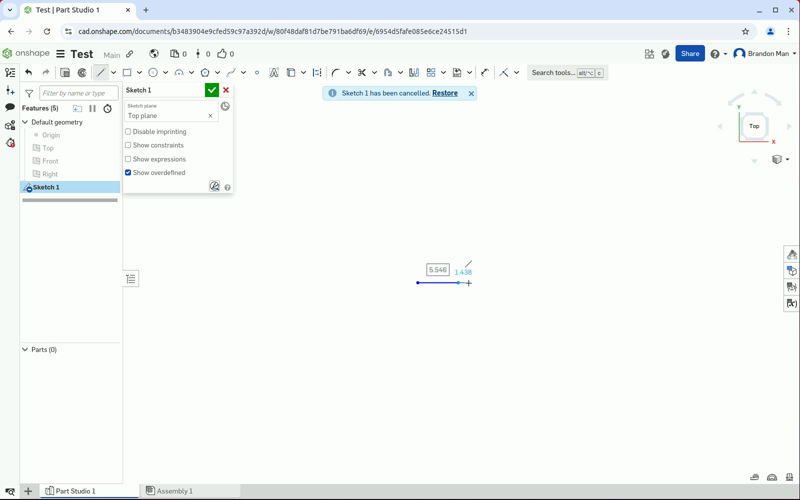
scroll(6)
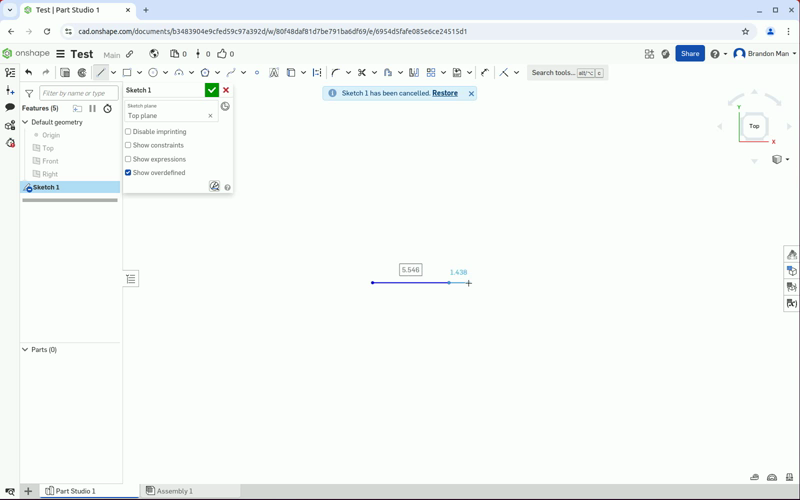
scroll(6)
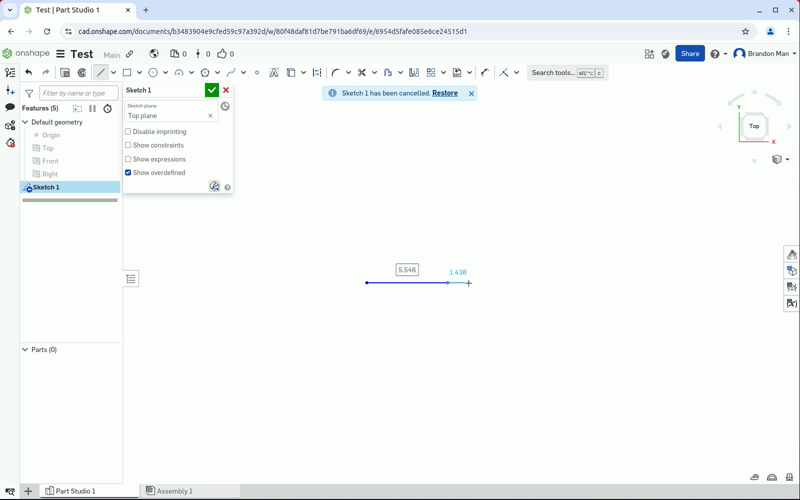
scroll(6)
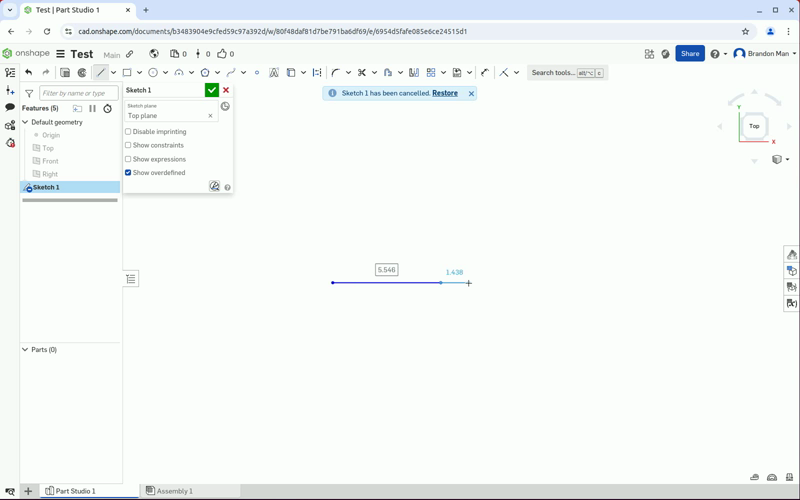
scroll(6)
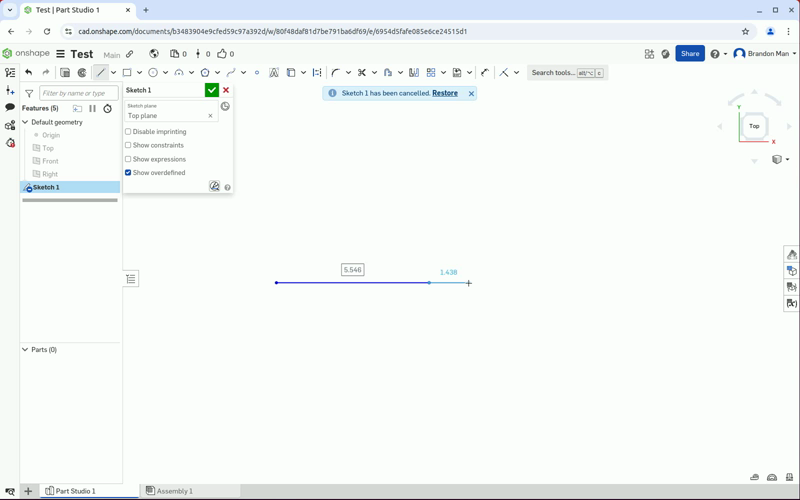
scroll(6)
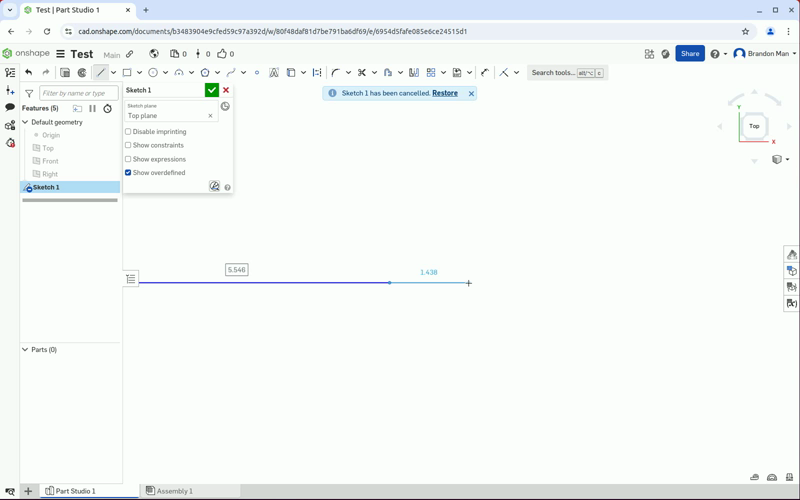
click(468, 282)
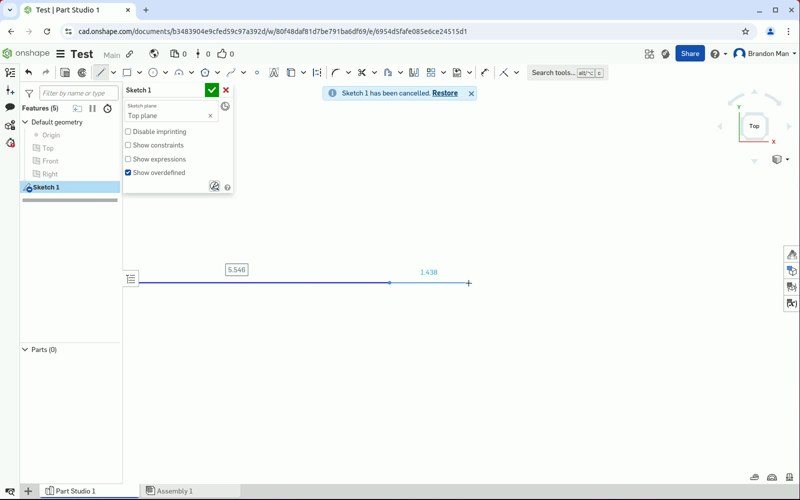
scroll(-6)
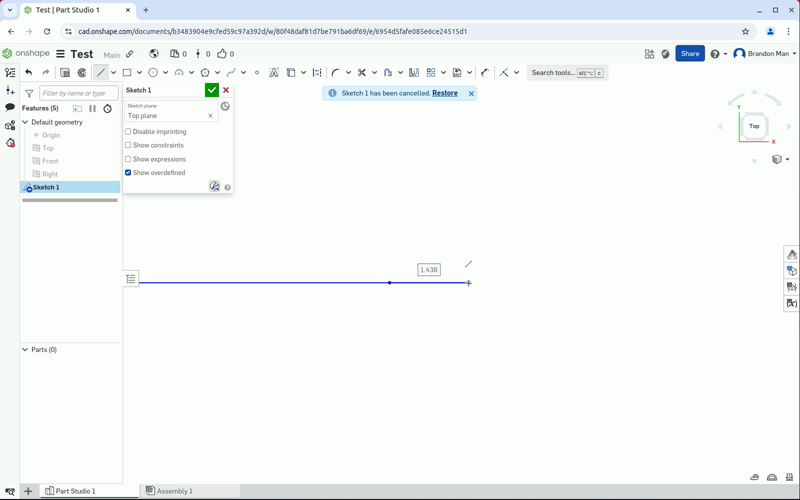
scroll(-6)
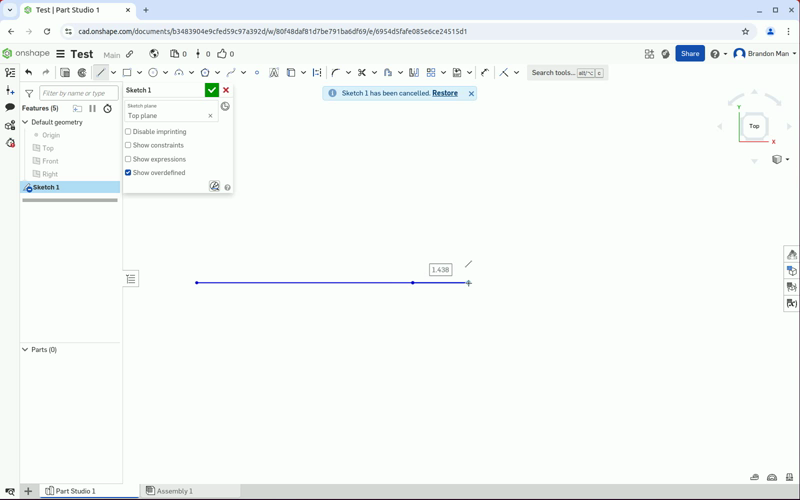
scroll(-6)
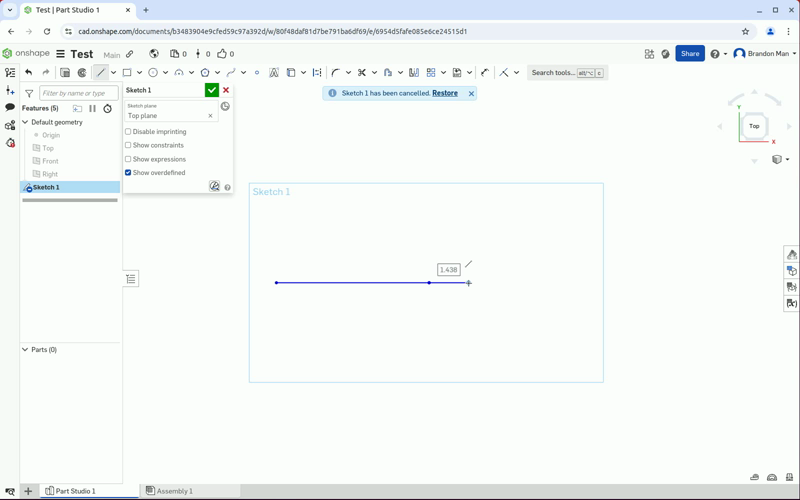
scroll(-6)
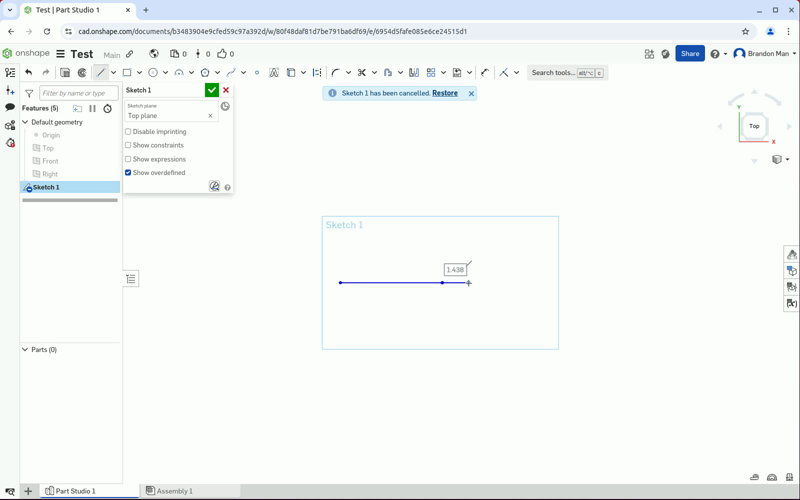
scroll(-6)
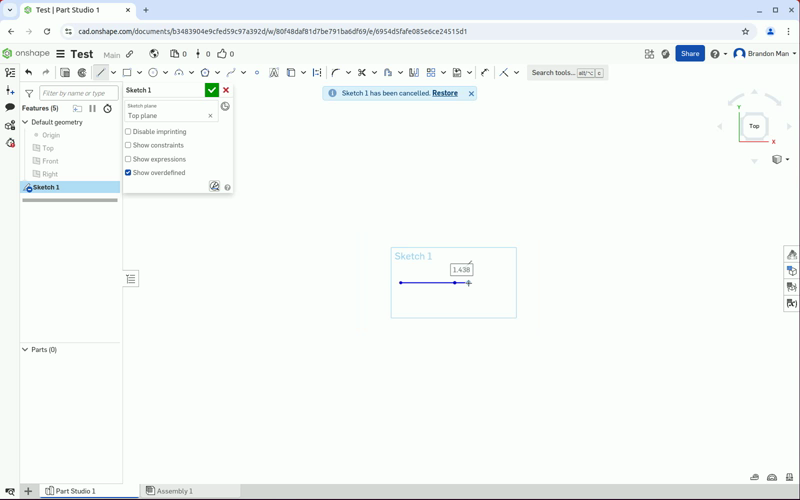
scroll(-6)
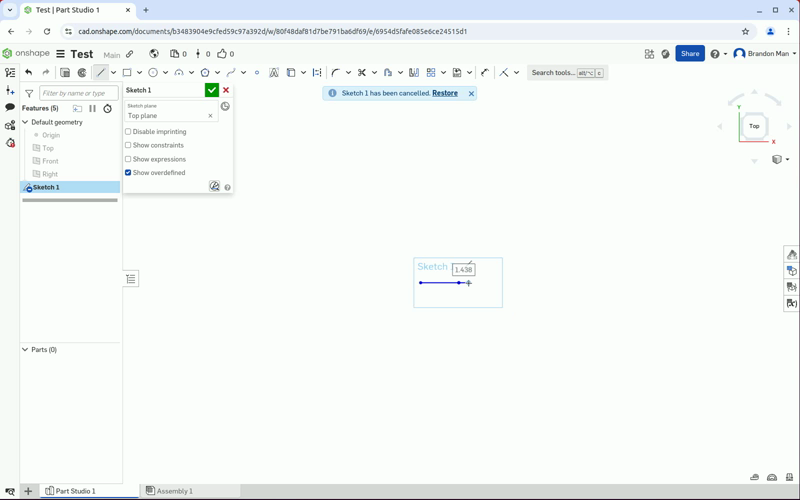
scroll(-6)
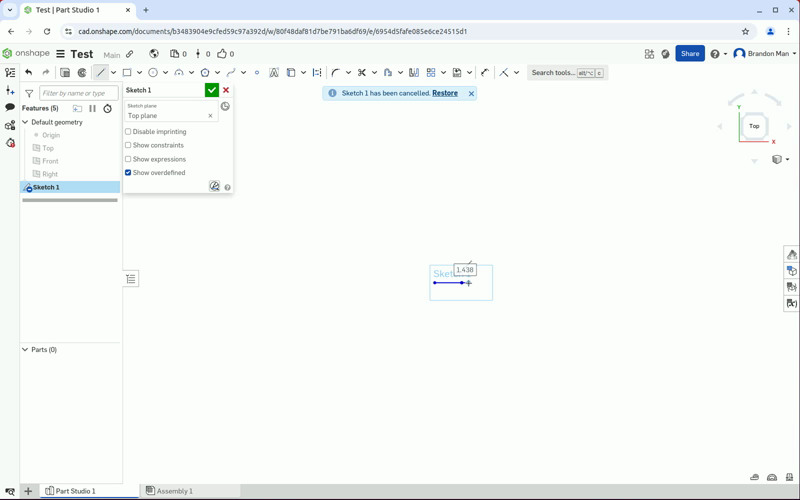
key_up(shift)
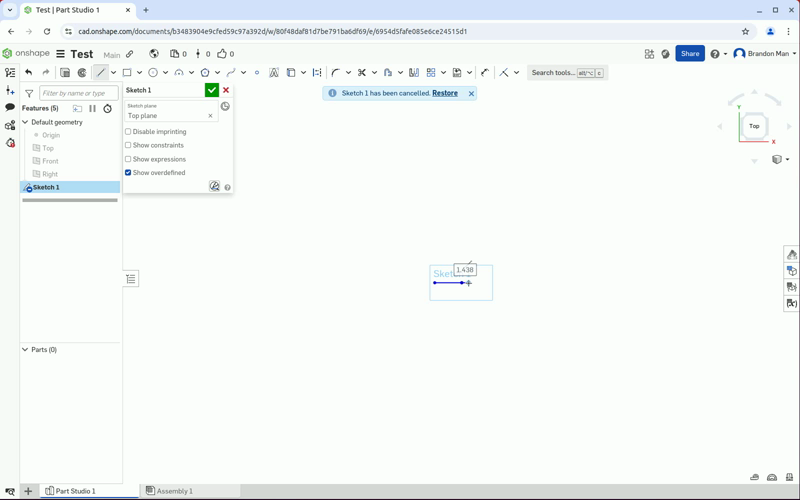
key_down(shift)
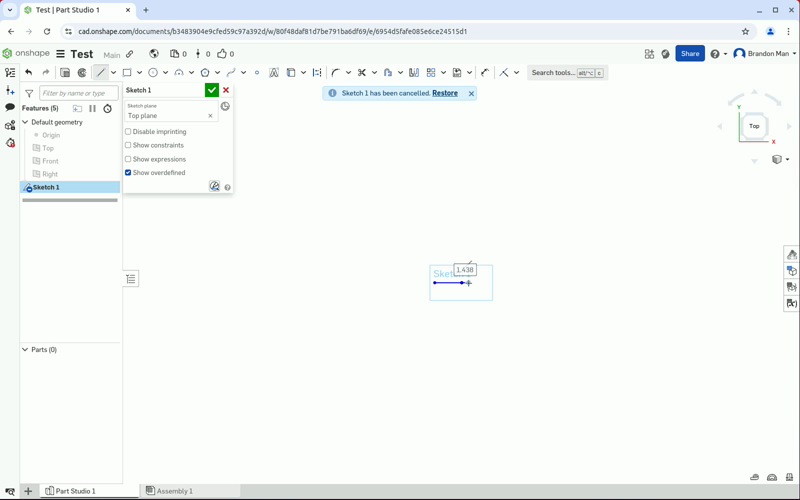
mouse_move(498, 282)
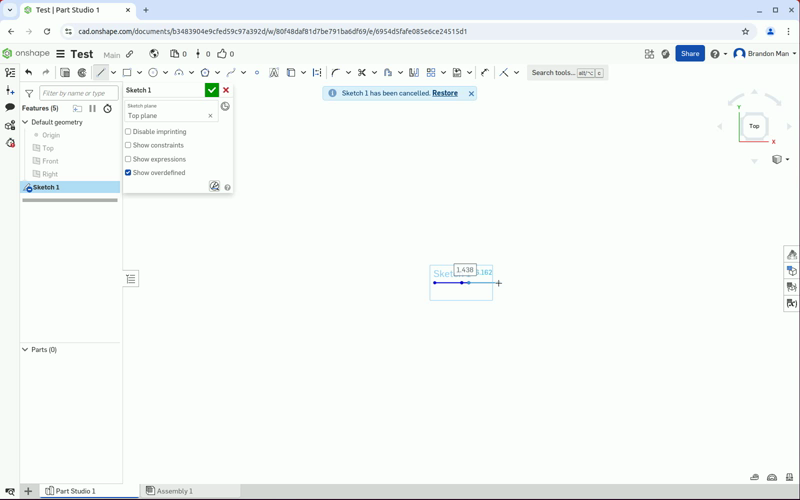
mouse_move(468, 276)
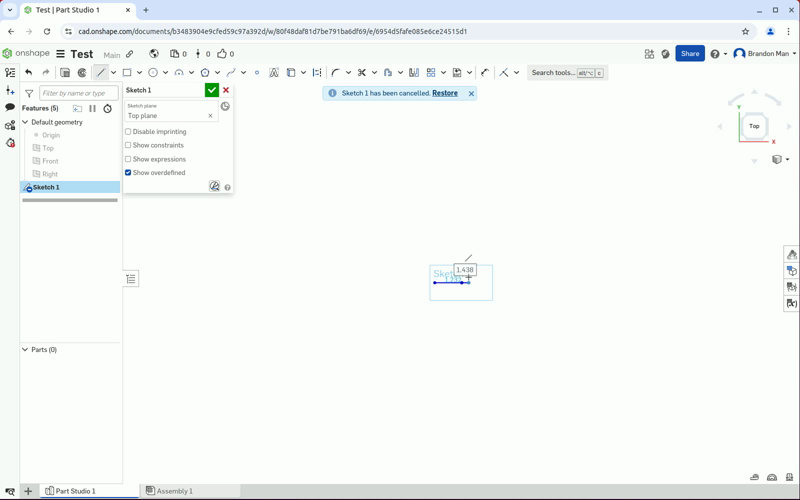
scroll(6)
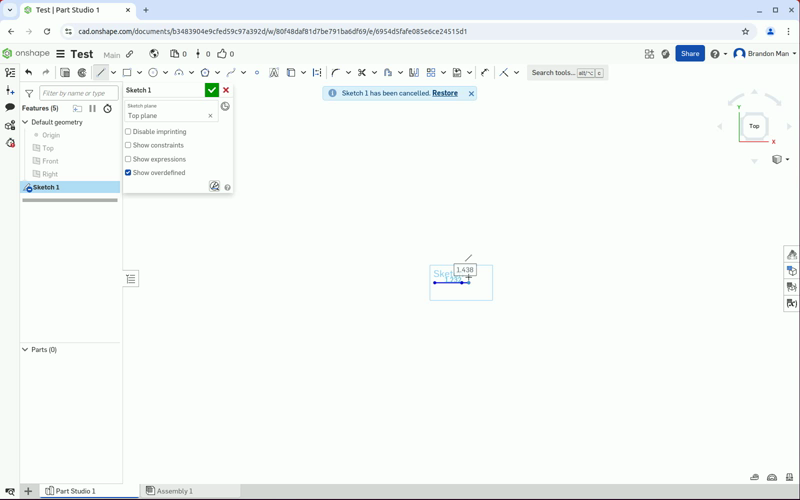
scroll(6)
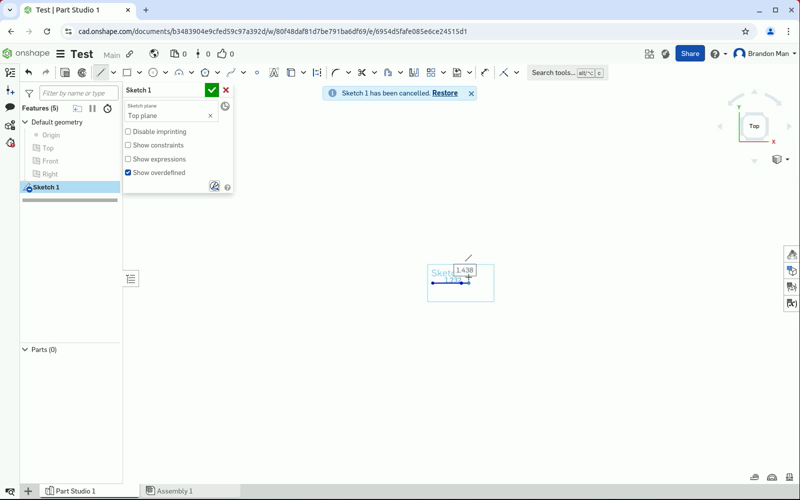
scroll(6)
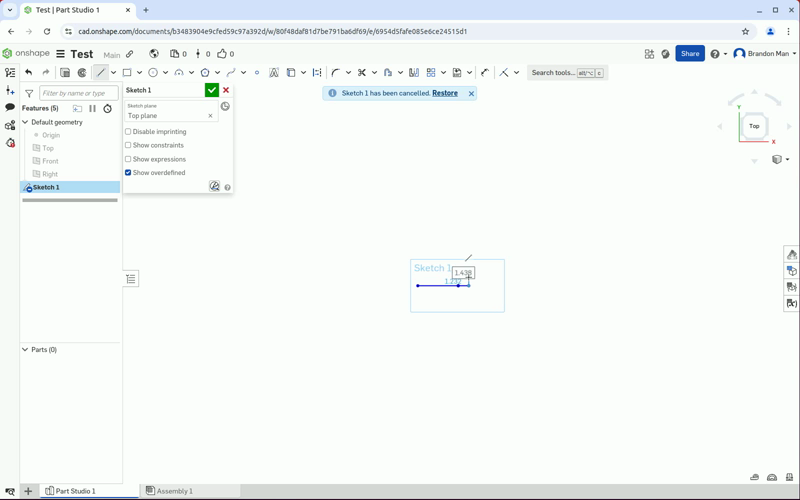
scroll(6)
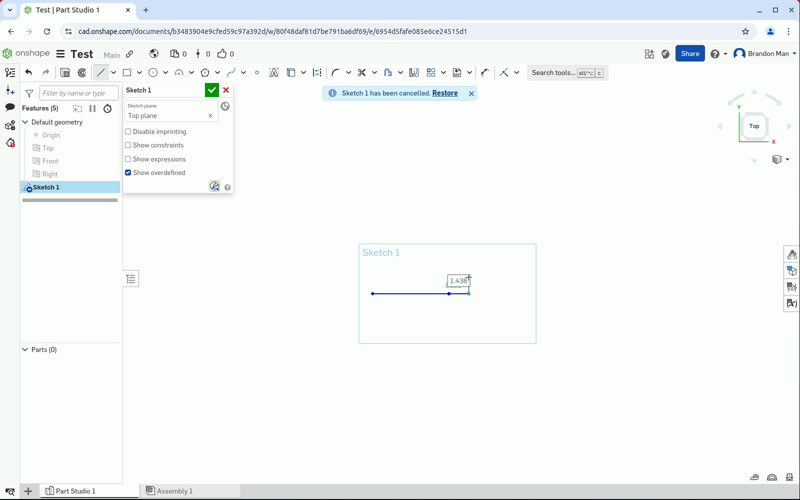
scroll(6)
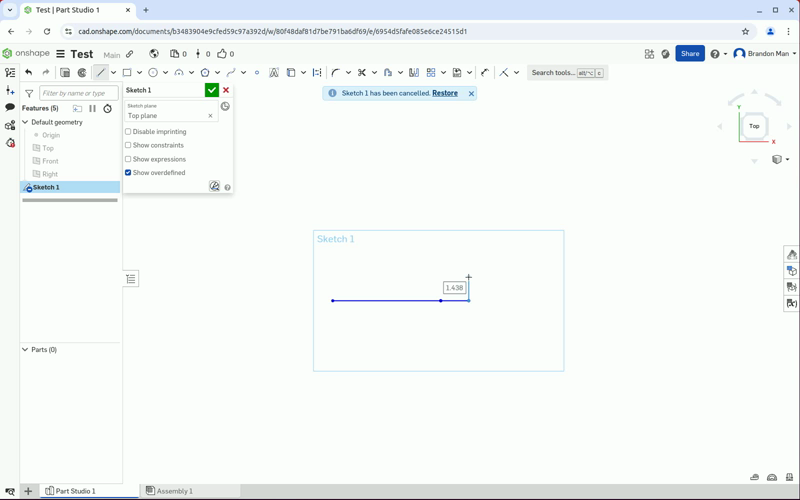
scroll(6)
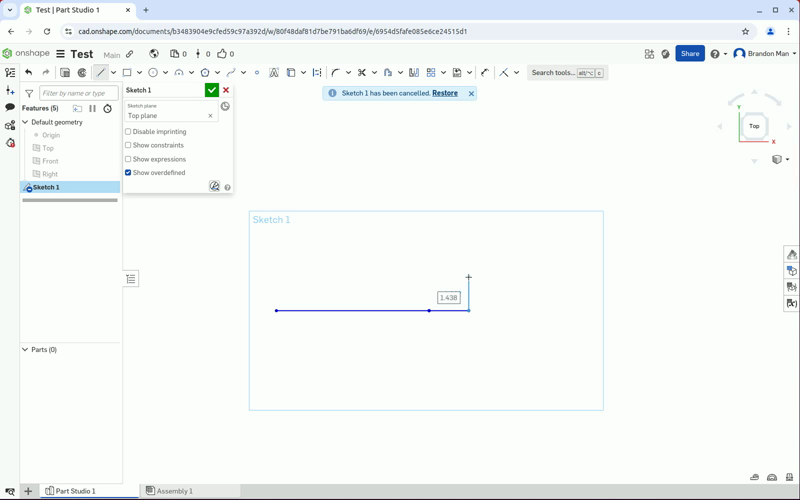
scroll(6)
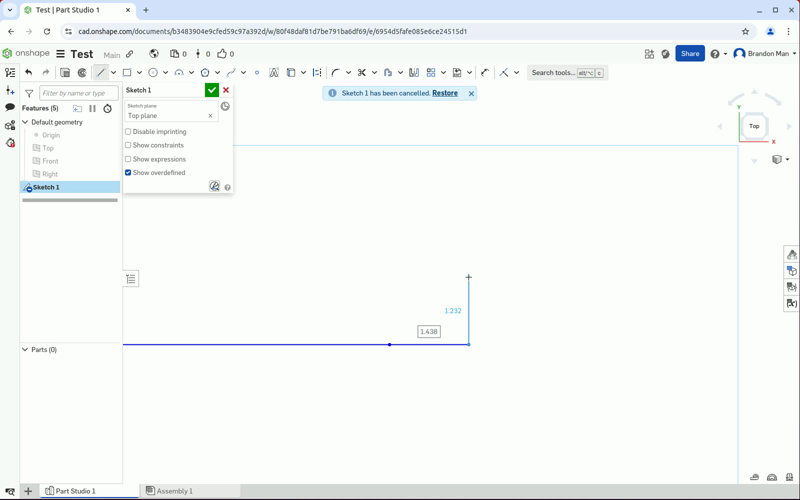
click(468, 276)
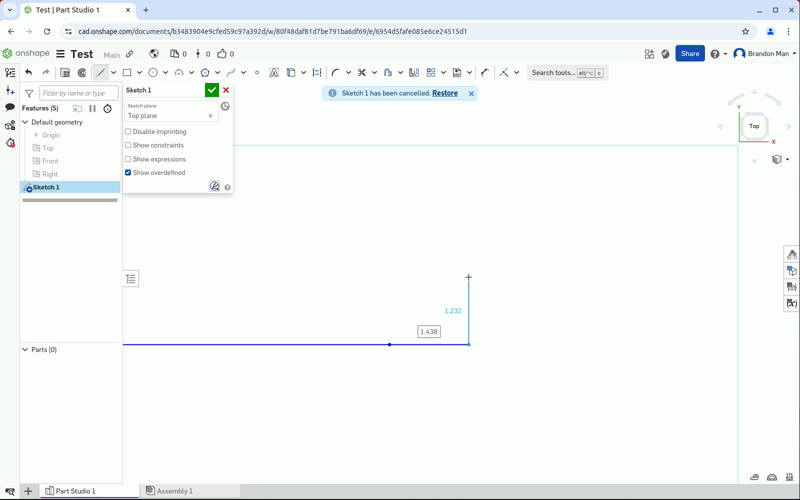
scroll(-6)
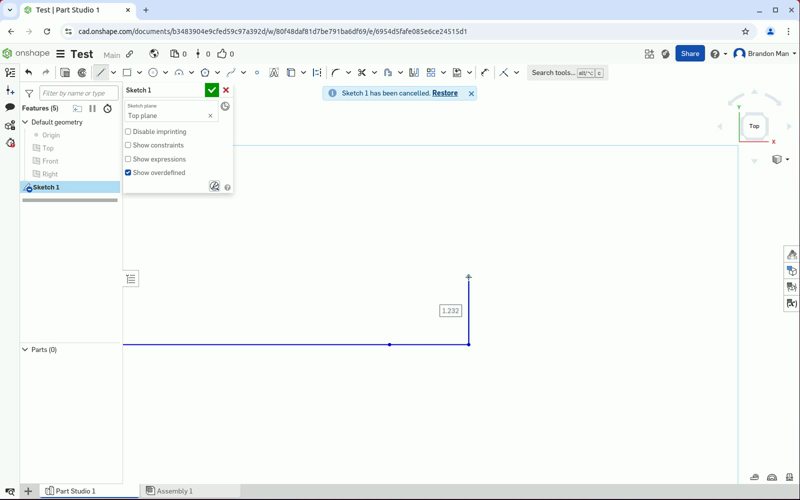
scroll(-6)
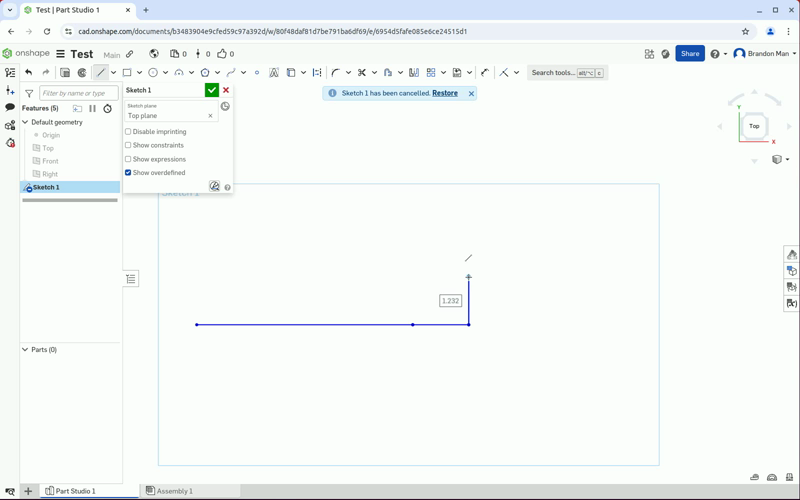
scroll(-6)
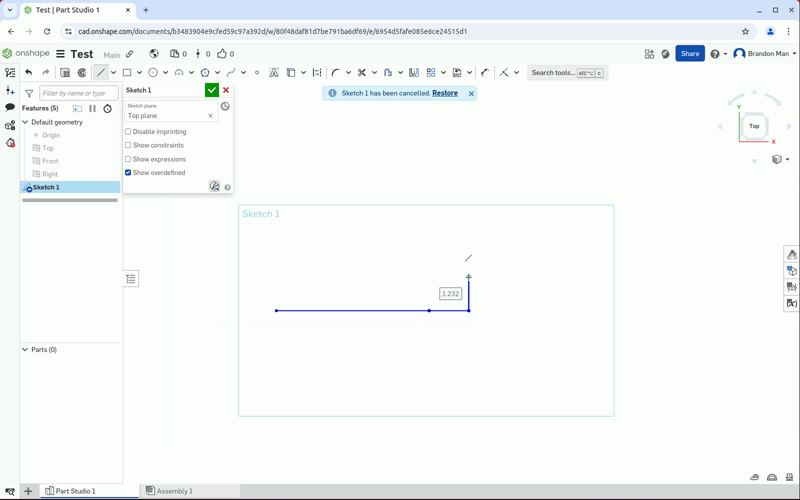
scroll(-6)
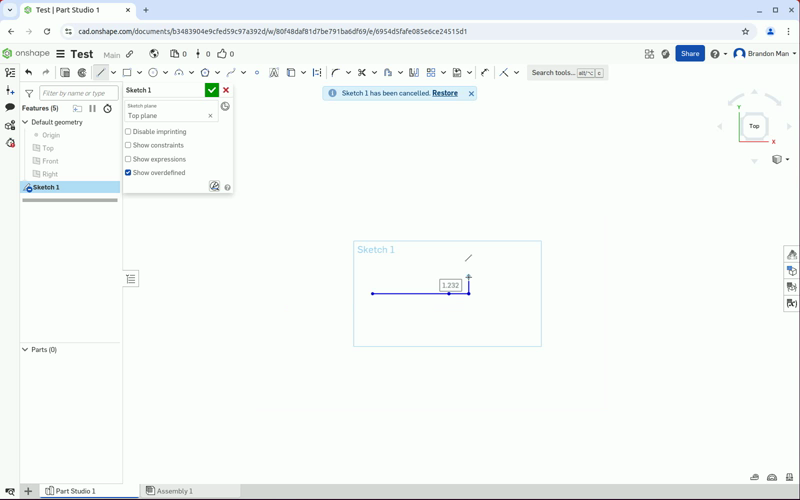
scroll(-6)
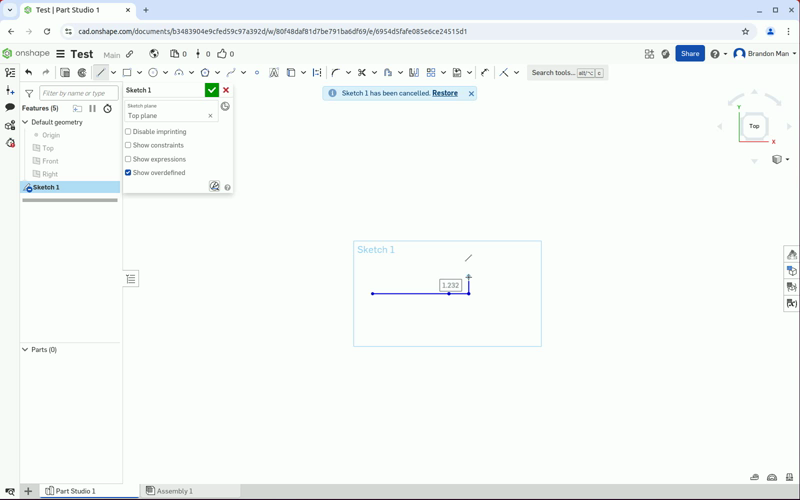
scroll(-6)
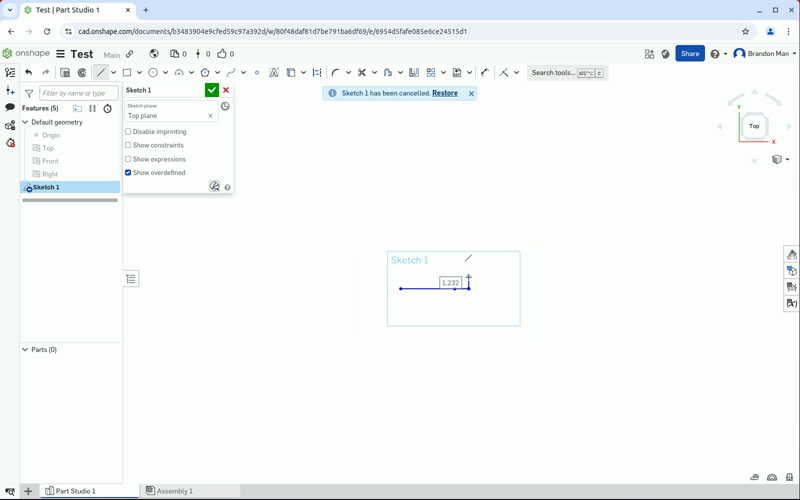
scroll(-6)
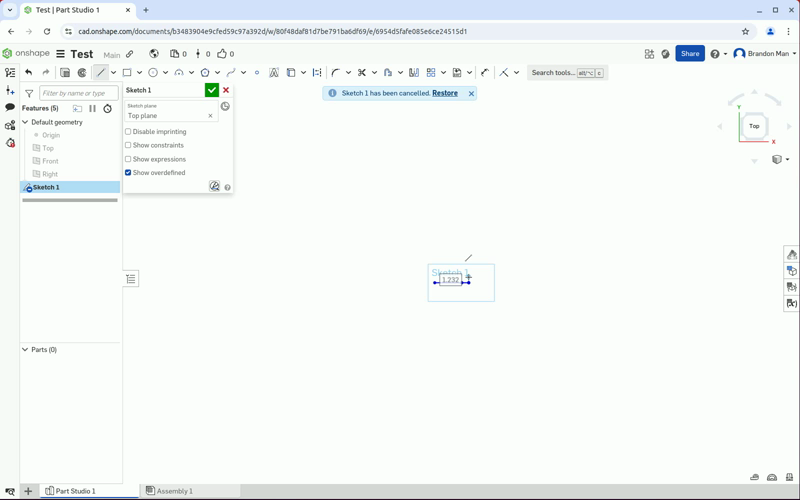
key_up(shift)
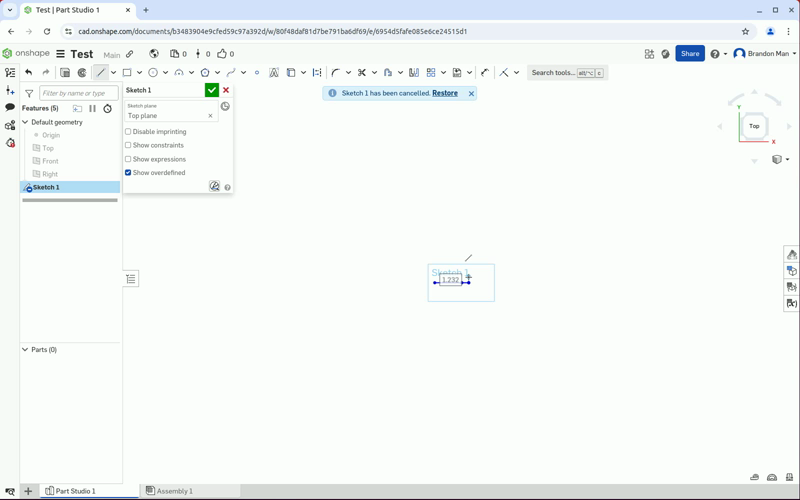
key_down(shift)
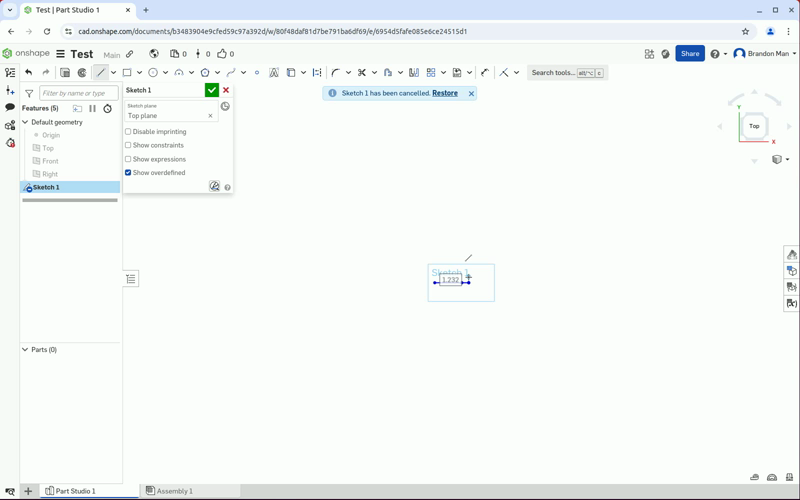
mouse_move(498, 276)
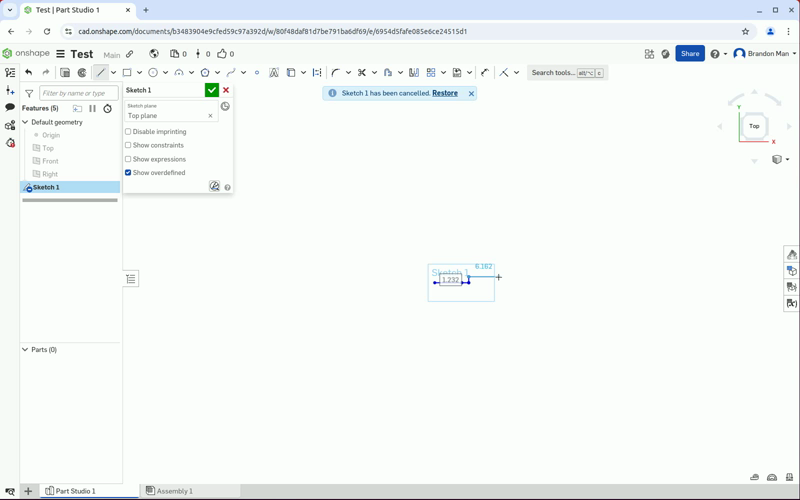
mouse_move(434, 276)
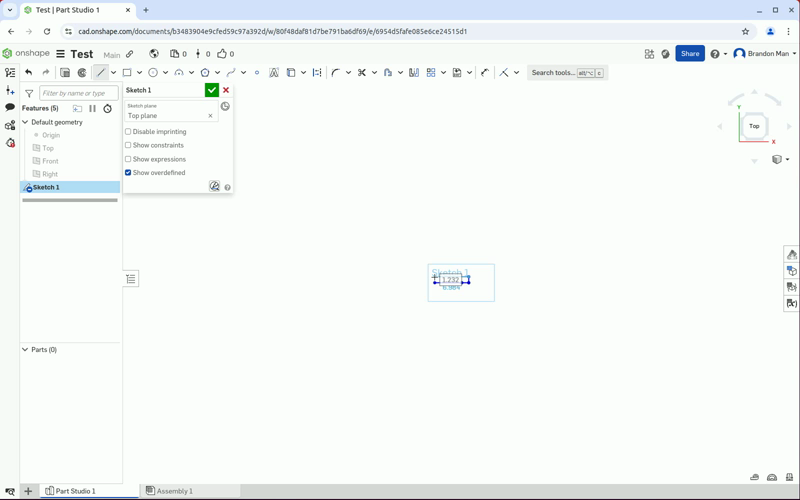
click(434, 276)
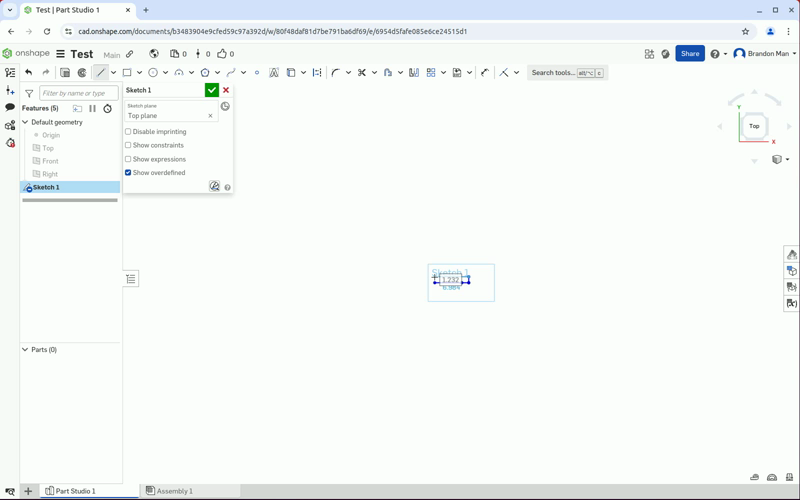
key_up(shift)
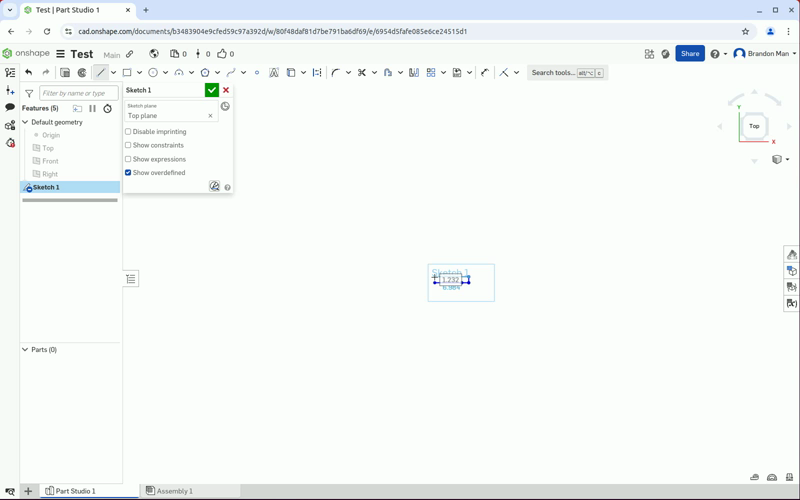
mouse_move(464, 276)
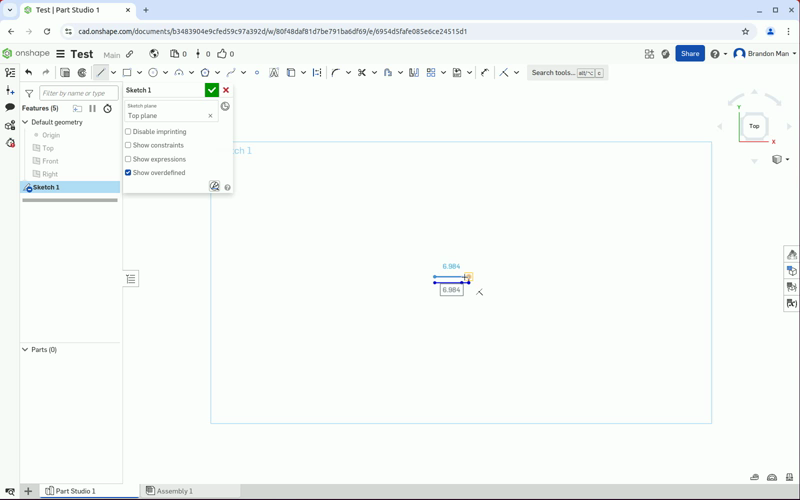
key_down(shift)
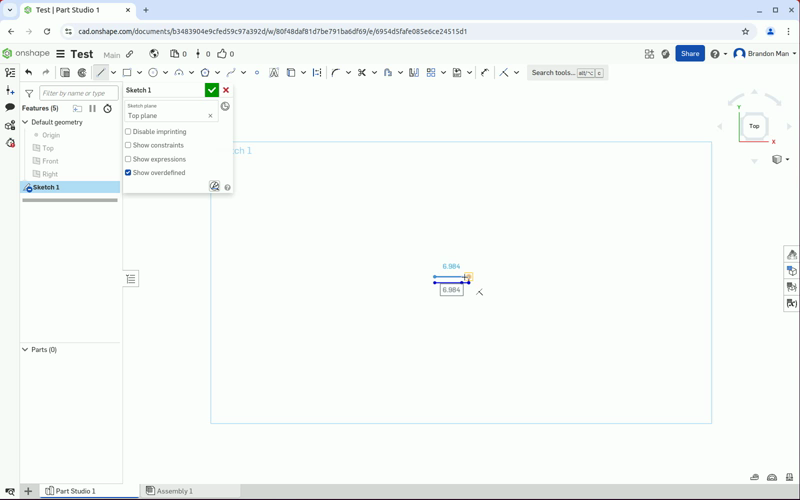
mouse_move(434, 282)
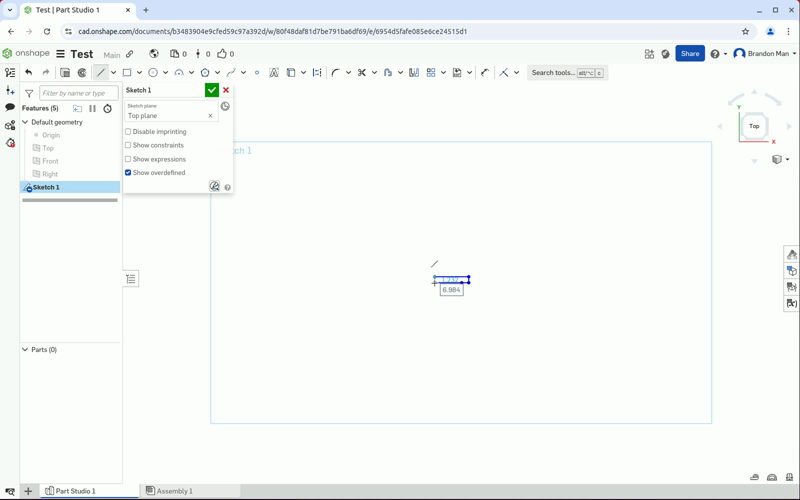
scroll(6)
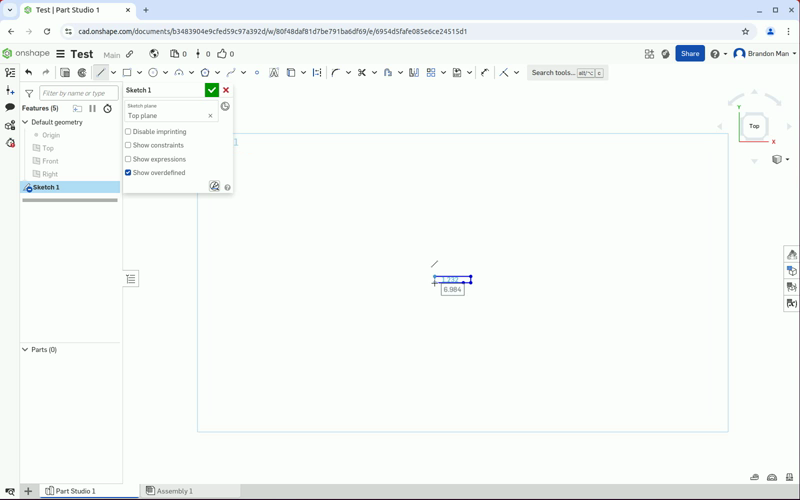
scroll(6)
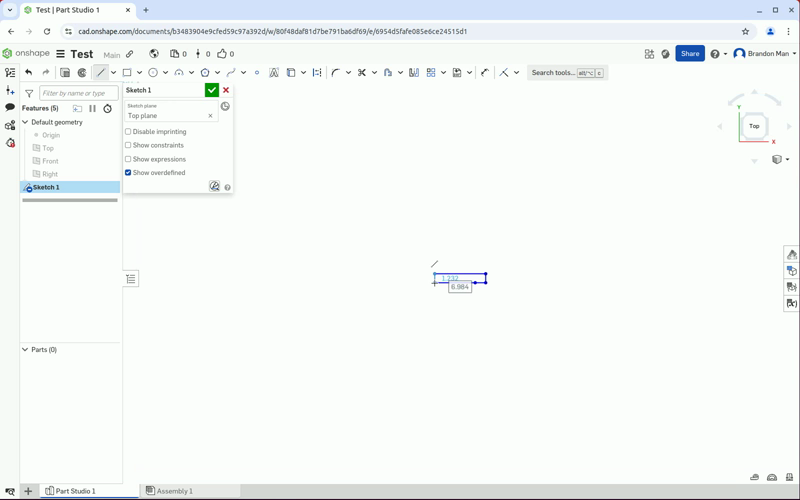
scroll(6)
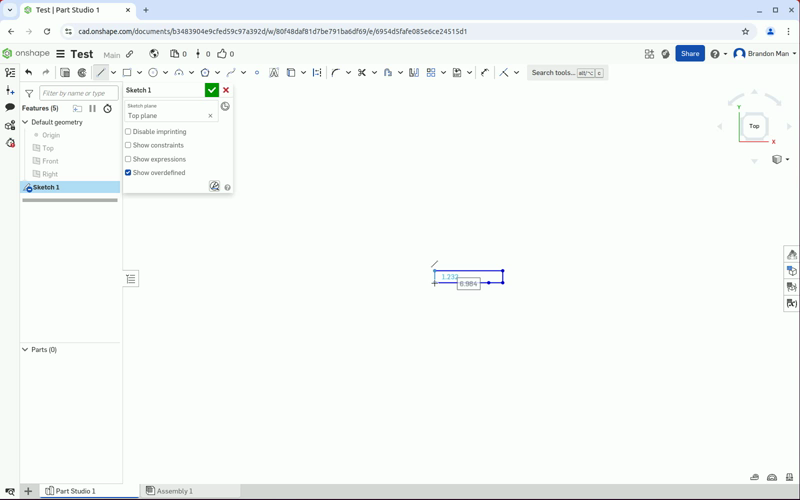
scroll(6)
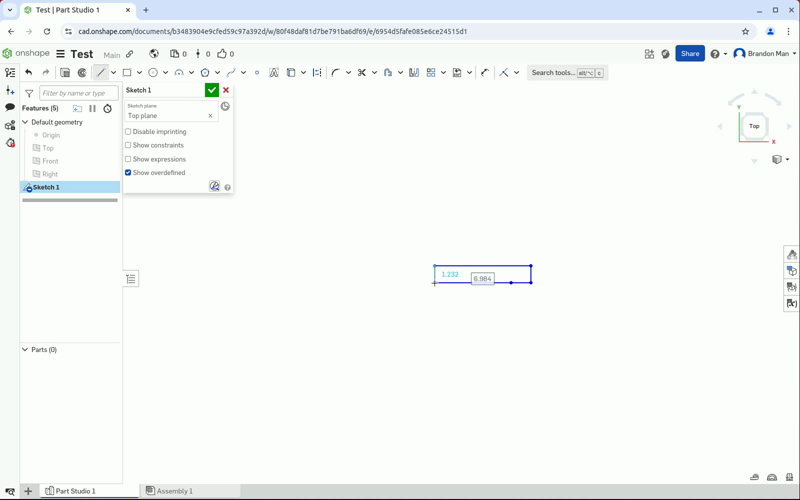
scroll(6)
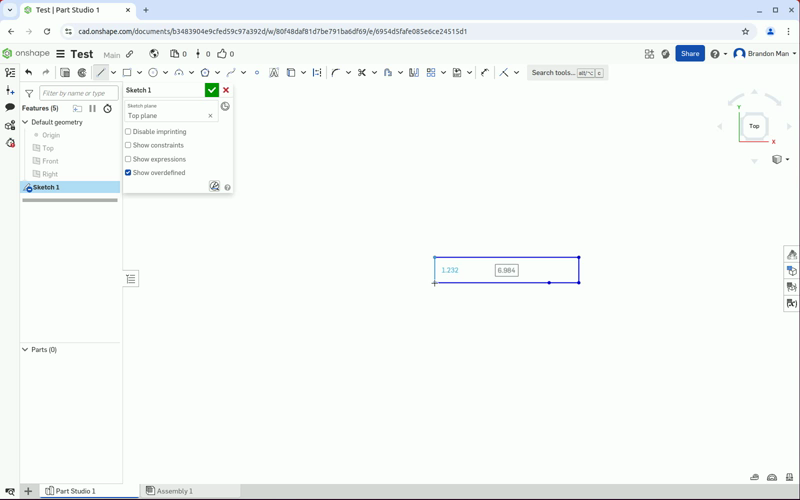
scroll(6)
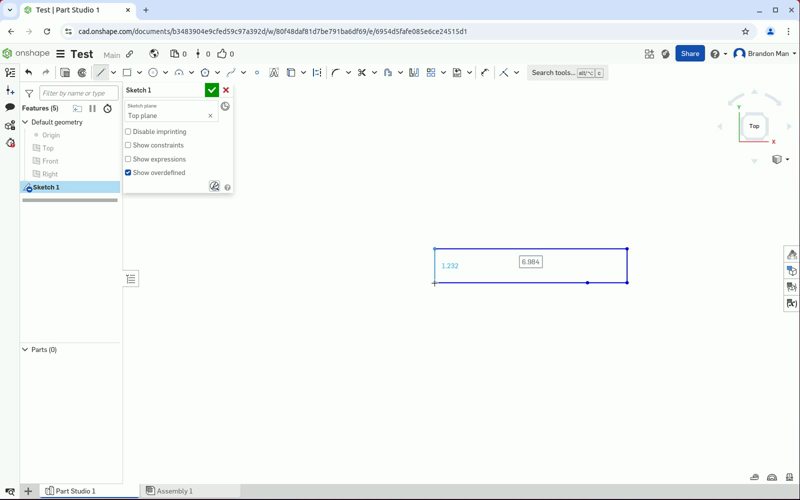
scroll(6)
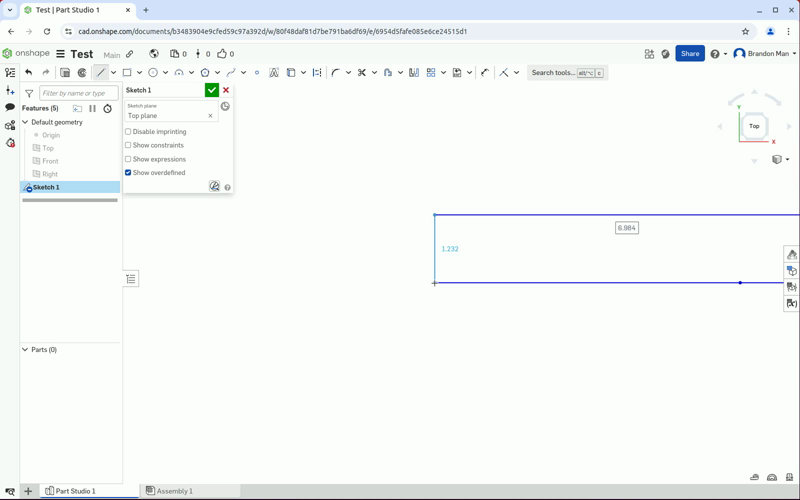
key_up(shift)
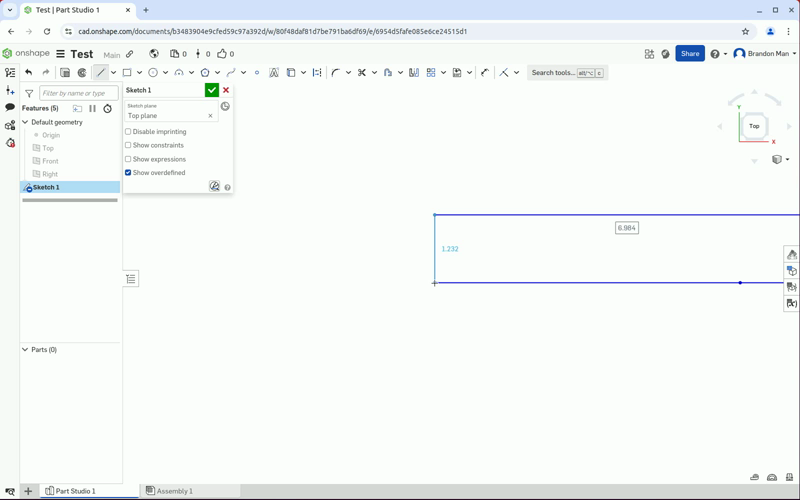
click(434, 282)
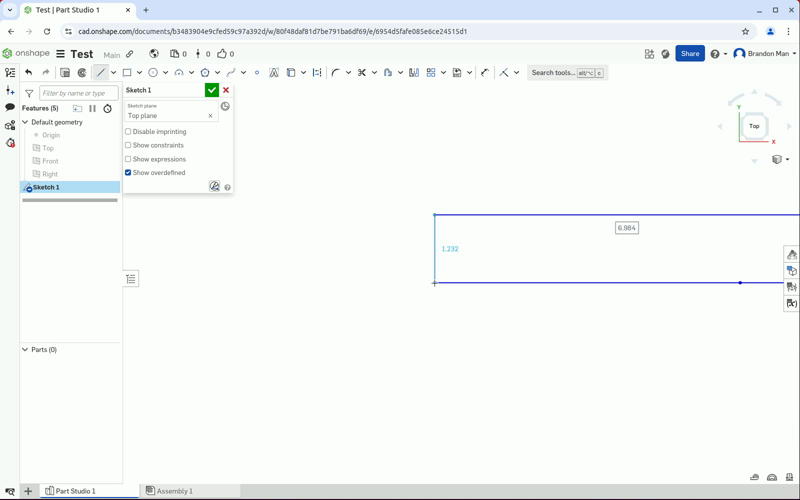
scroll(-6)
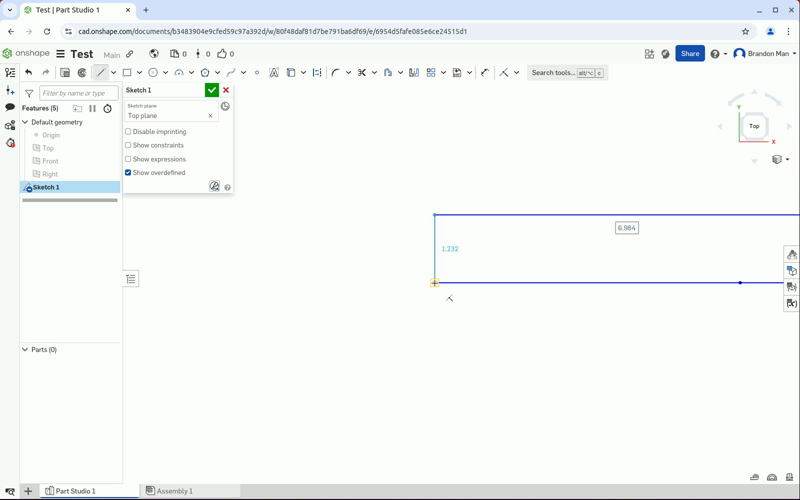
scroll(-6)
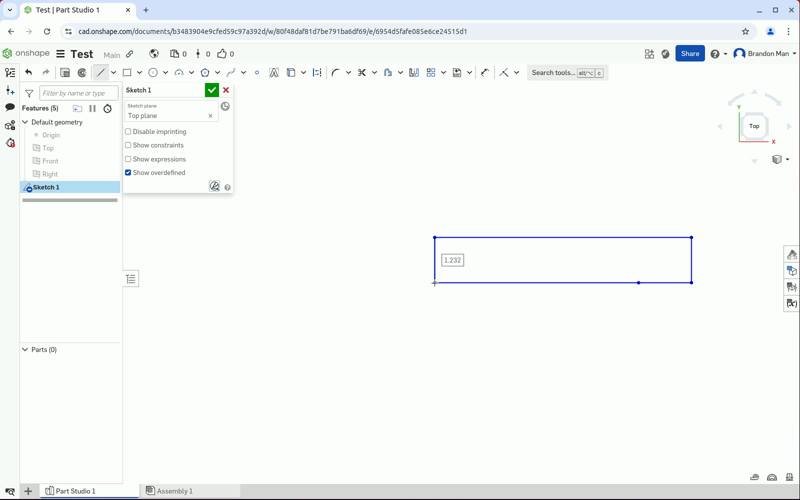
scroll(-6)
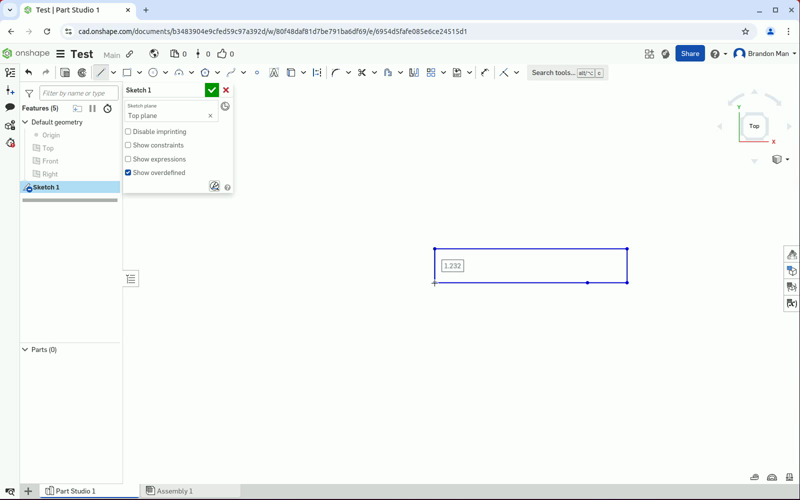
scroll(-6)
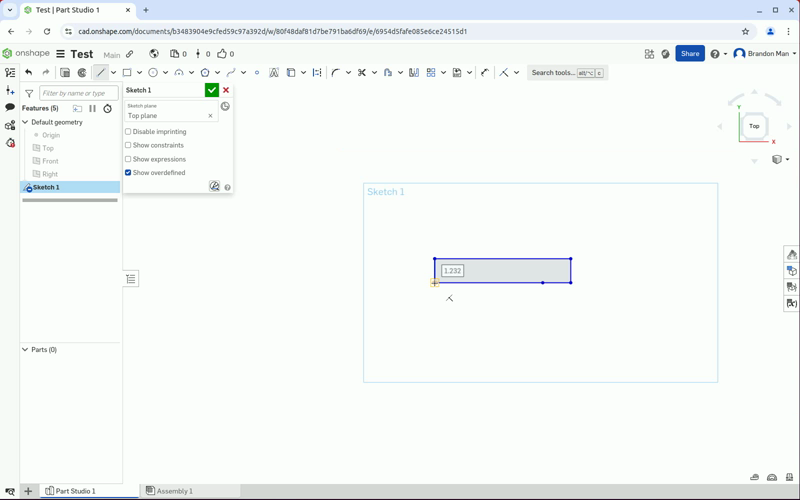
scroll(-6)
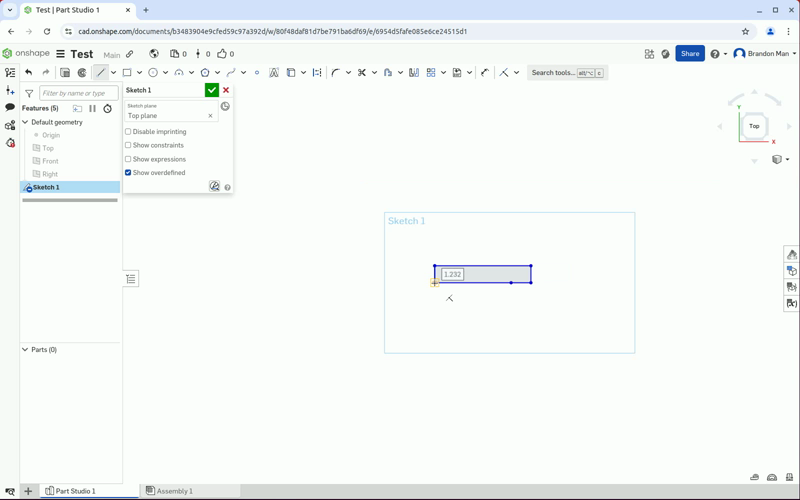
scroll(-6)
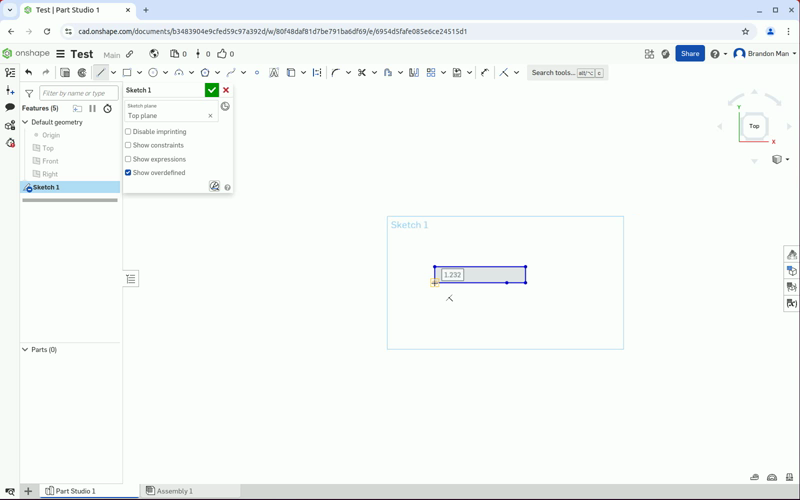
scroll(-6)
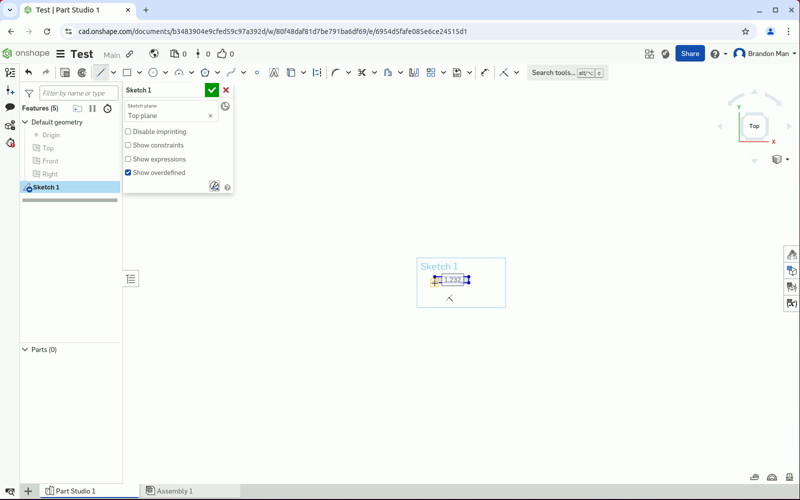
key(esc)
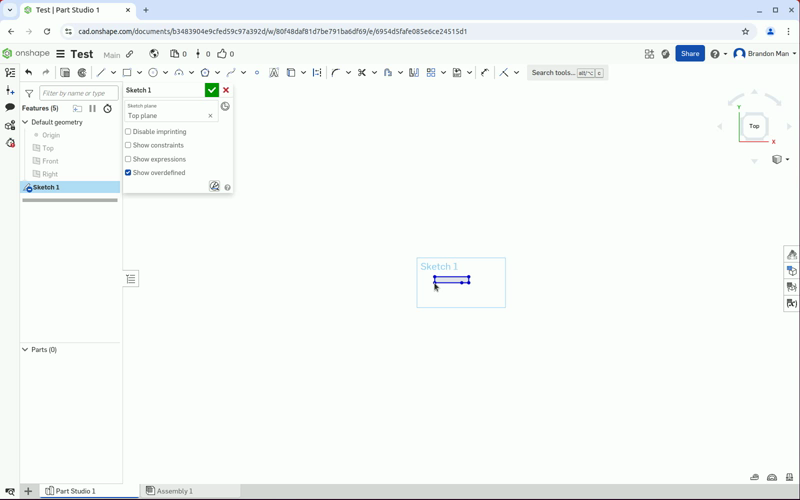
mouse_move(456, 280)
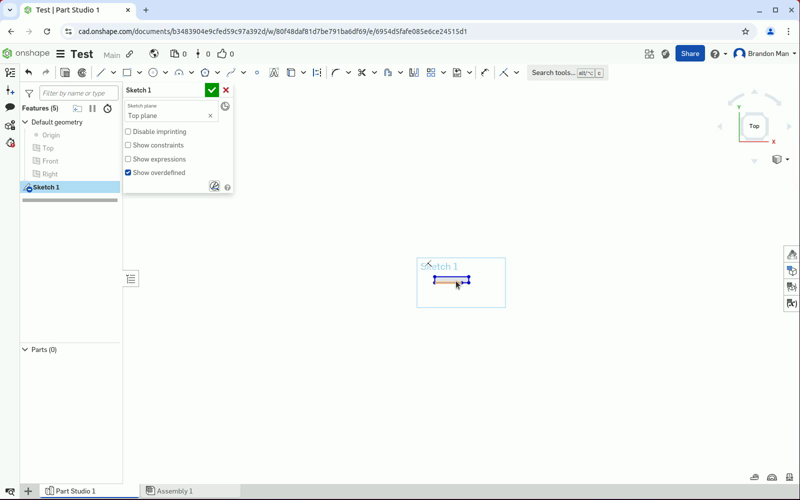
scroll(6)
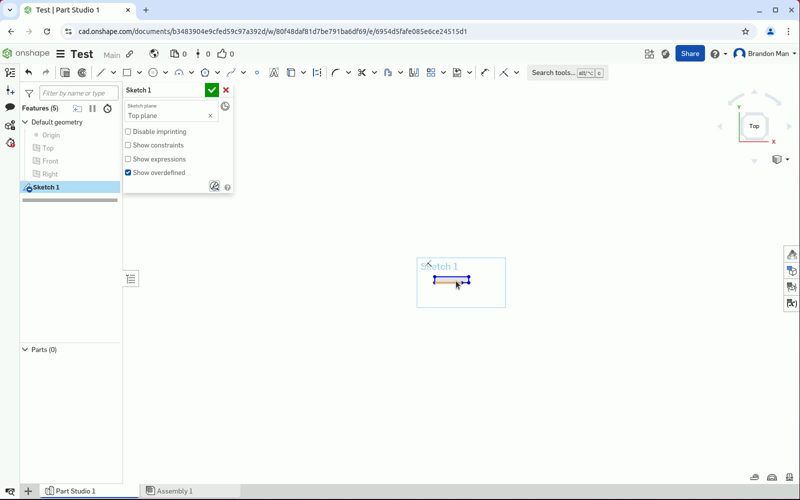
scroll(6)
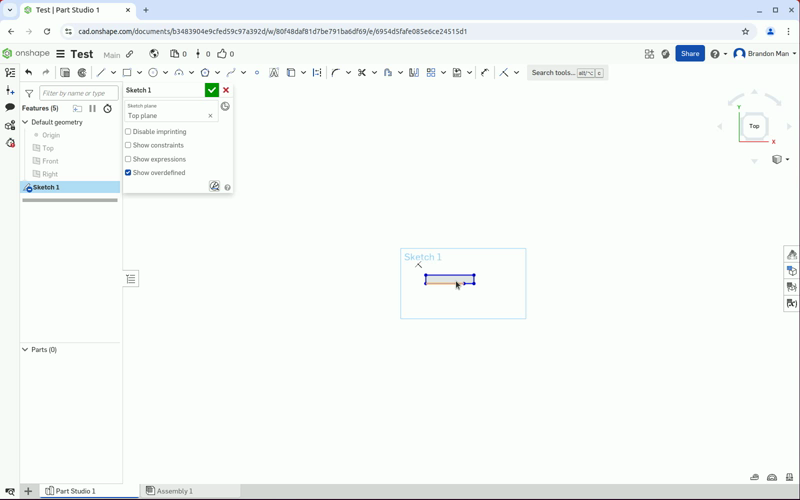
scroll(6)
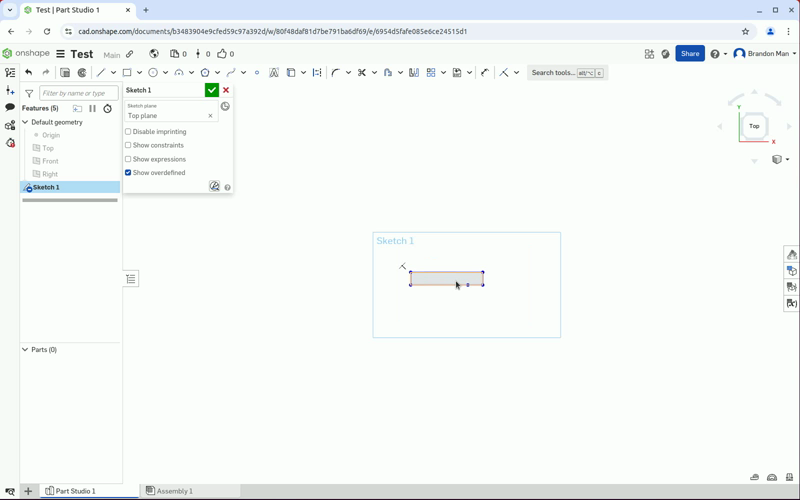
scroll(6)
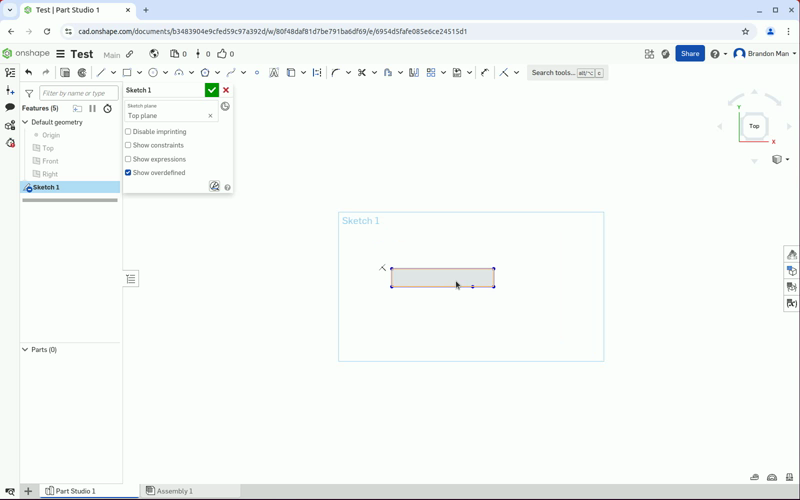
scroll(6)
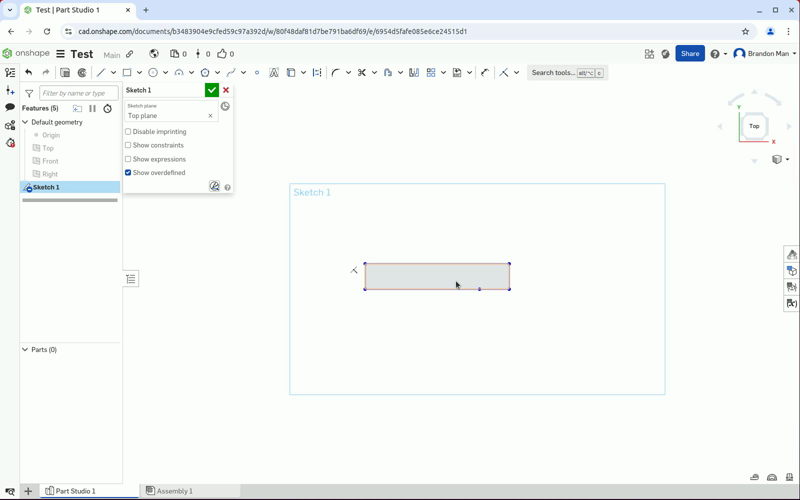
scroll(6)
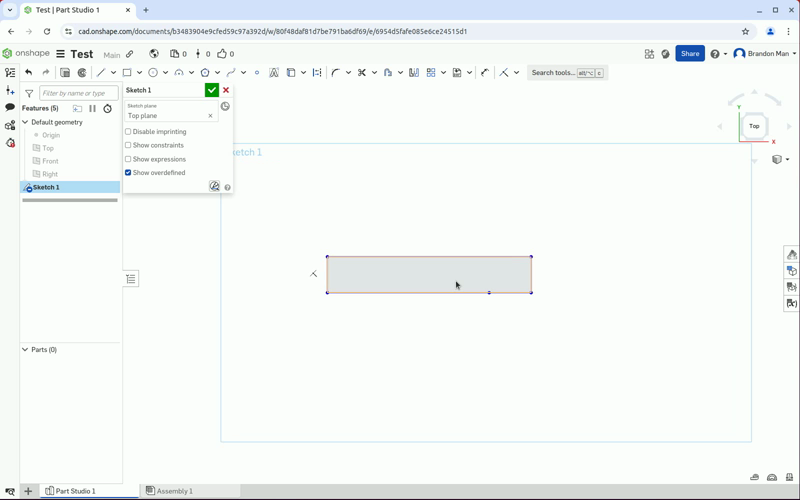
scroll(6)
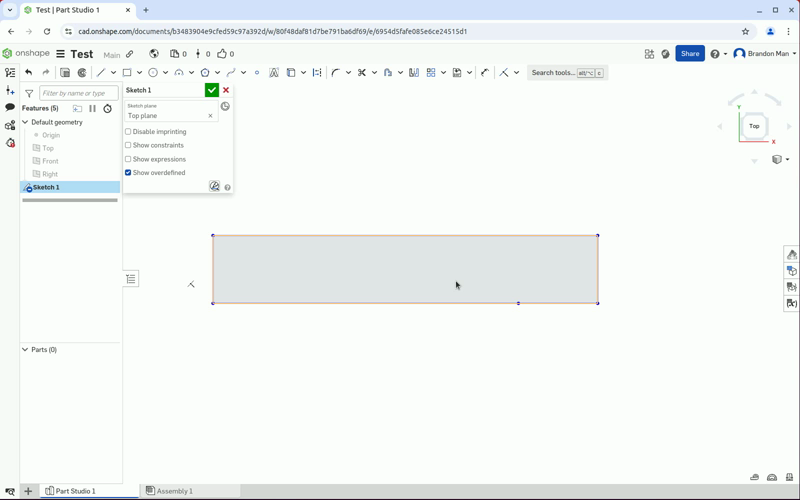
click(456, 280)
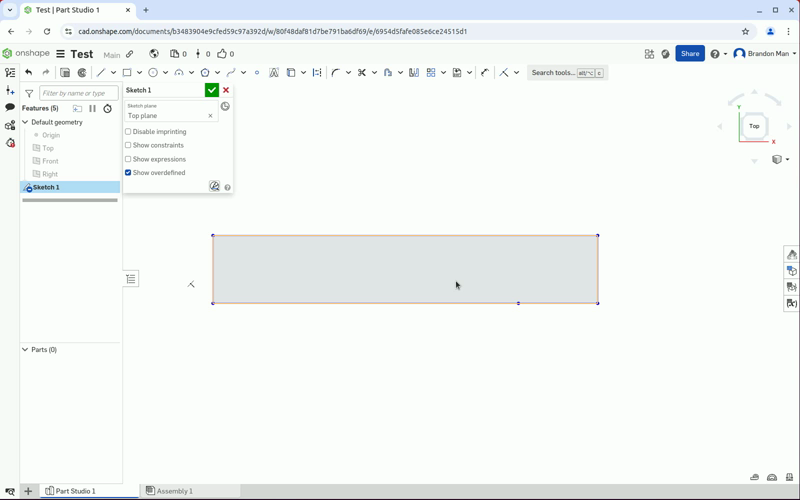
scroll(-6)
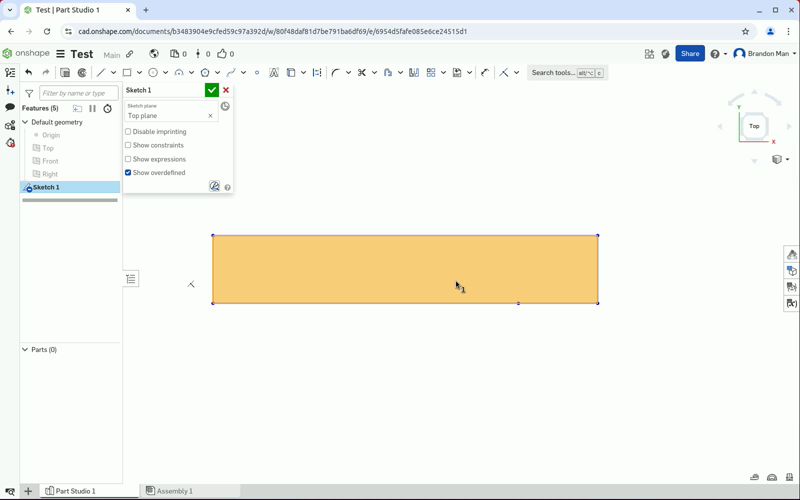
scroll(-6)
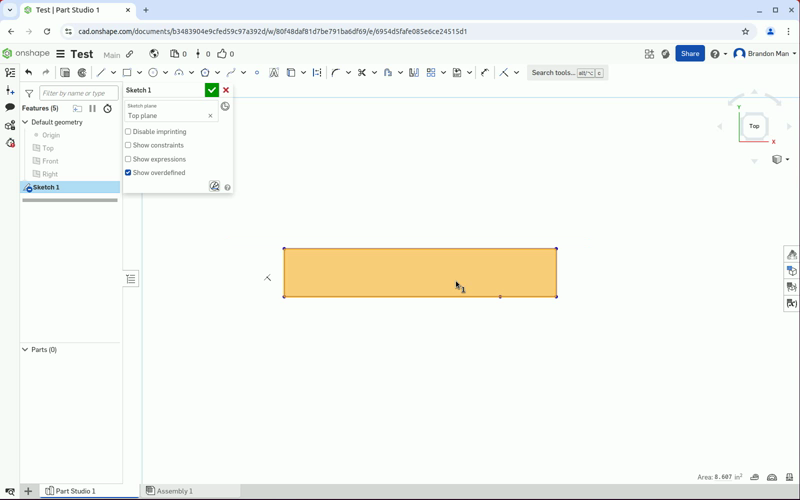
scroll(-6)
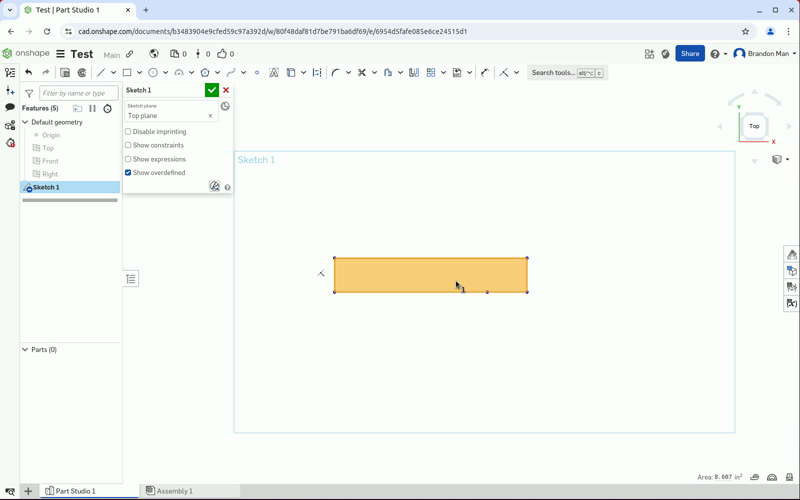
scroll(-6)
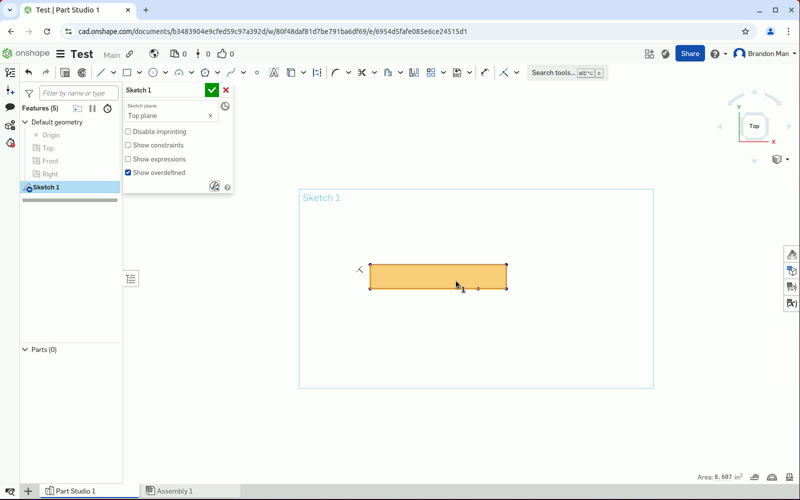
scroll(-6)
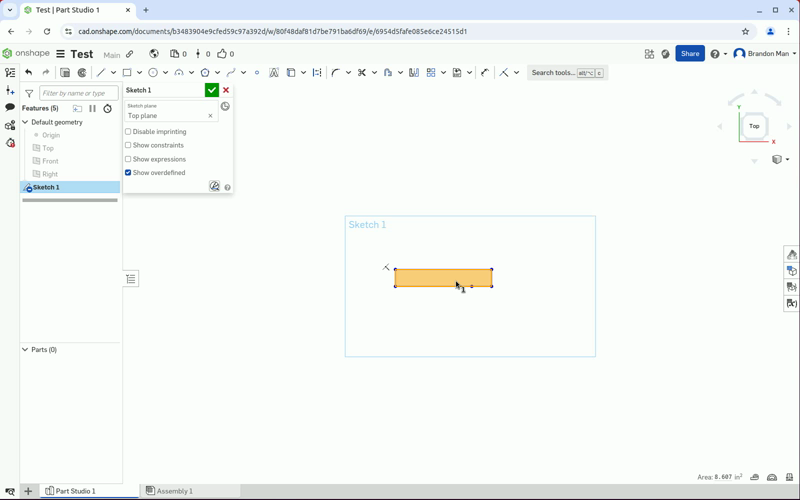
scroll(-6)
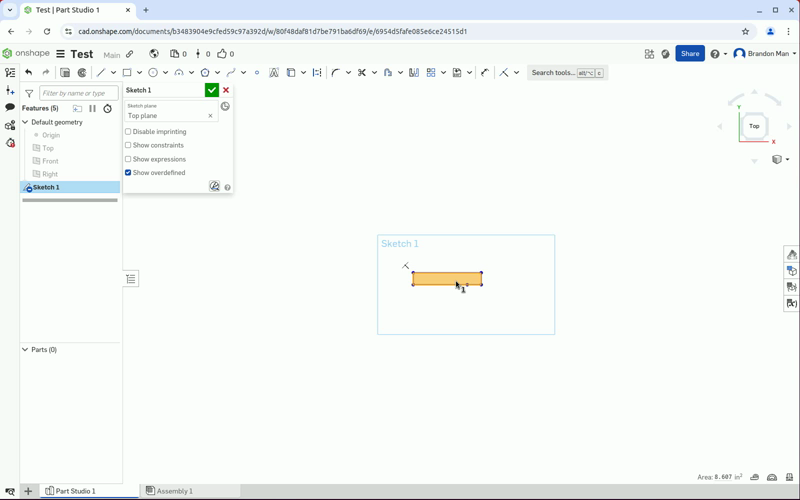
scroll(-6)
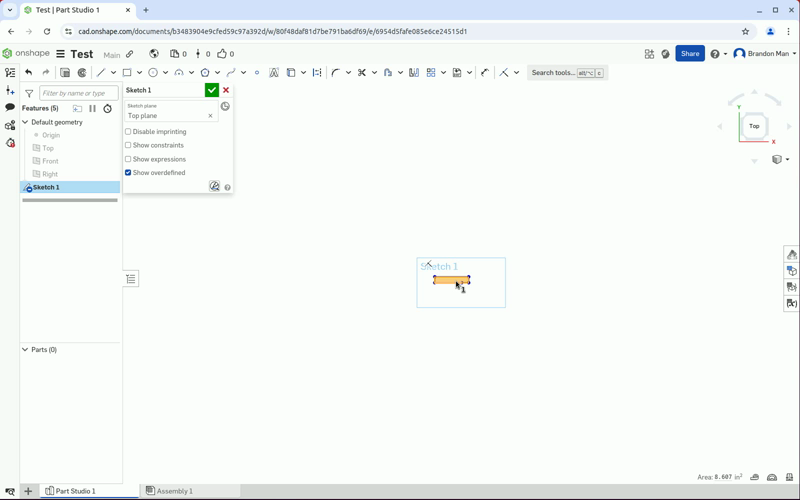
mouse_move(73, 352)
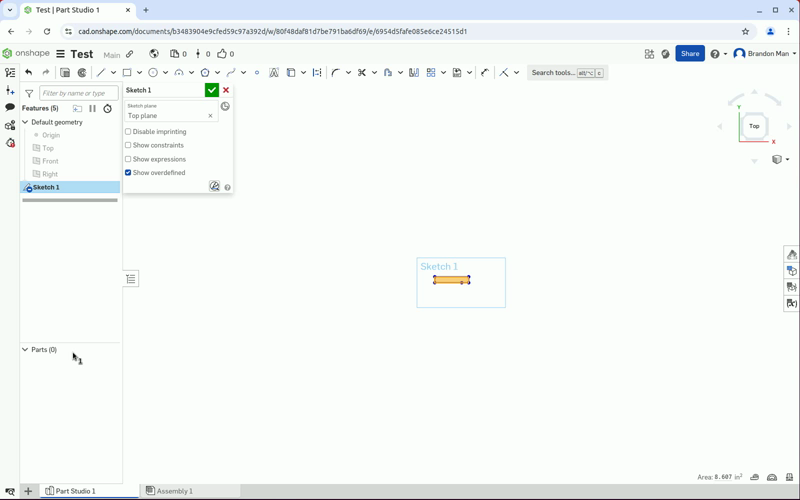
key(shift+y)
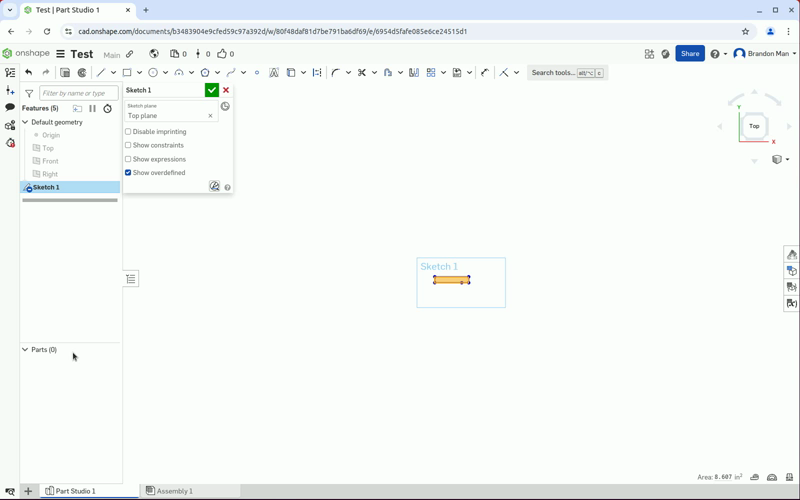
key(shift+e)
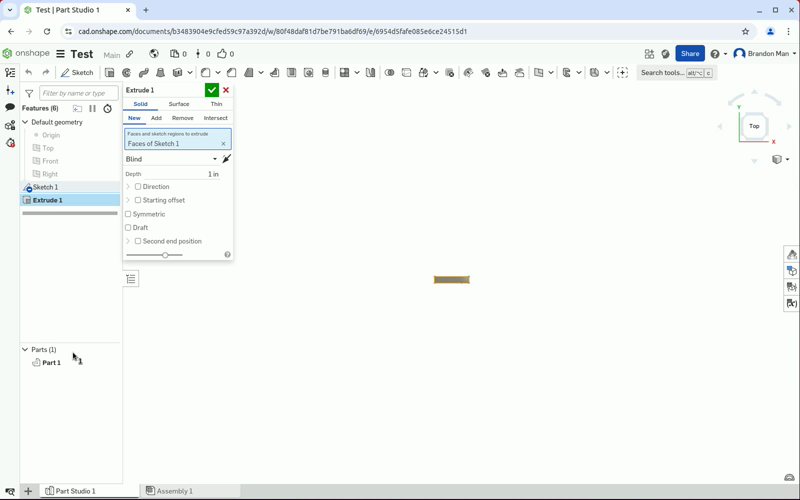
mouse_move(143, 106)
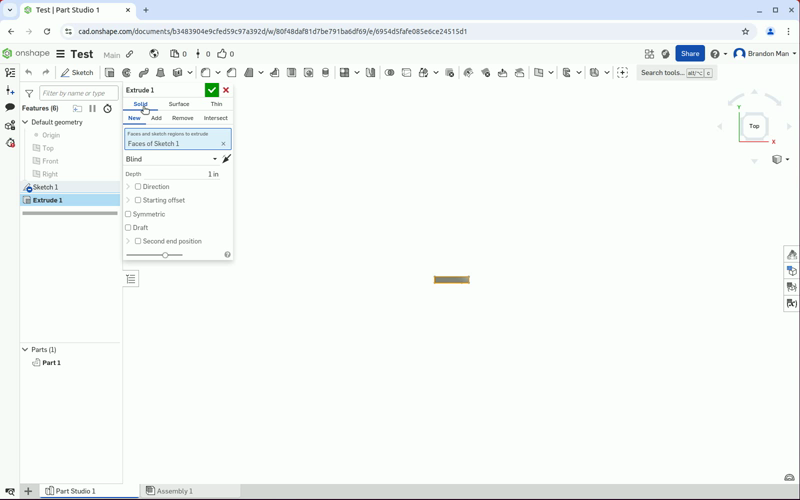
click(143, 106)
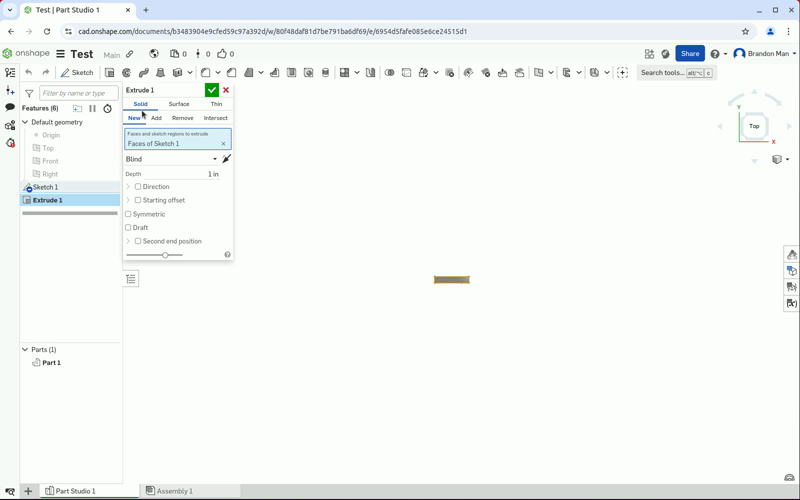
mouse_move(137, 120)
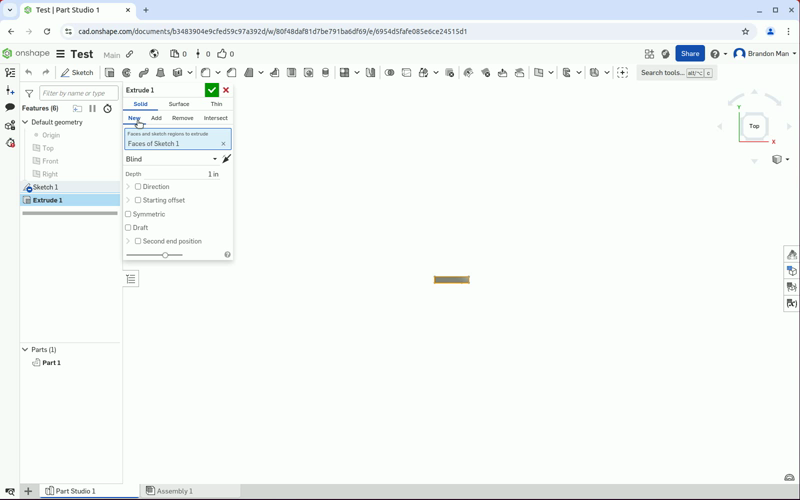
click(137, 120)
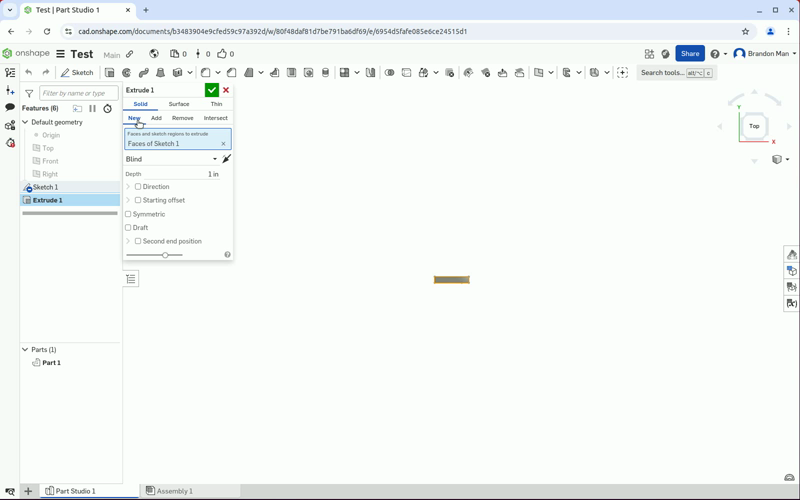
key(tab, 4)
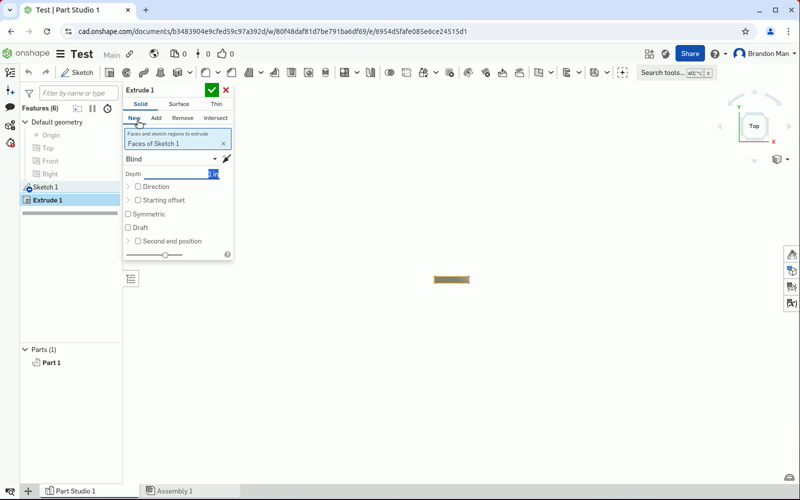
text(1.685)
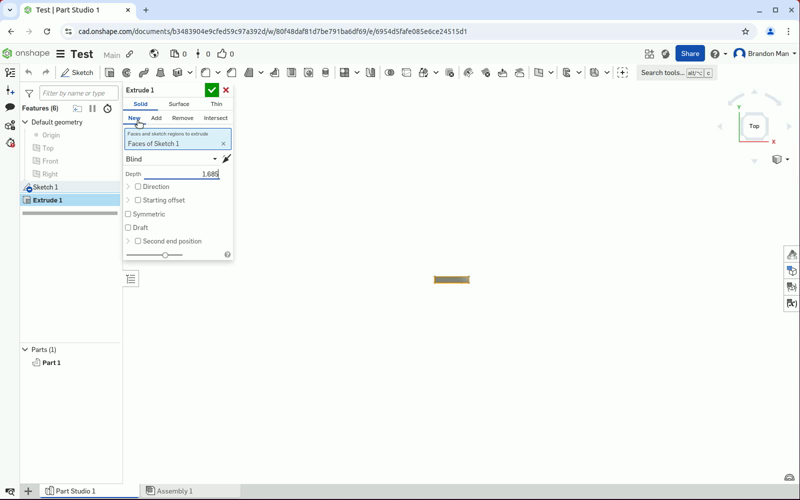
key(enter)
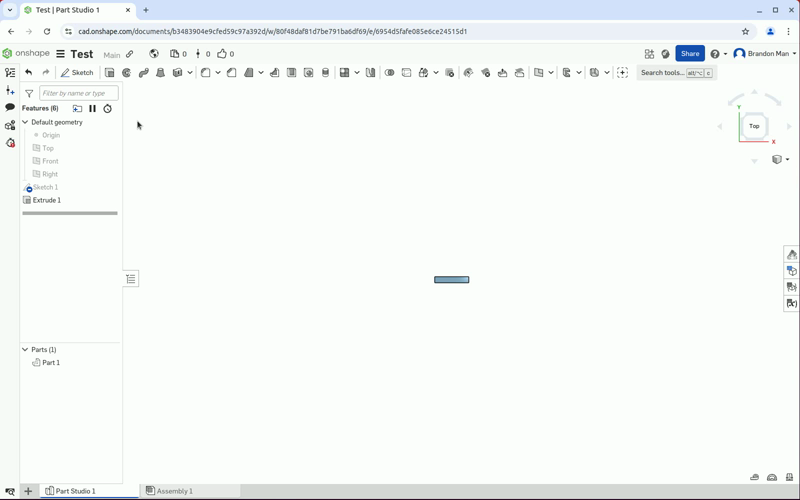
key(shift+h)
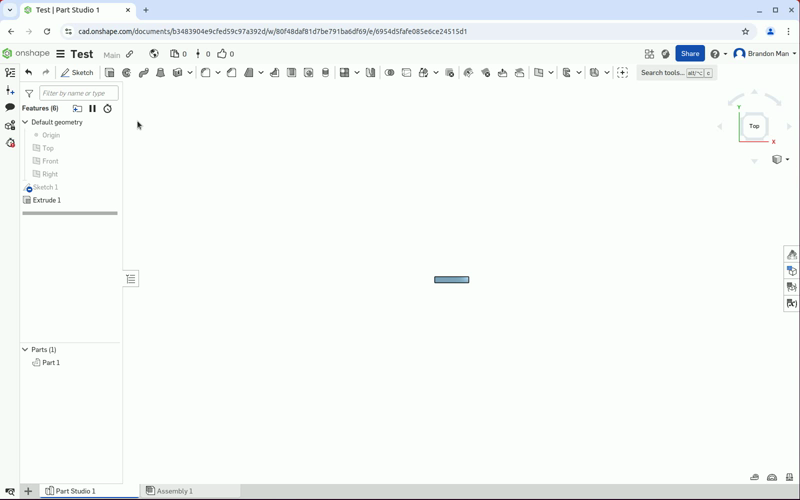
key(shift+h)
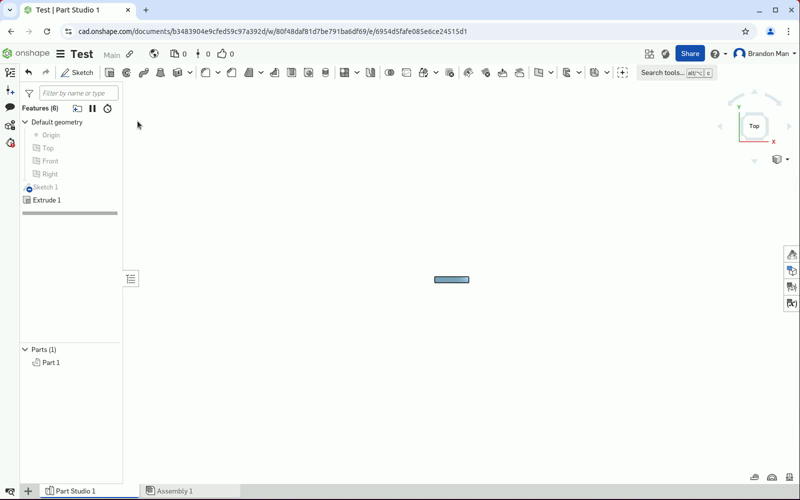
mouse_move(73, 189)
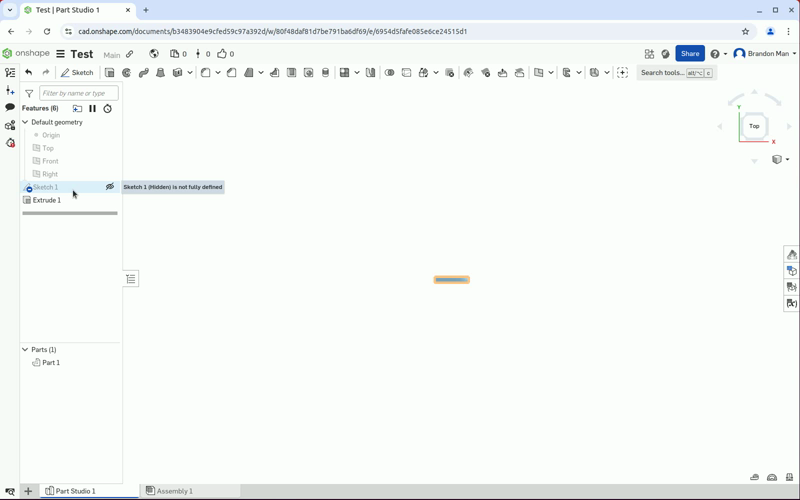
click(73, 189)
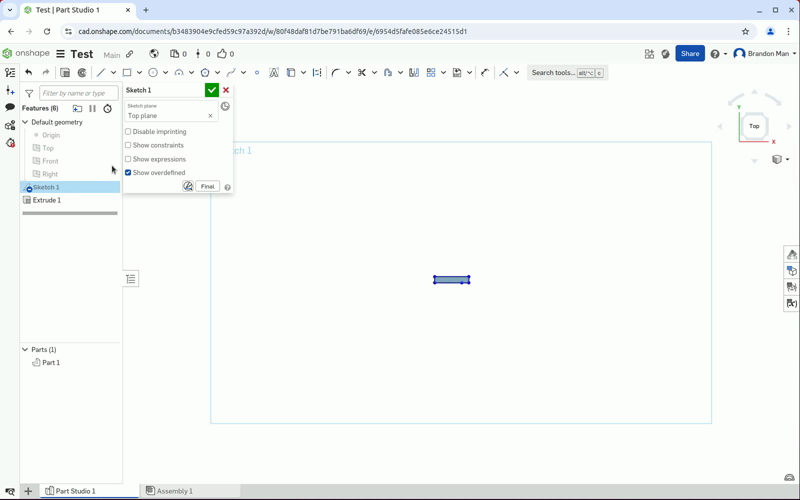
mouse_move(229, 92)
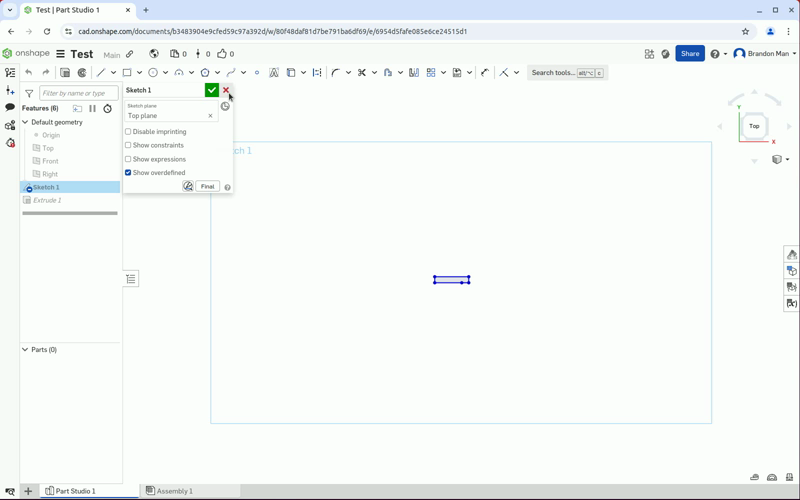
click(229, 92)
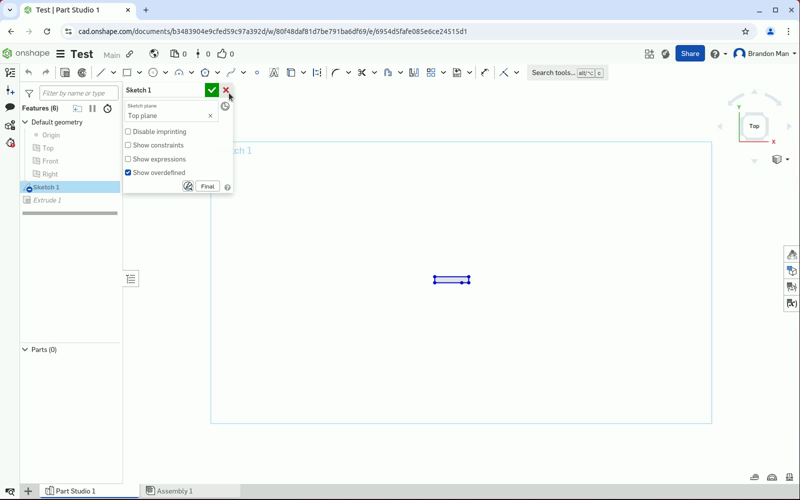
key(shift+s)
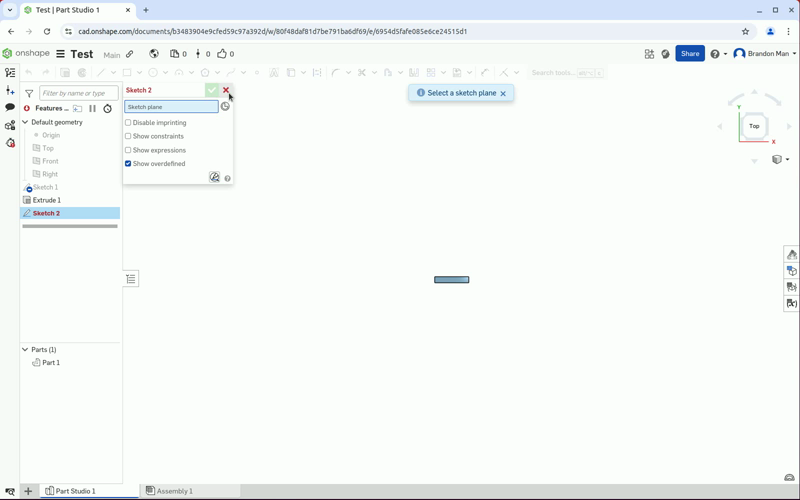
mouse_move(73, 150)
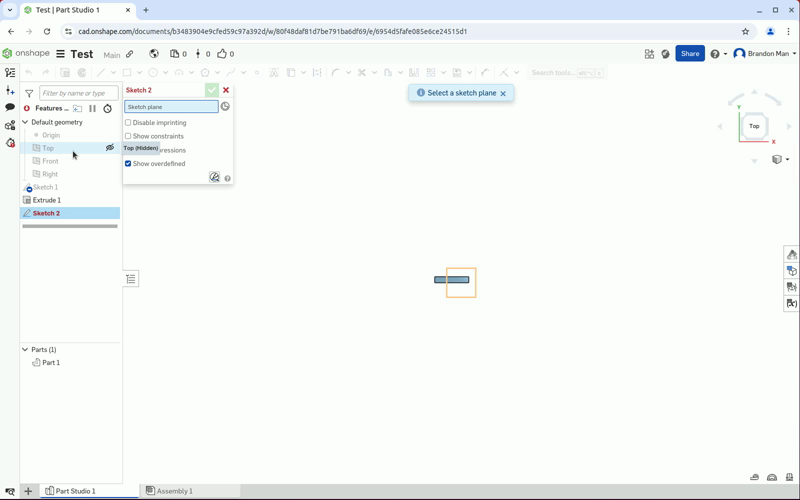
click(73, 150)
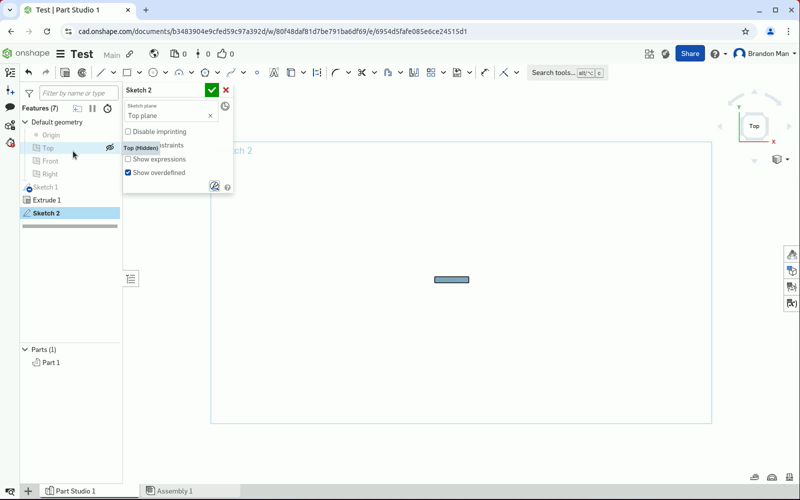
mouse_move(73, 352)
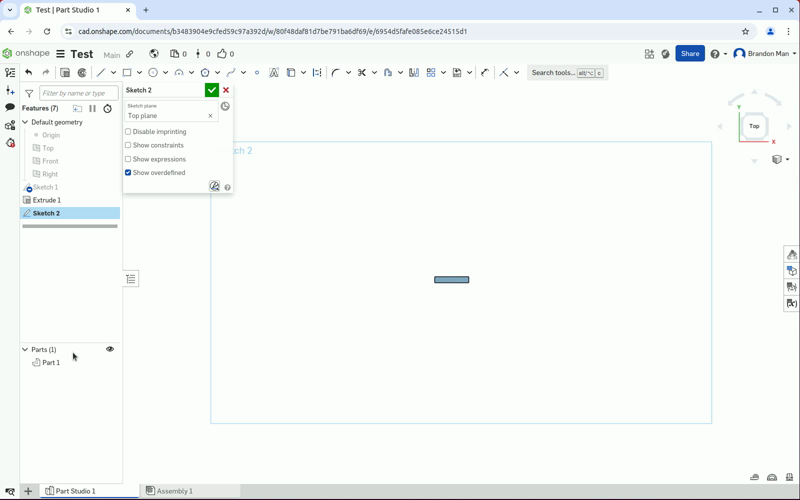
key(y)
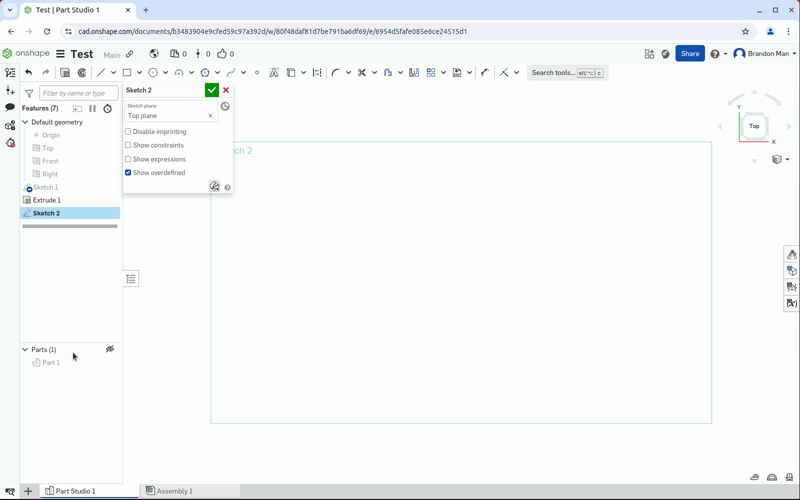
key(l)
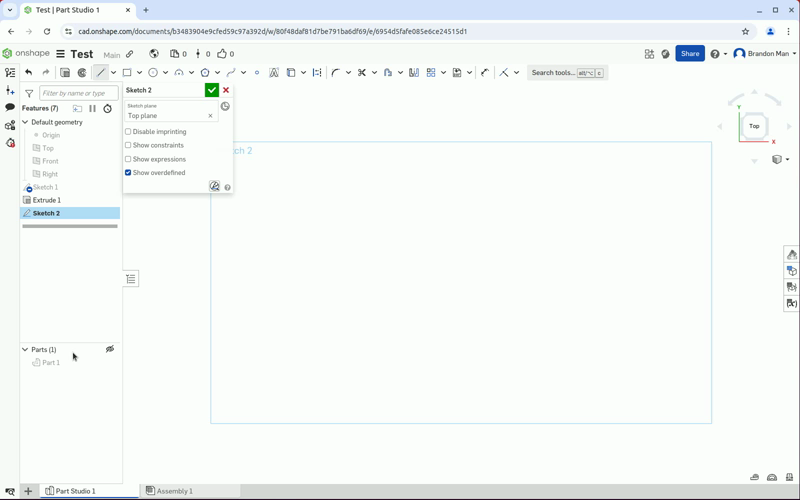
key_down(shift)
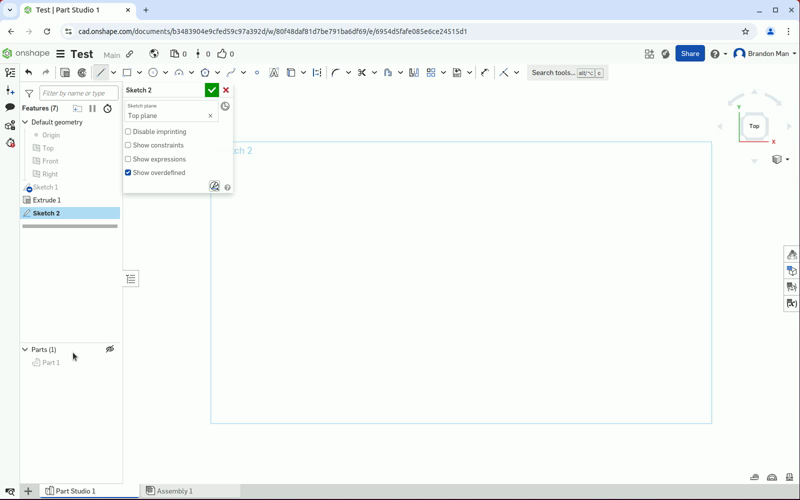
mouse_move(434, 354)
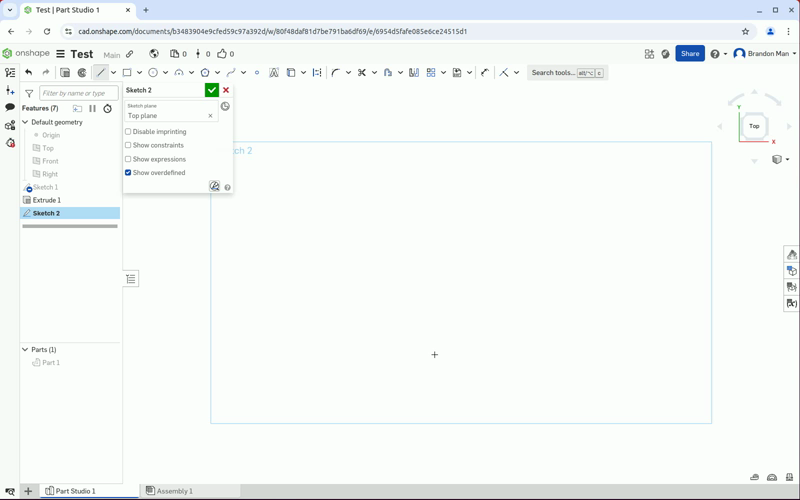
click(434, 354)
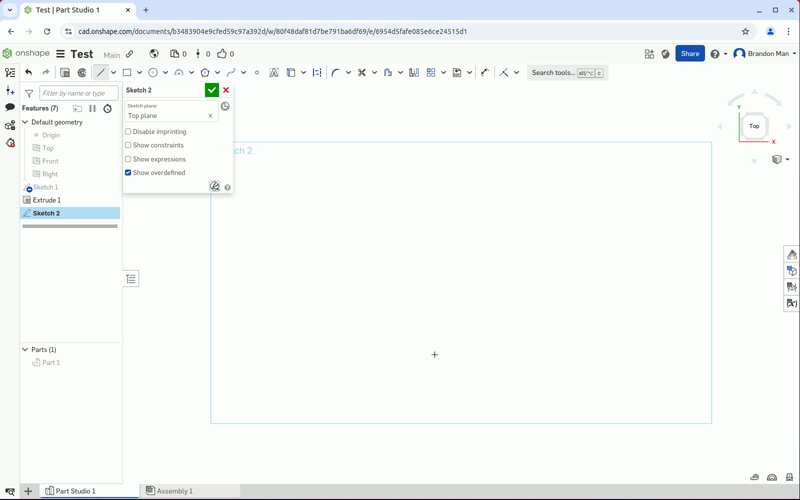
key_up(shift)
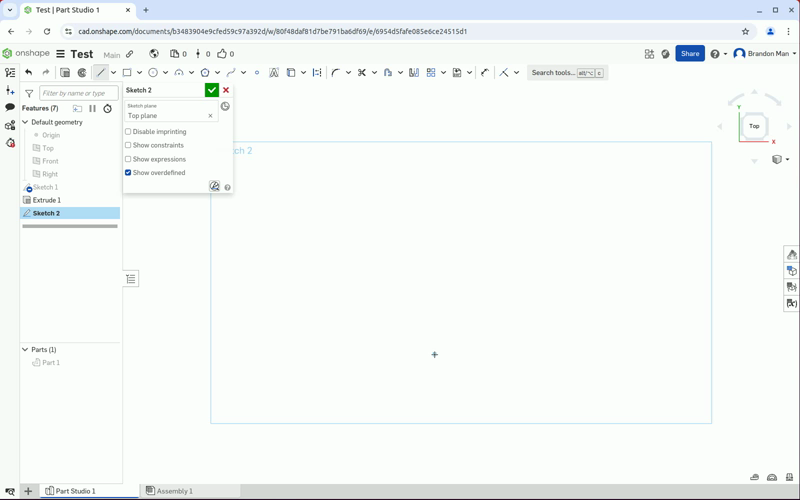
key_down(shift)
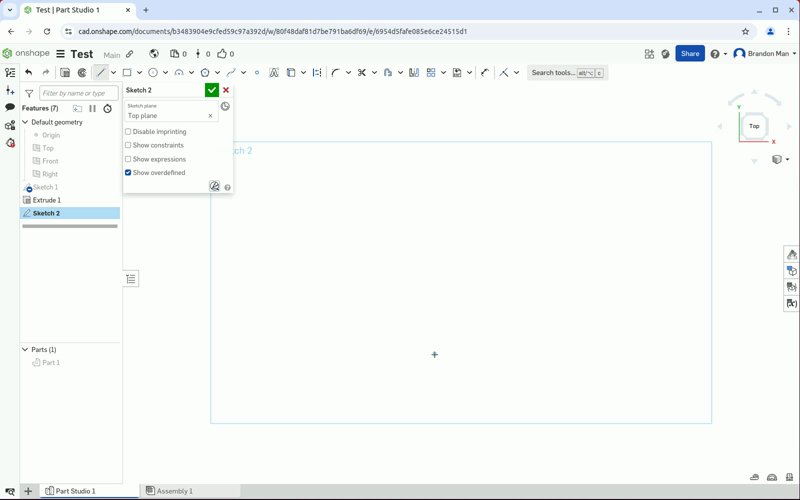
mouse_move(464, 354)
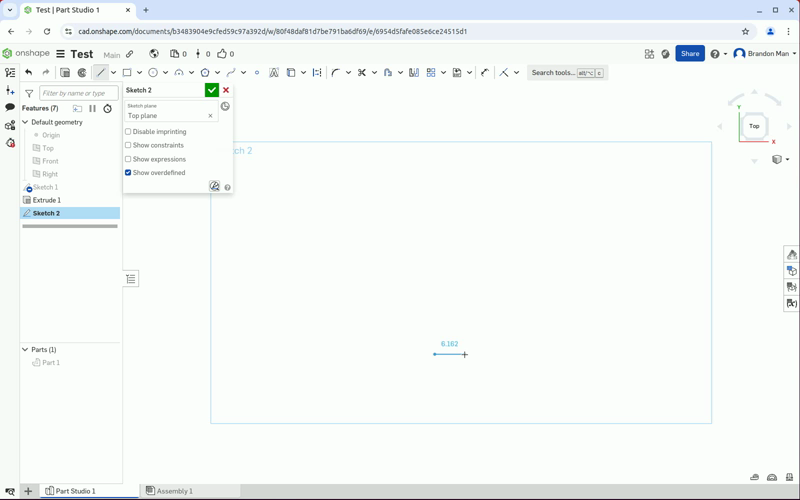
mouse_move(461, 354)
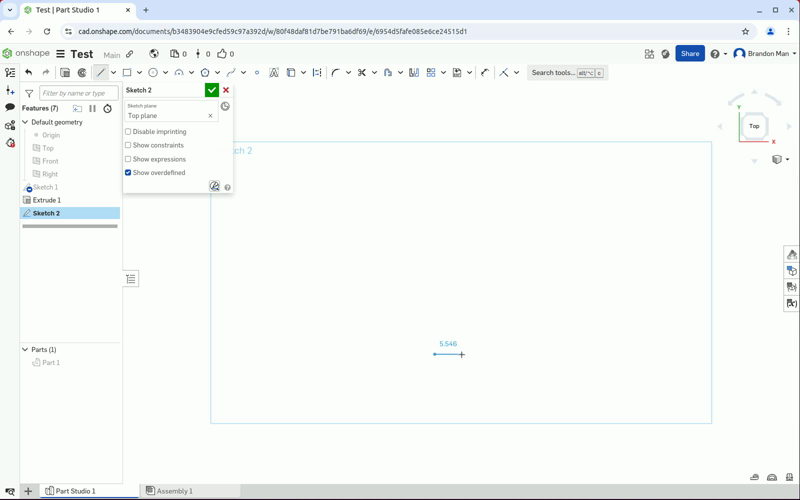
click(461, 354)
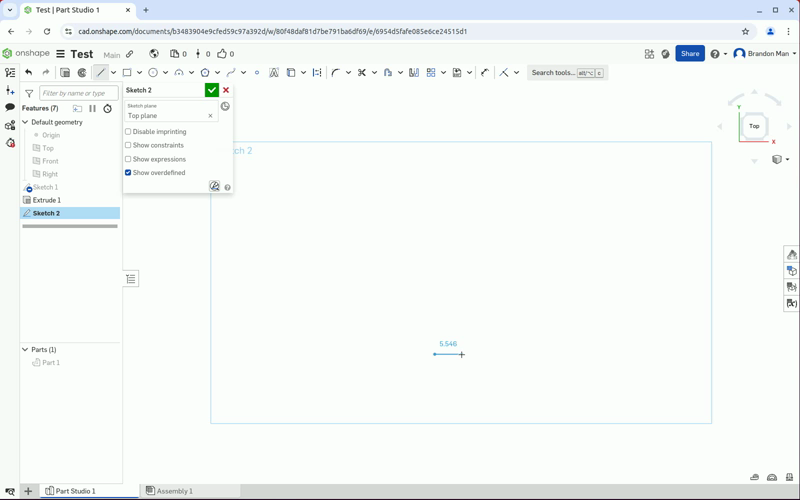
key_up(shift)
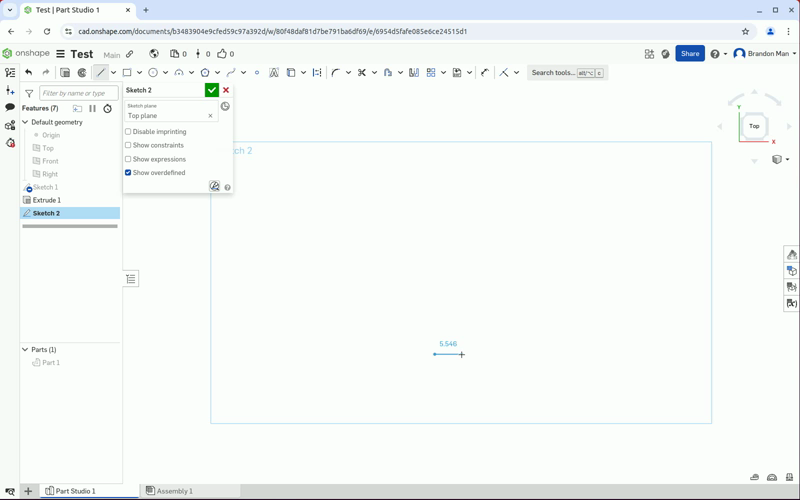
key_down(shift)
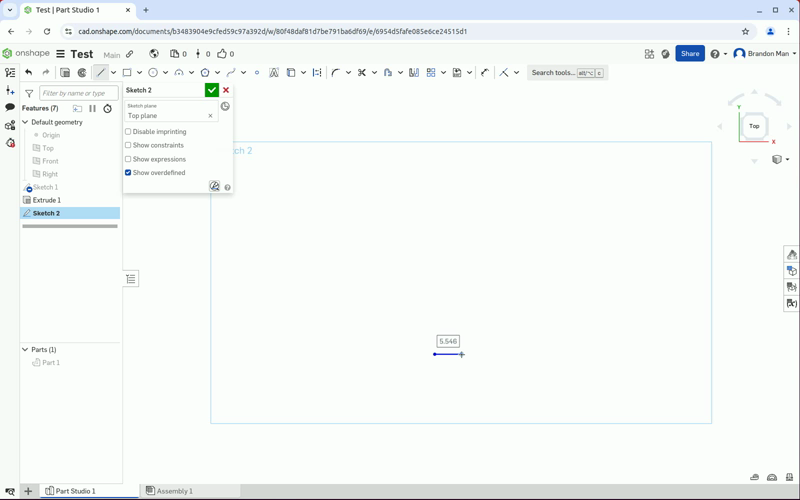
mouse_move(491, 354)
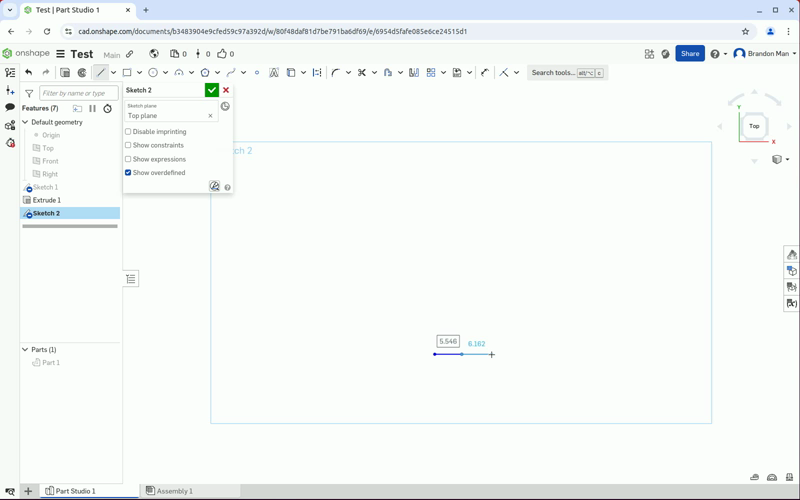
mouse_move(461, 347)
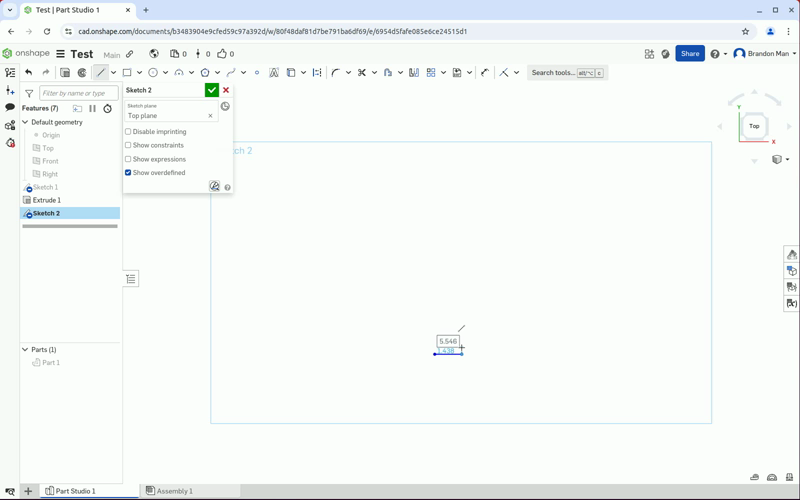
scroll(6)
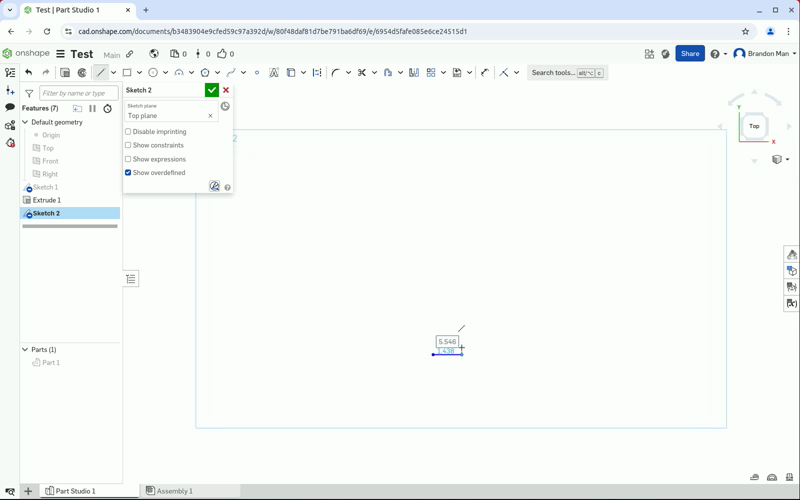
scroll(6)
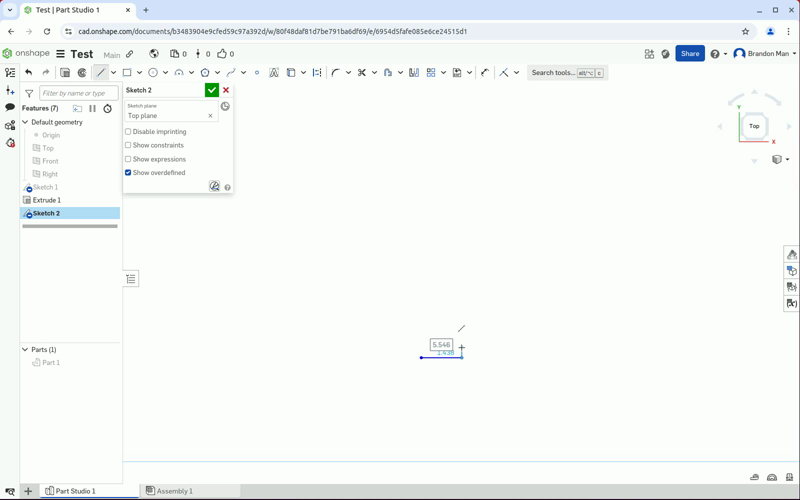
scroll(6)
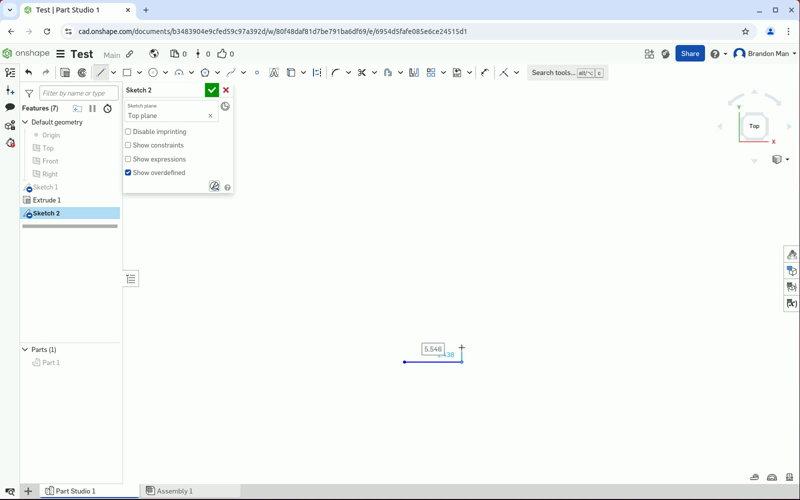
scroll(6)
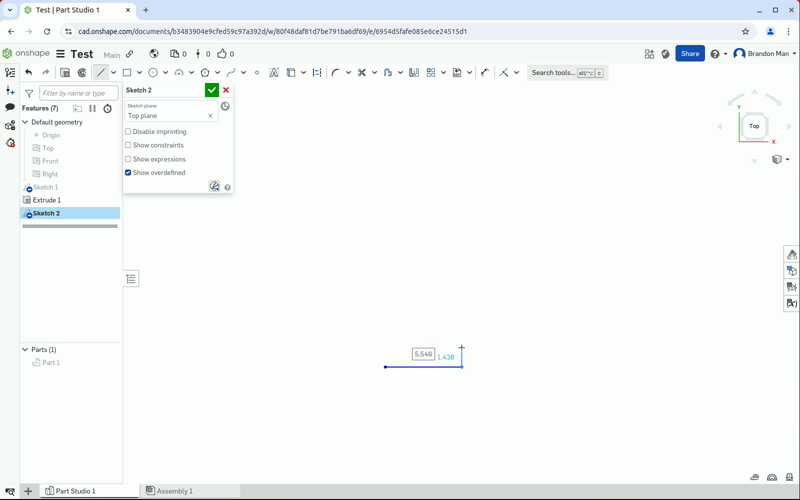
scroll(6)
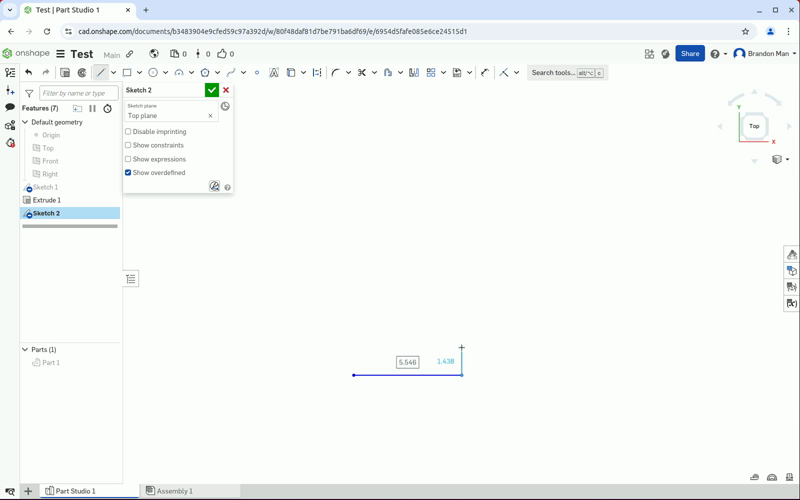
scroll(6)
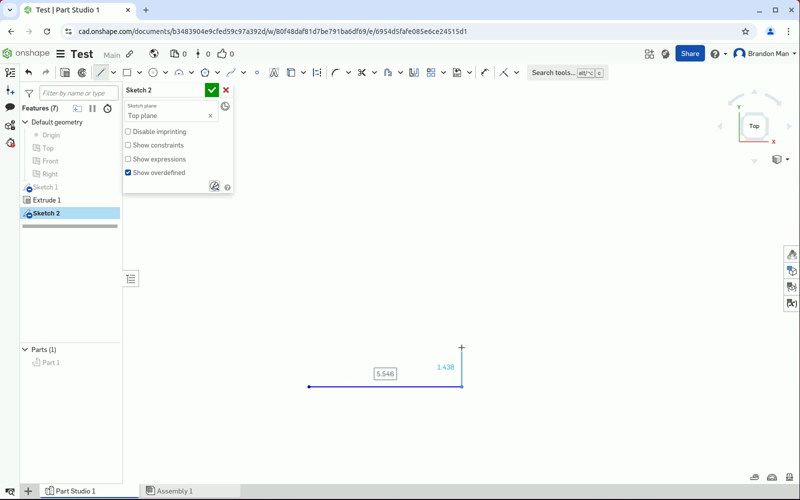
scroll(6)
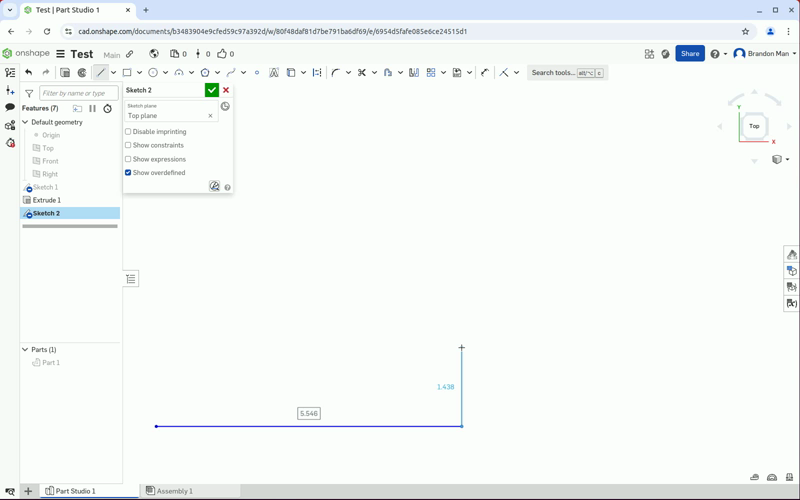
click(461, 347)
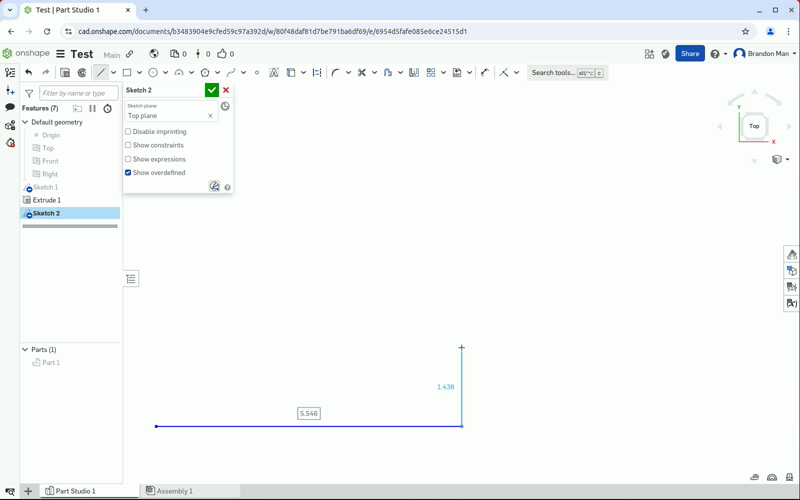
scroll(-6)
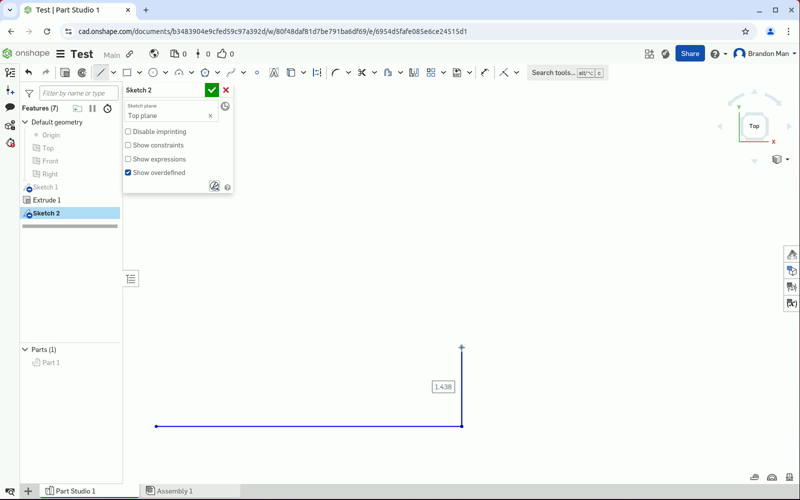
scroll(-6)
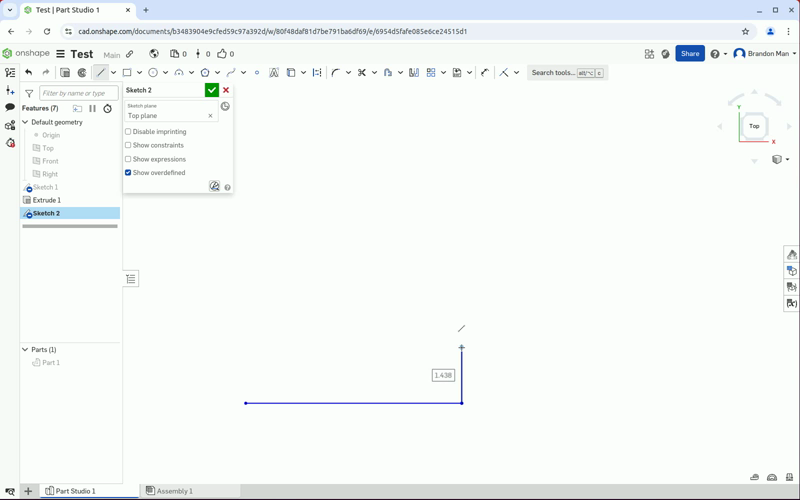
scroll(-6)
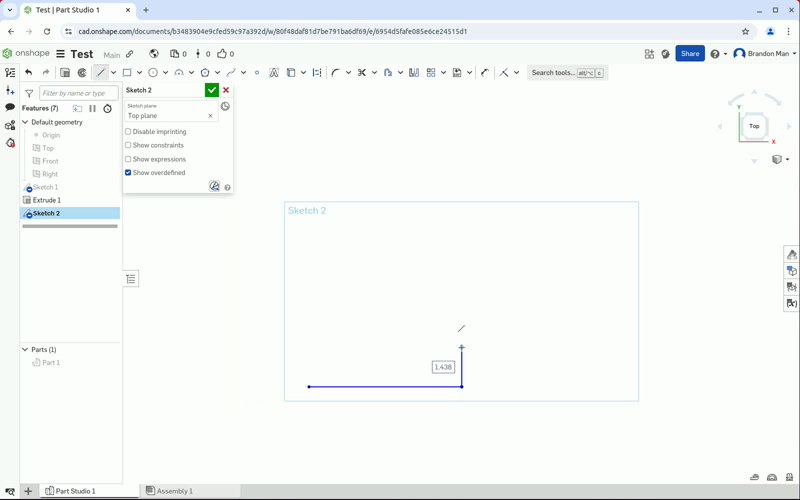
scroll(-6)
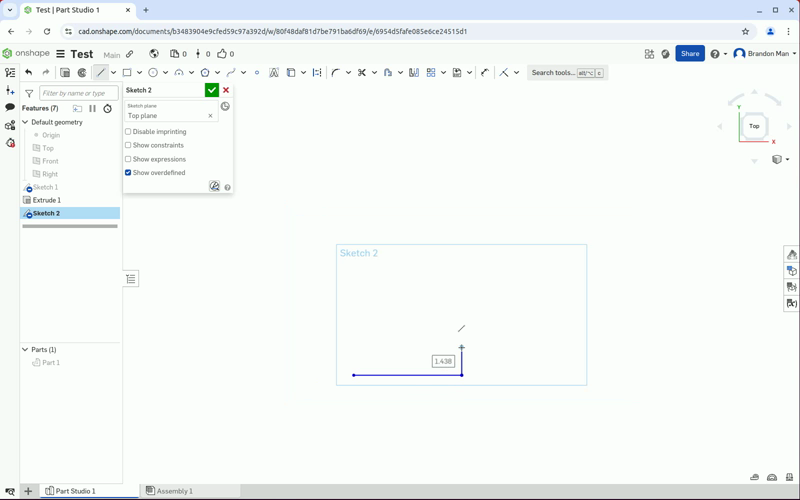
scroll(-6)
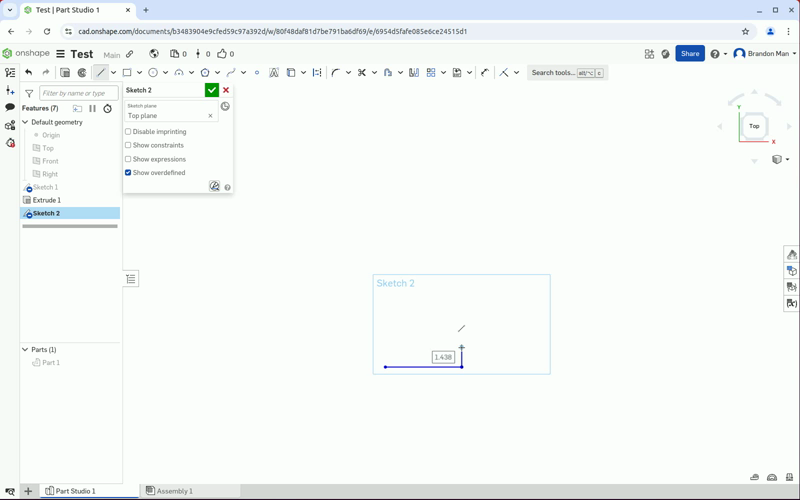
scroll(-6)
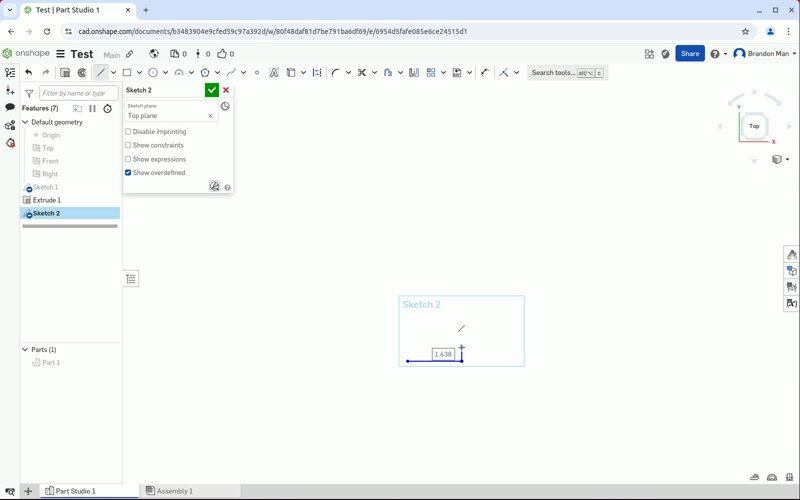
scroll(-6)
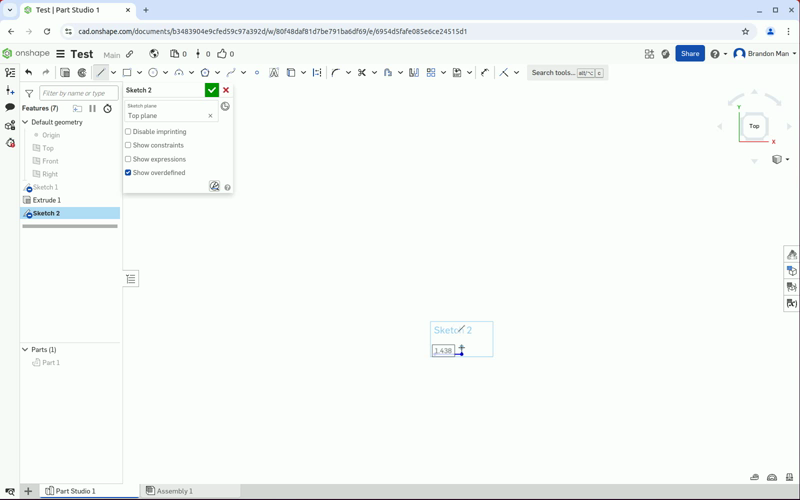
key_up(shift)
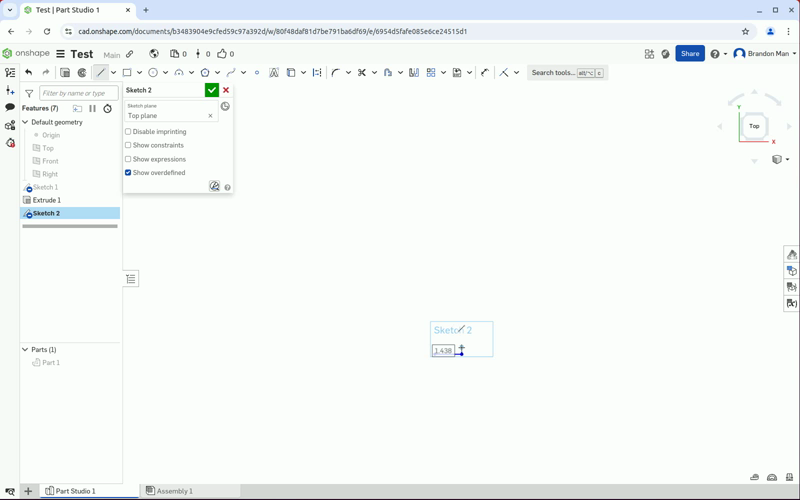
key_down(shift)
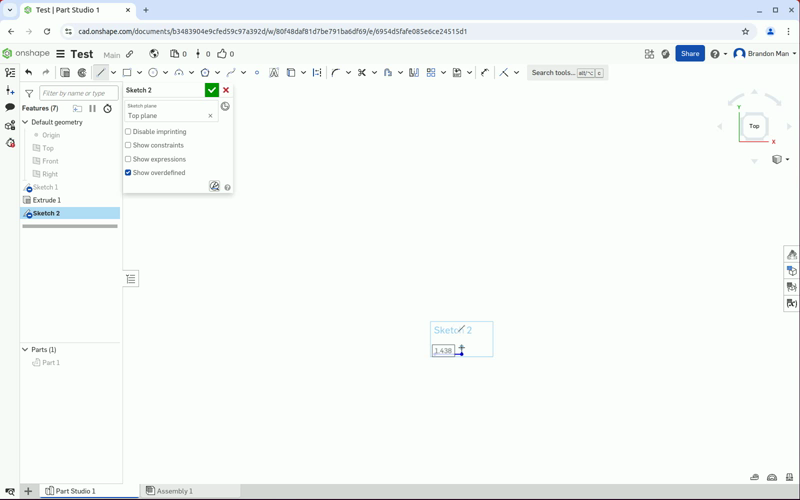
mouse_move(491, 347)
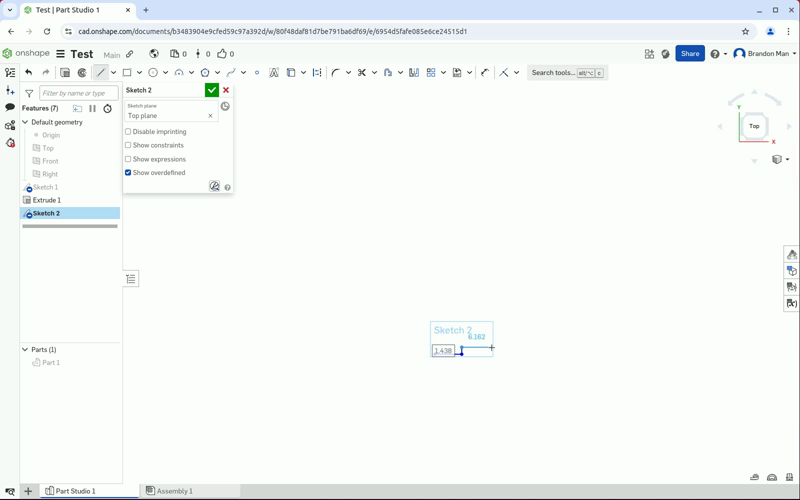
mouse_move(434, 347)
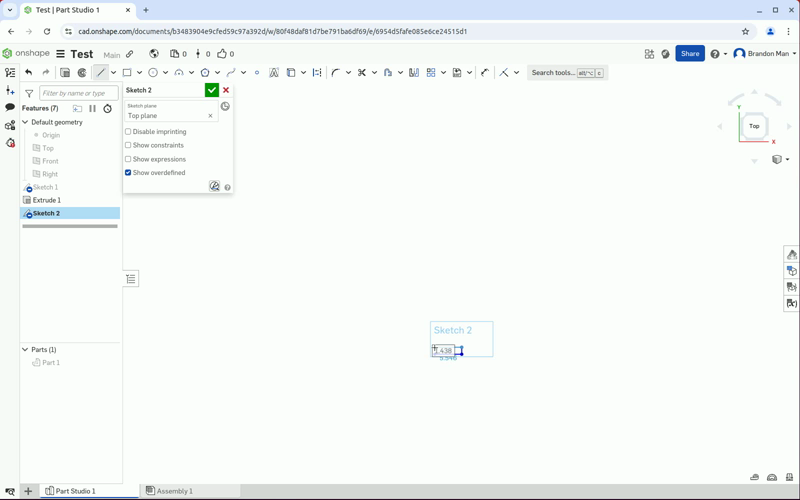
click(434, 347)
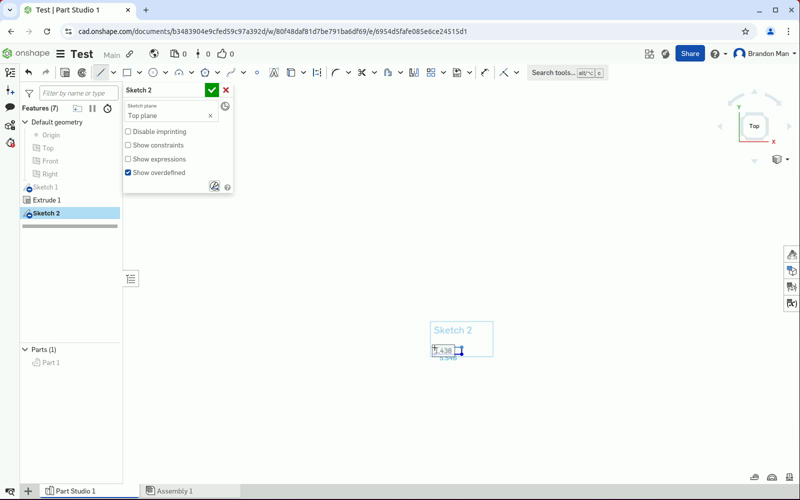
key_up(shift)
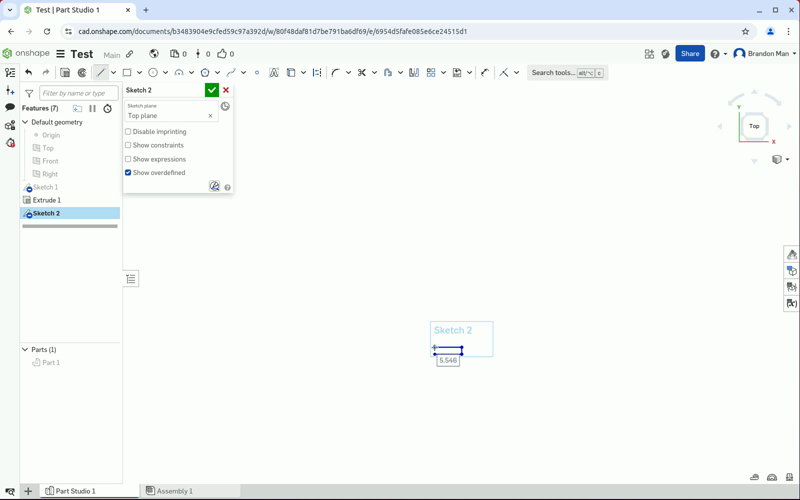
mouse_move(464, 347)
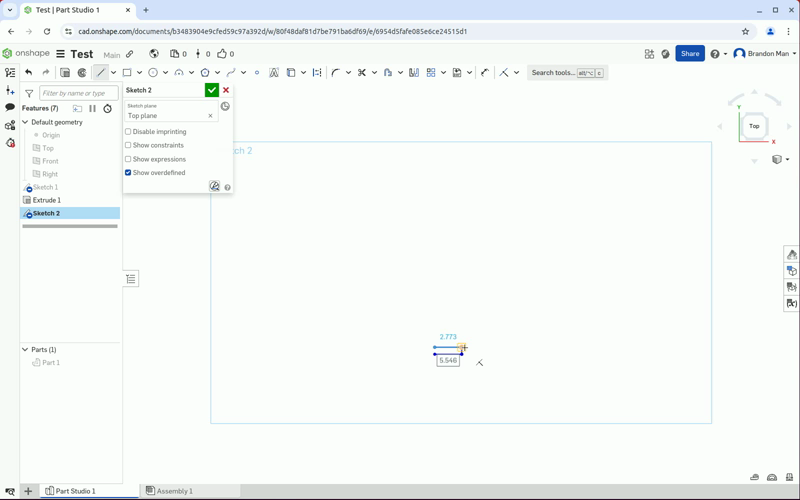
key_down(shift)
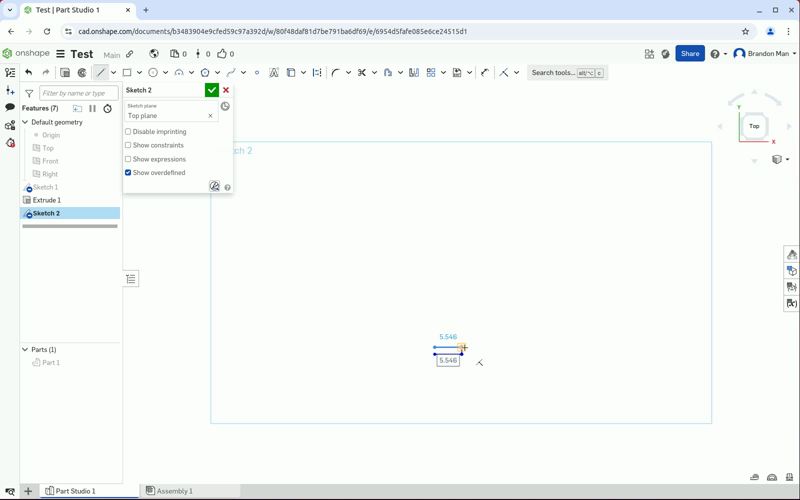
mouse_move(434, 354)
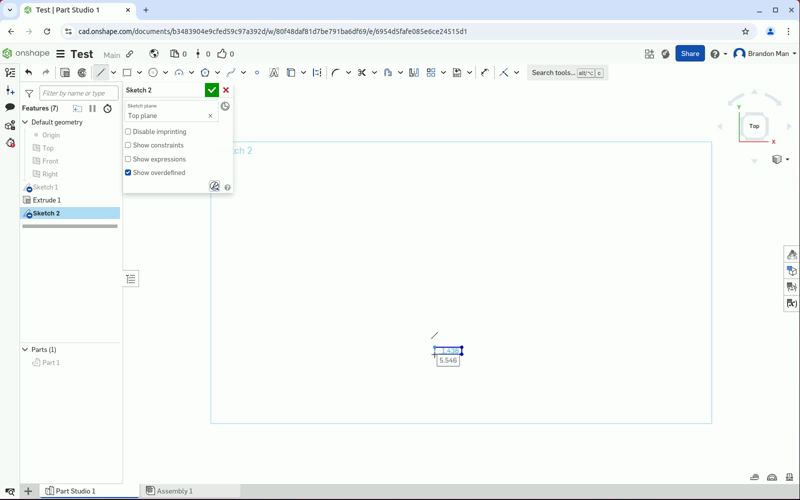
scroll(6)
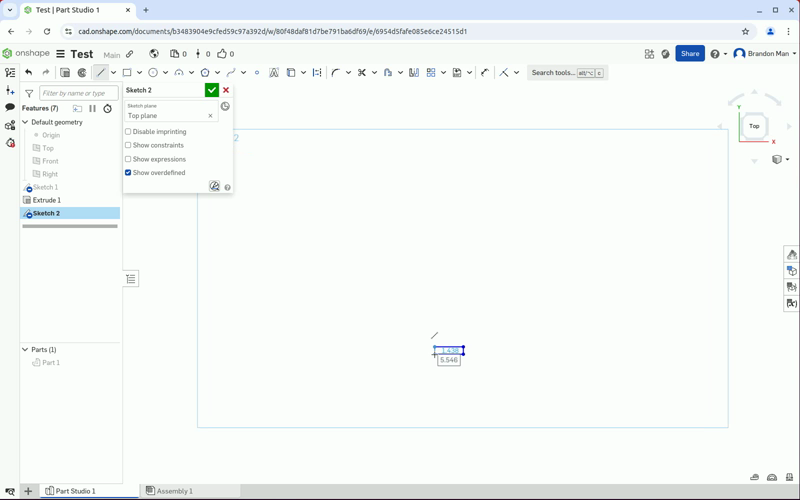
scroll(6)
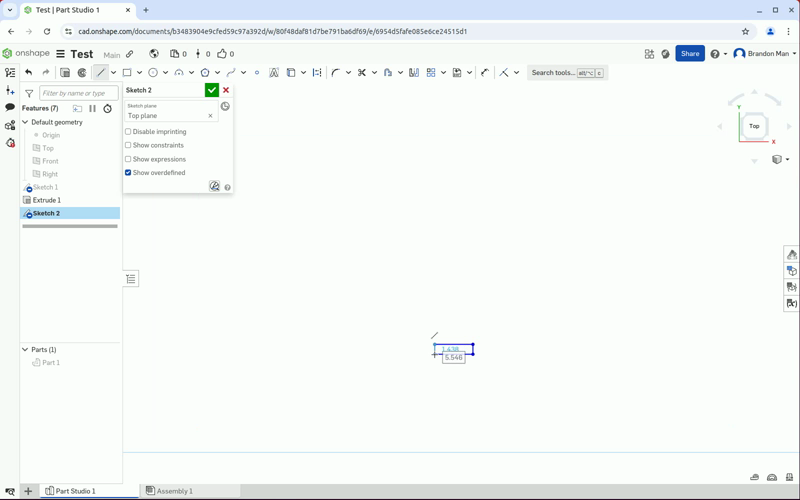
scroll(6)
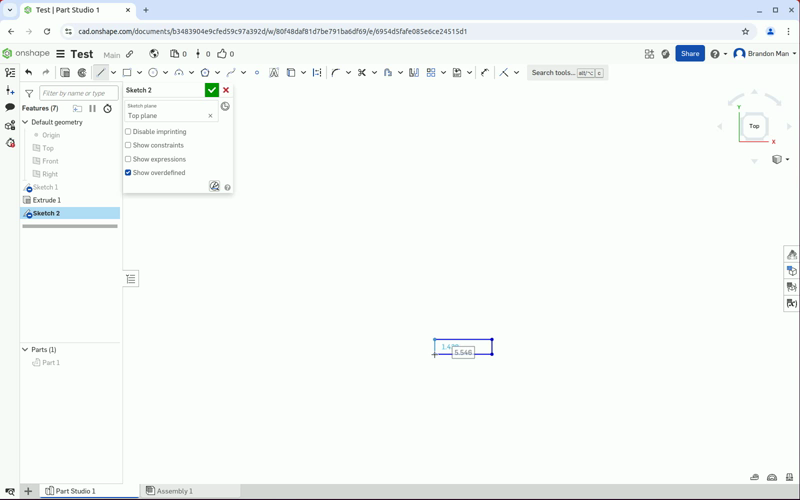
scroll(6)
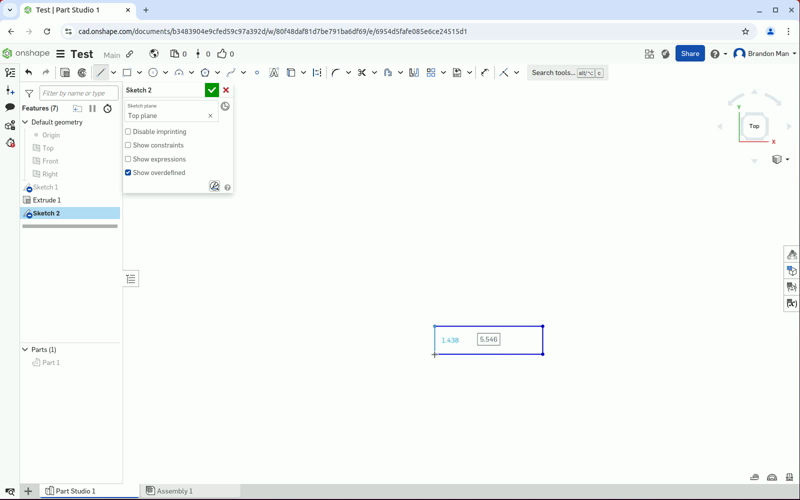
scroll(6)
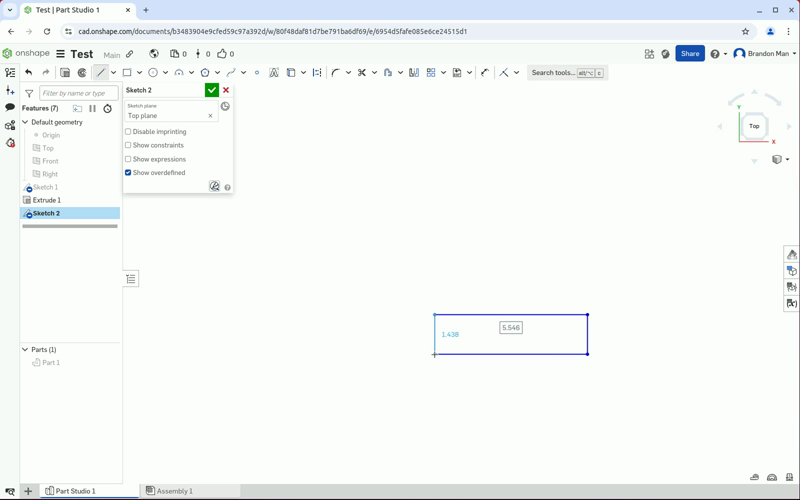
scroll(6)
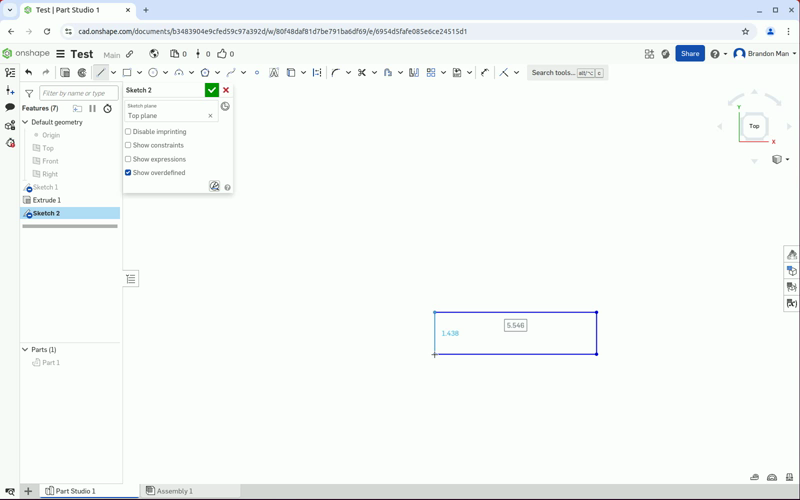
scroll(6)
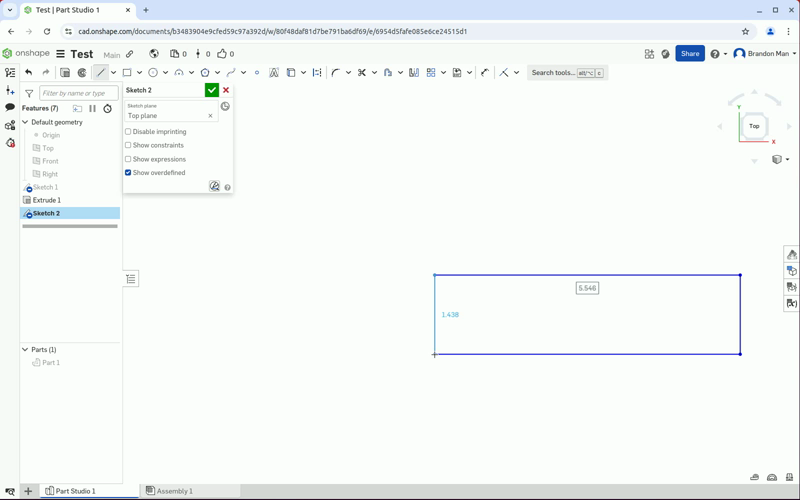
key_up(shift)
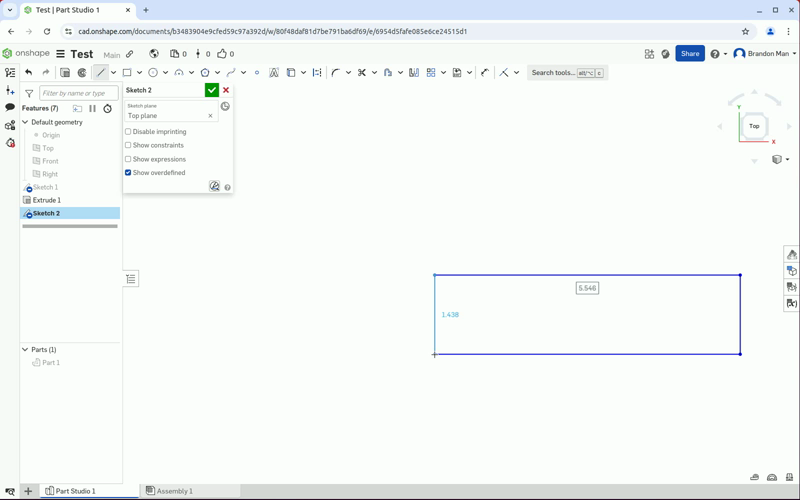
click(434, 354)
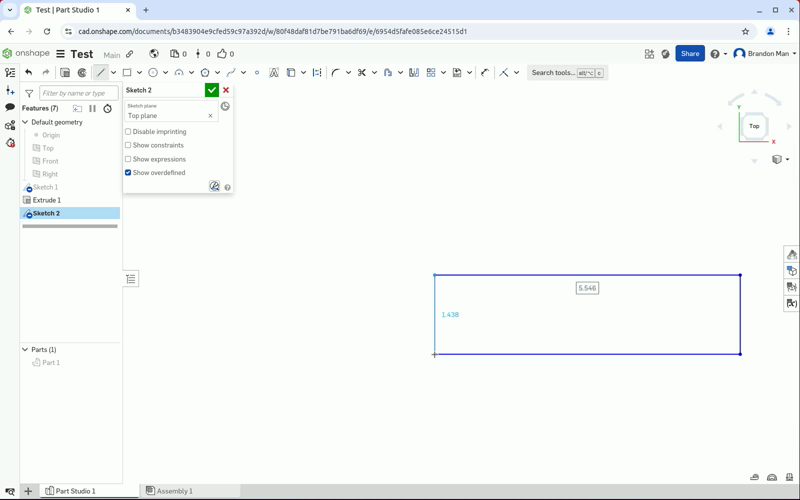
scroll(-6)
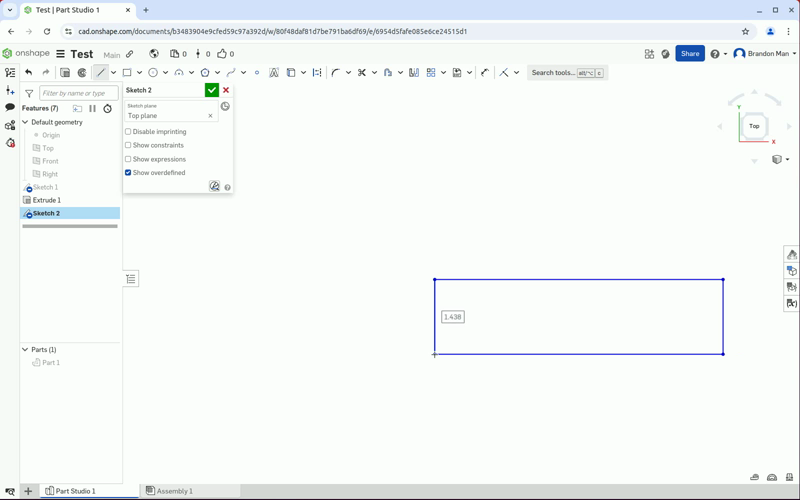
scroll(-6)
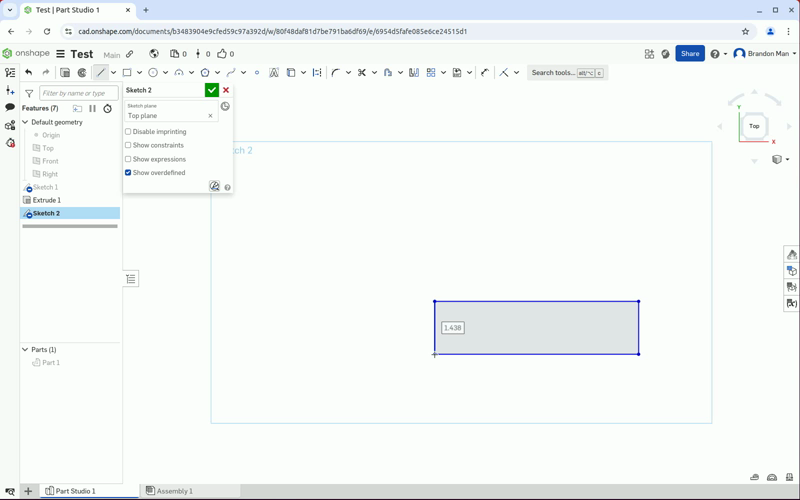
scroll(-6)
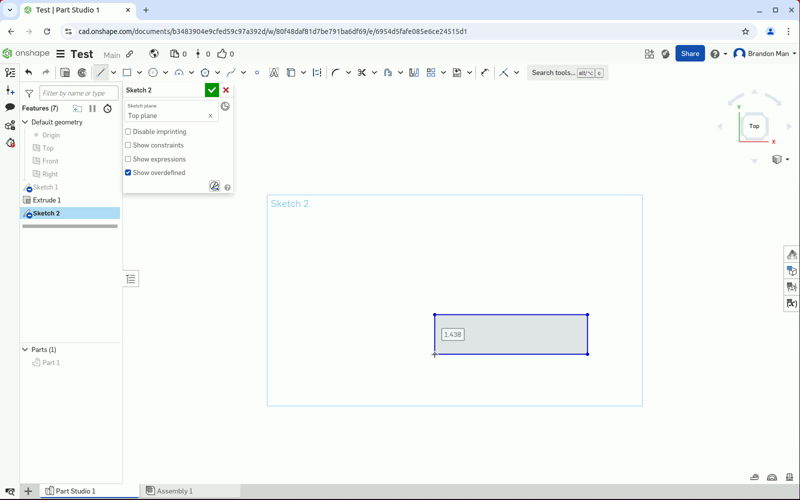
scroll(-6)
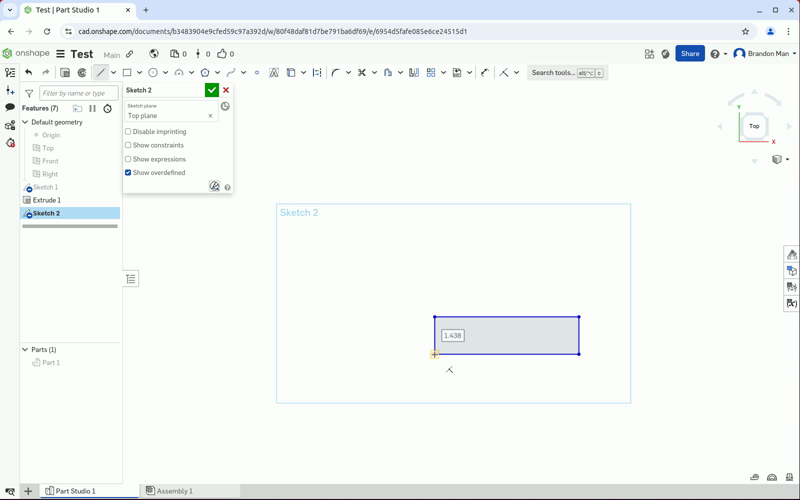
scroll(-6)
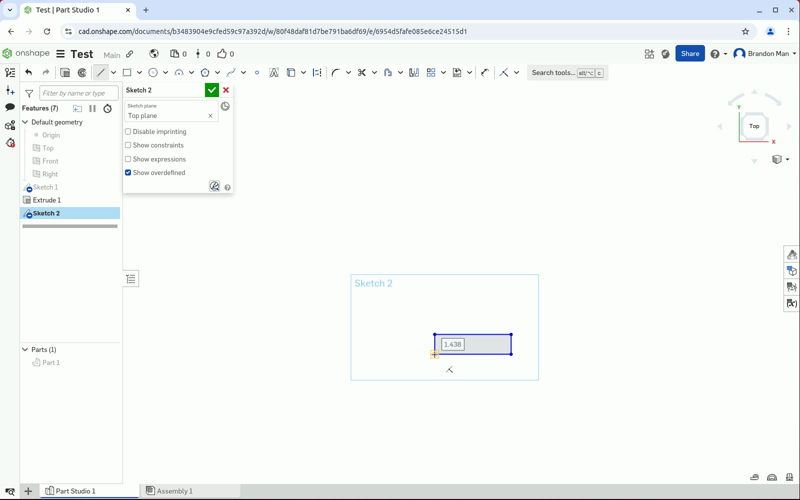
scroll(-6)
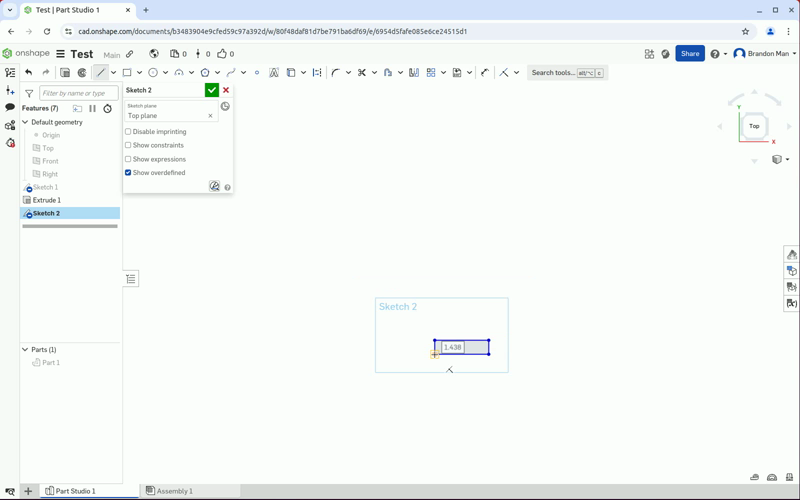
scroll(-6)
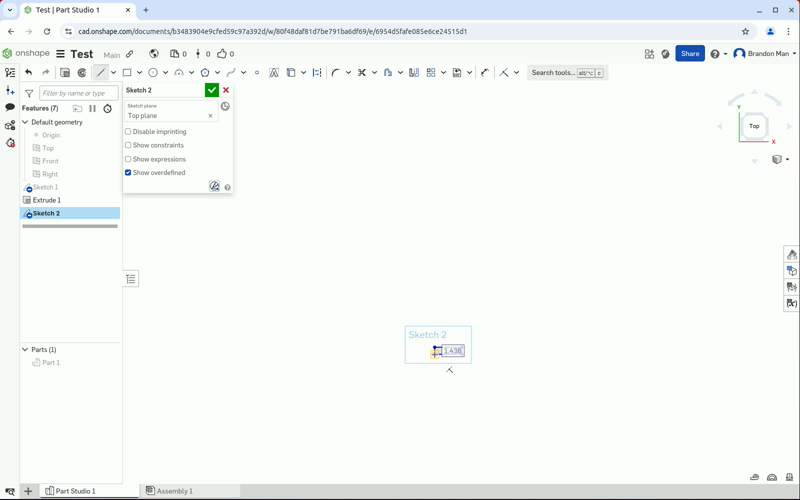
key(esc)
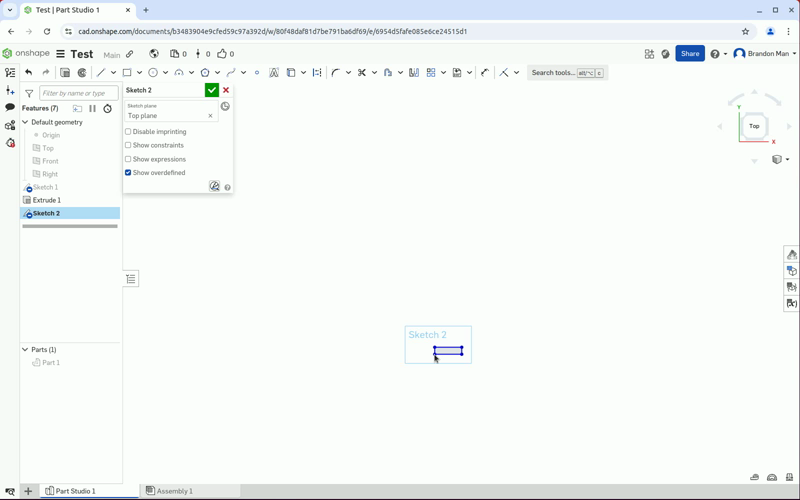
mouse_move(442, 349)
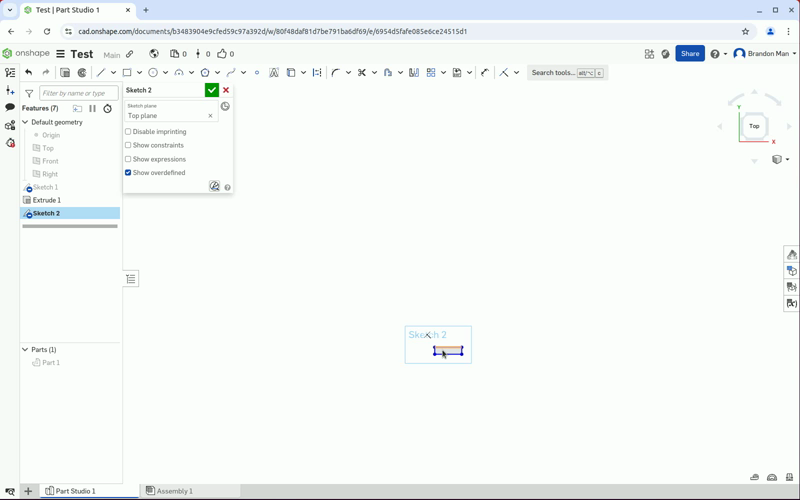
scroll(6)
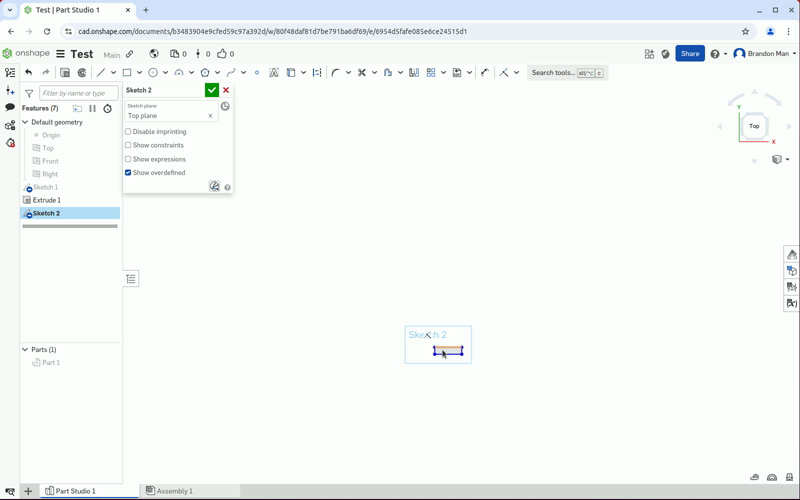
scroll(6)
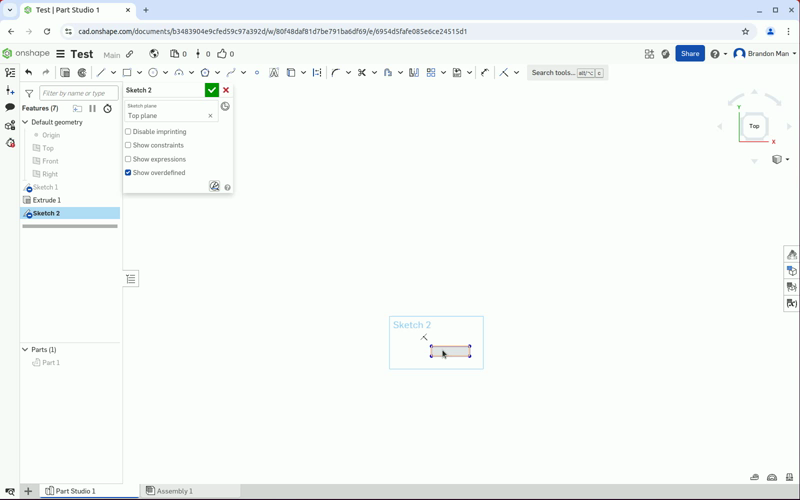
scroll(6)
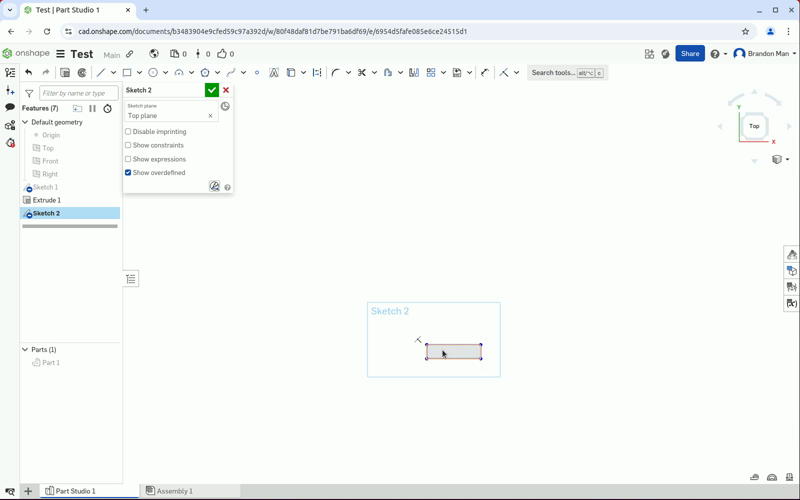
scroll(6)
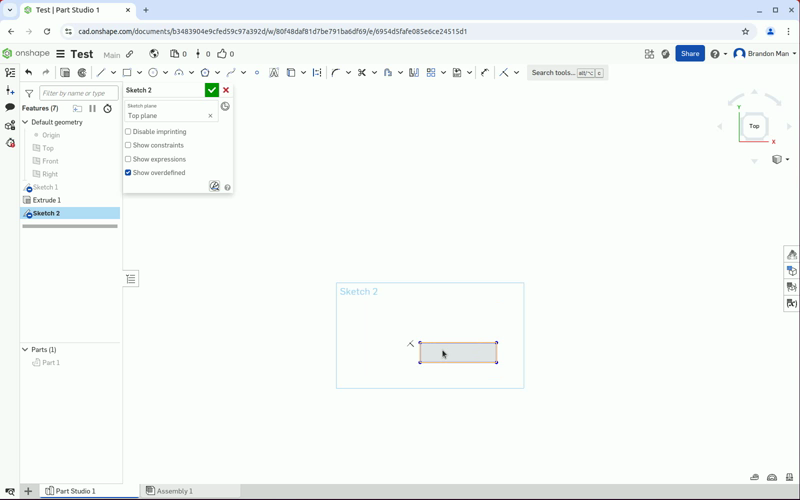
scroll(6)
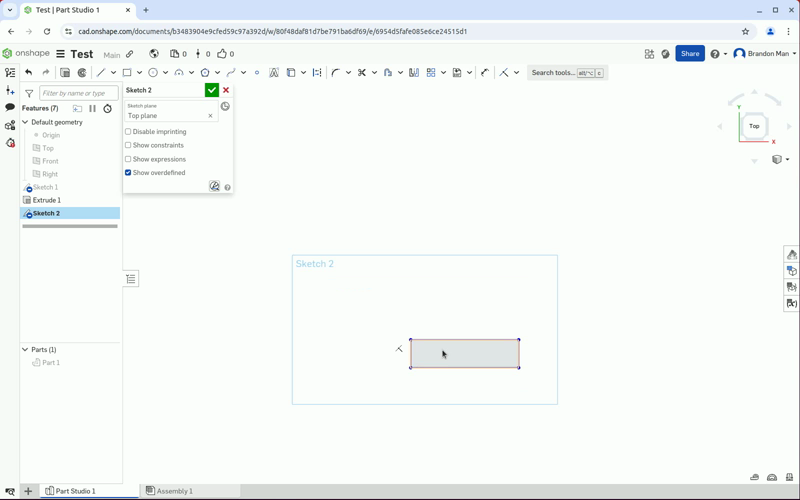
scroll(6)
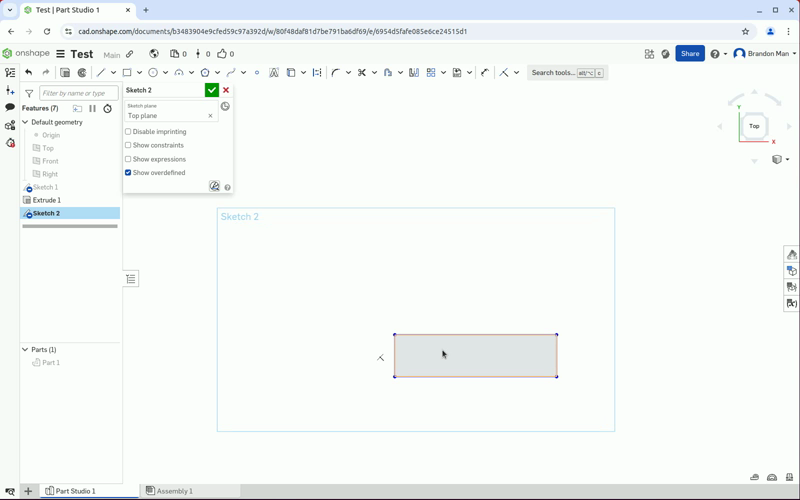
scroll(6)
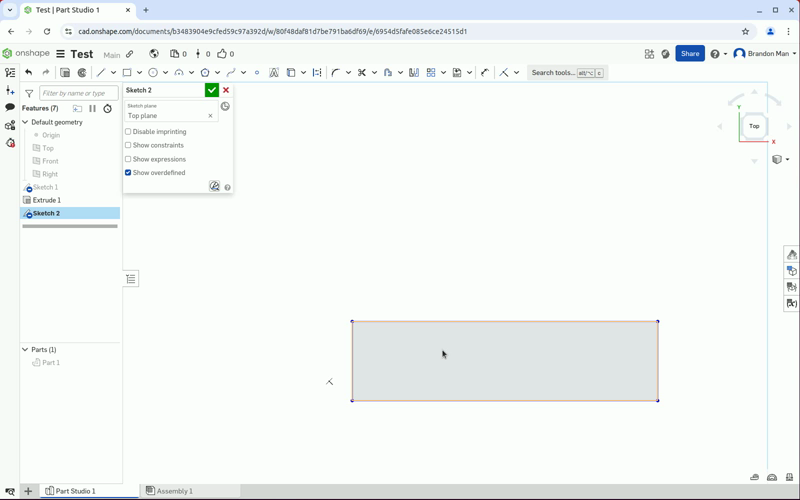
click(442, 349)
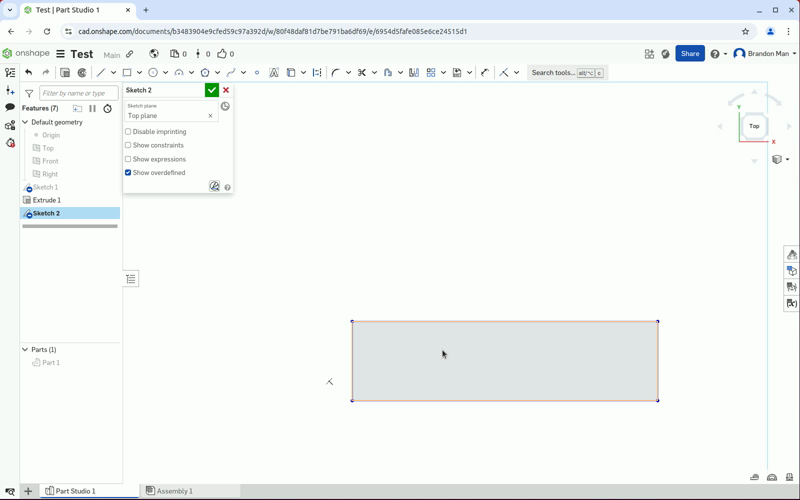
scroll(-6)
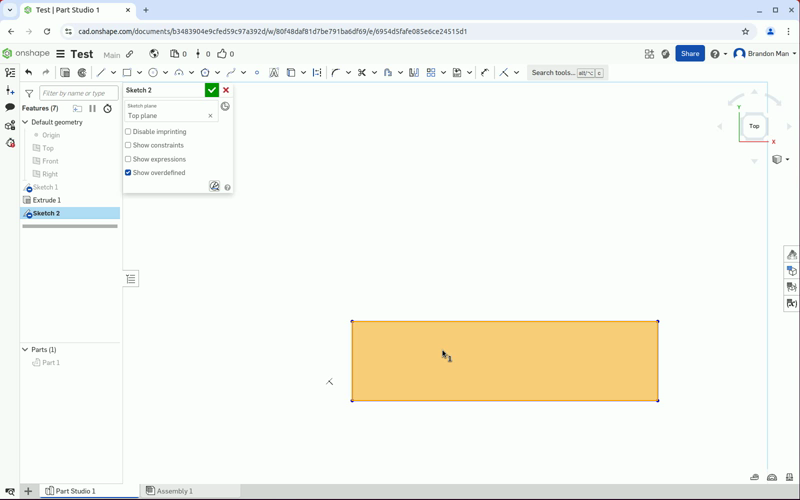
scroll(-6)
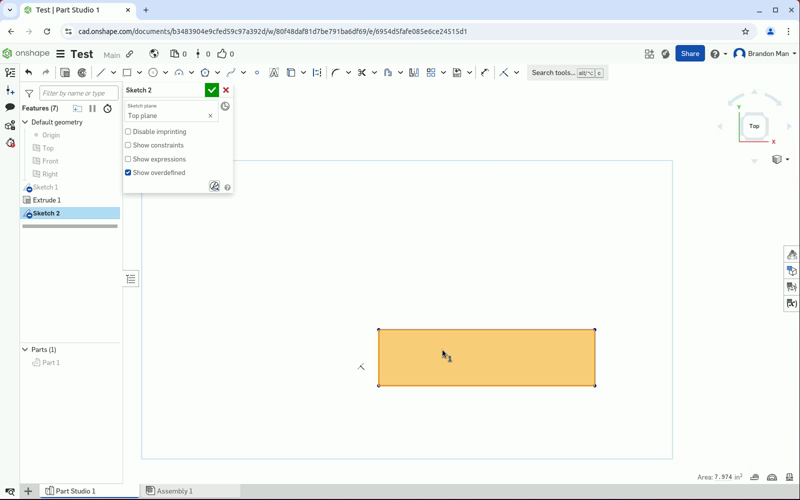
scroll(-6)
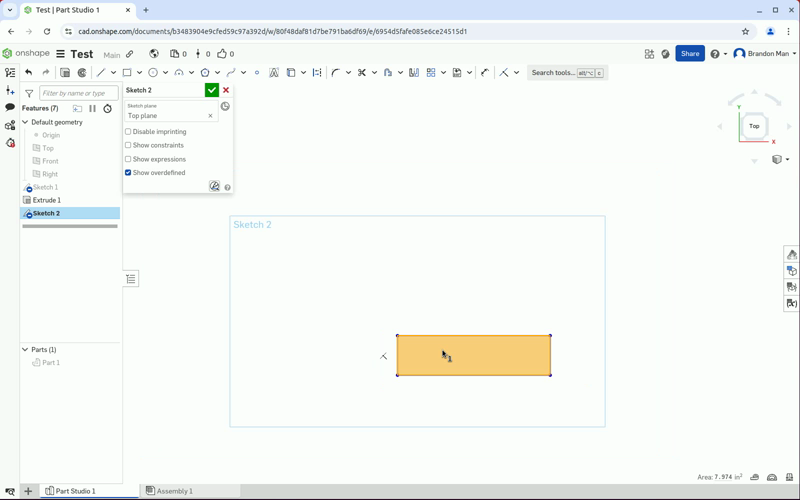
scroll(-6)
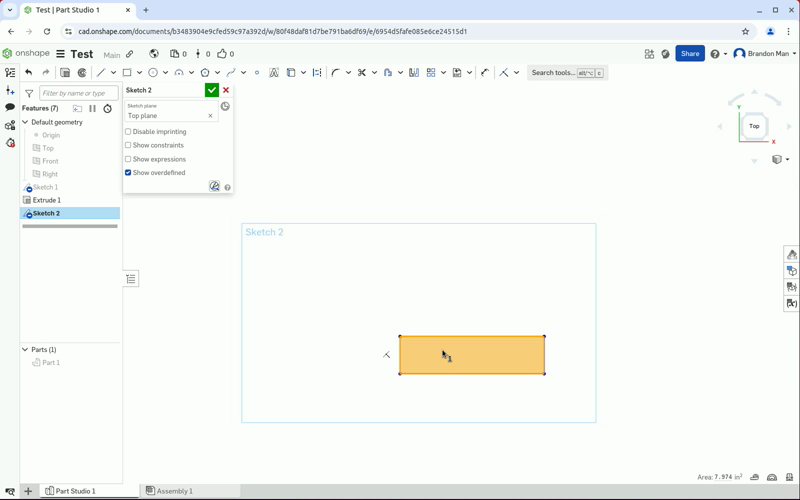
scroll(-6)
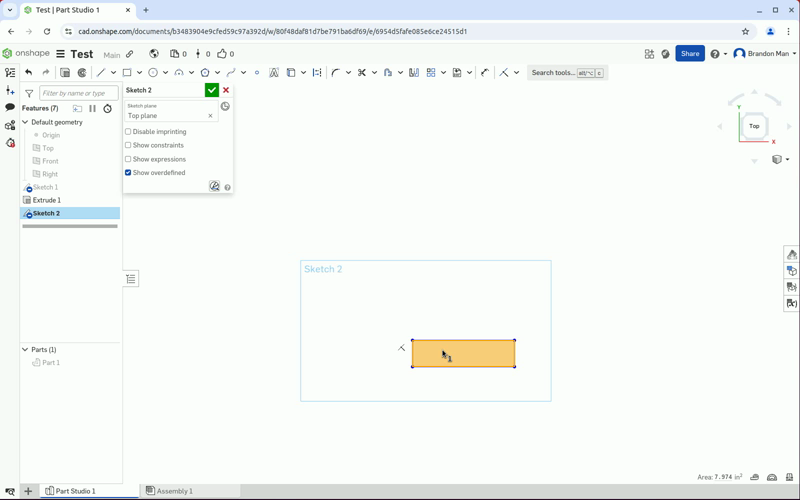
scroll(-6)
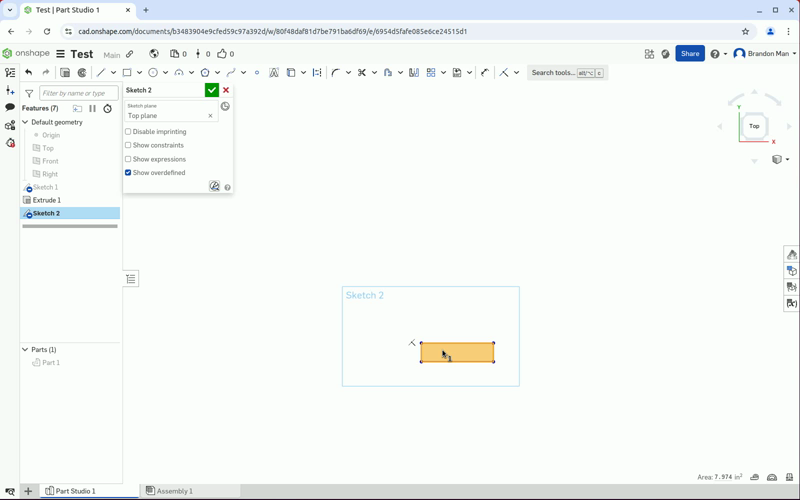
scroll(-6)
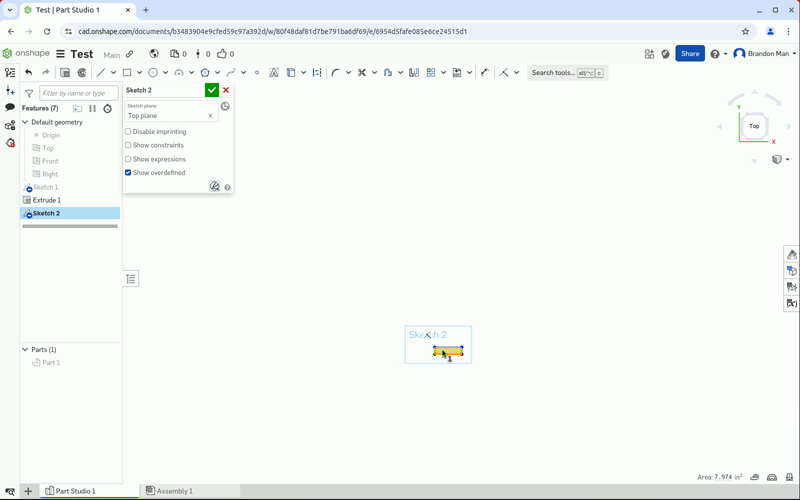
mouse_move(73, 352)
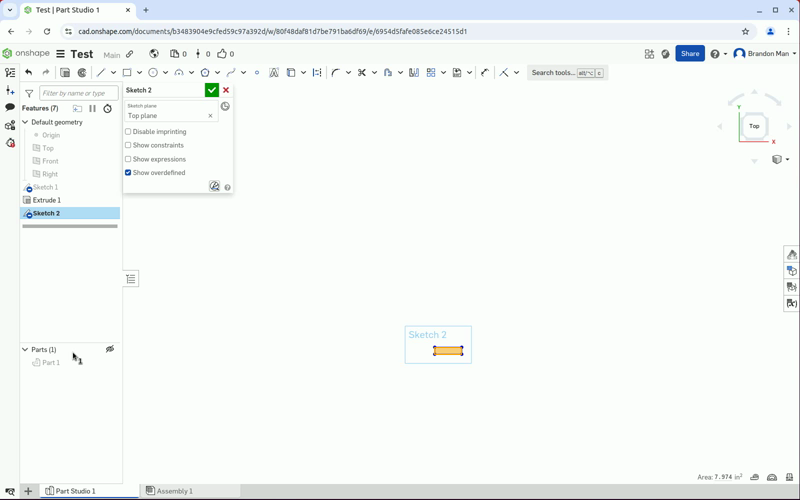
key(shift+y)
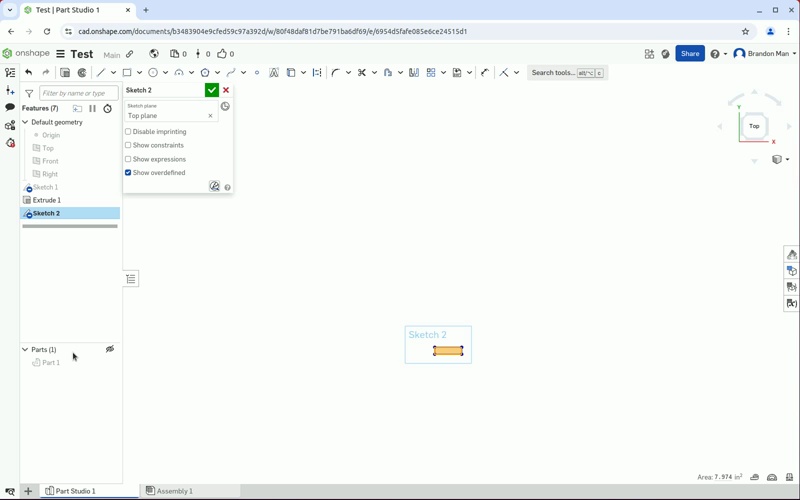
key(shift+e)
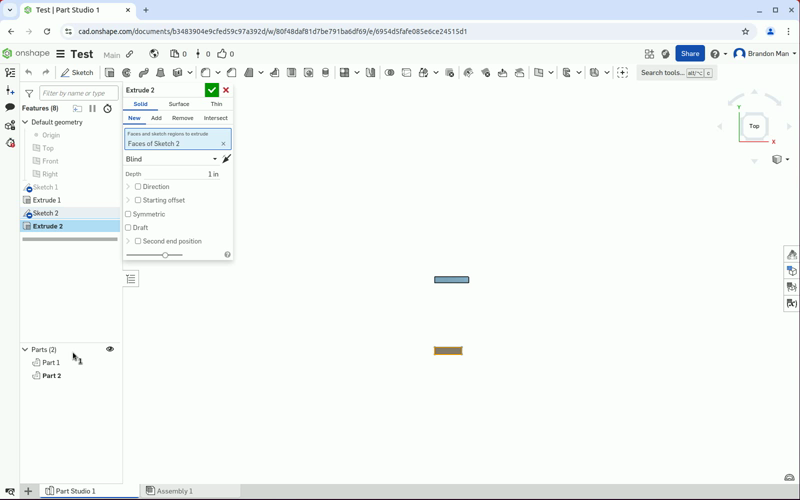
mouse_move(143, 106)
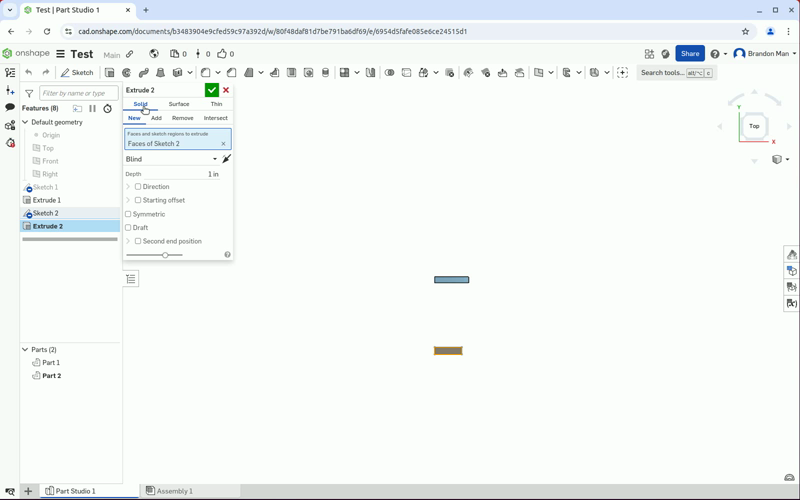
click(143, 106)
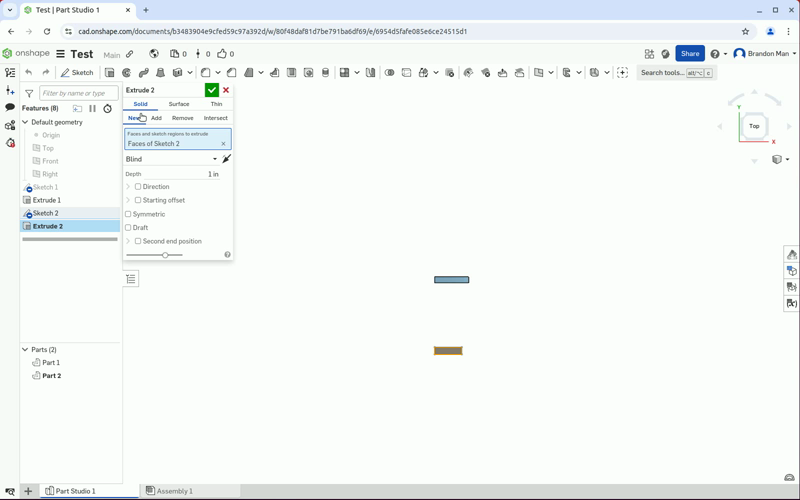
mouse_move(137, 120)
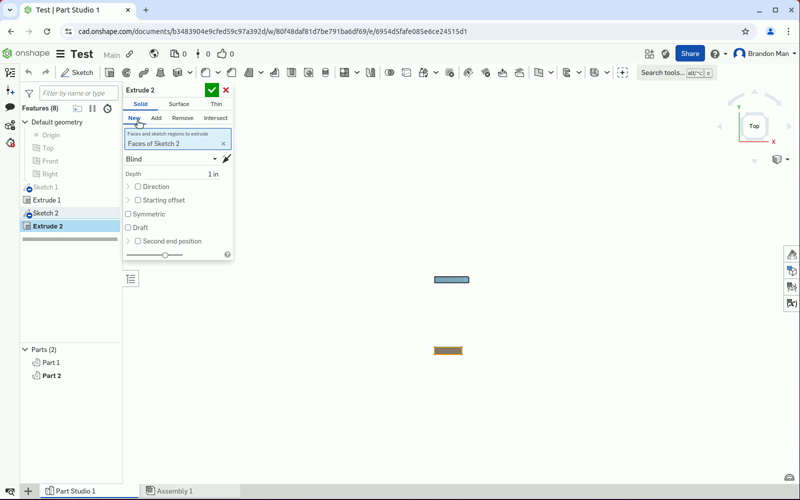
click(137, 120)
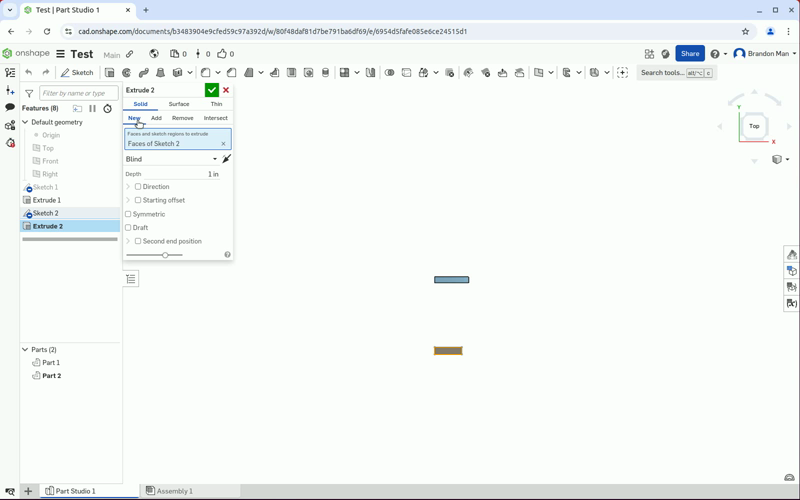
key(tab, 4)
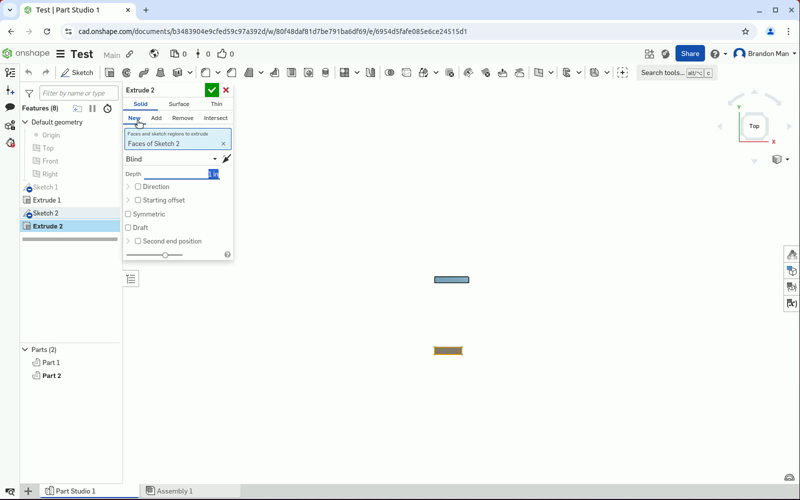
text(1.685)
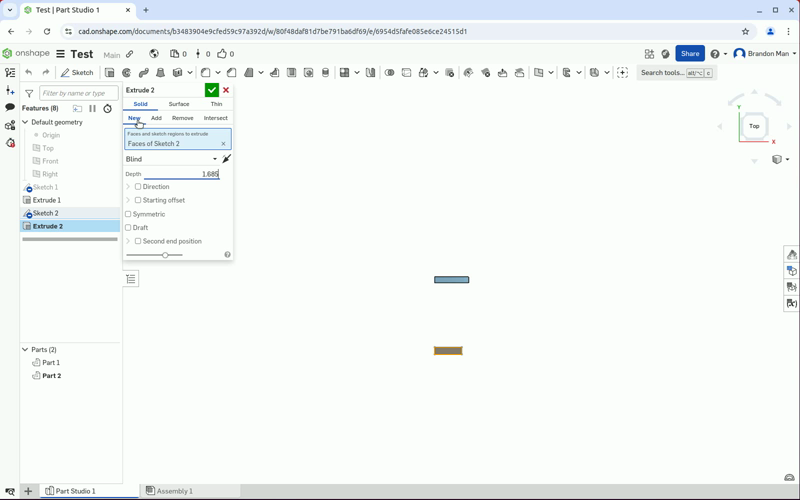
key(enter)
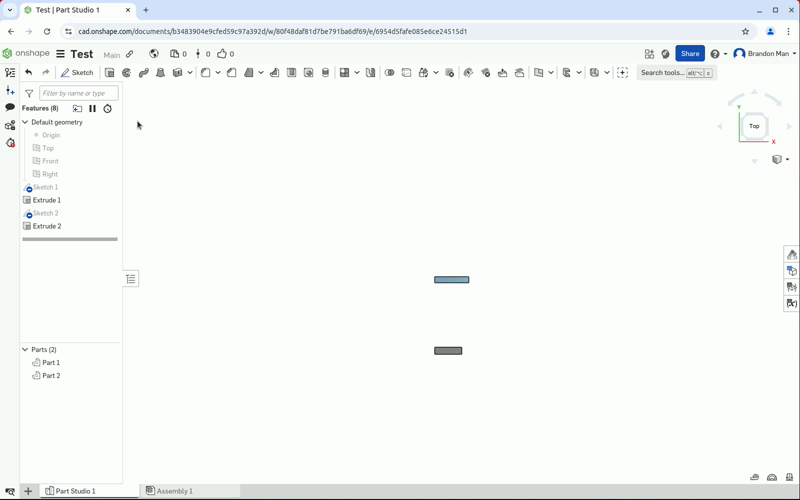
key(shift+h)
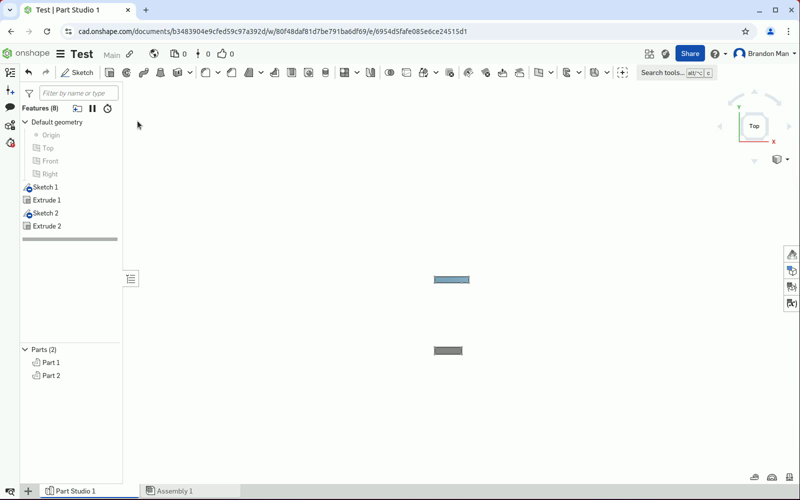
key(shift+h)
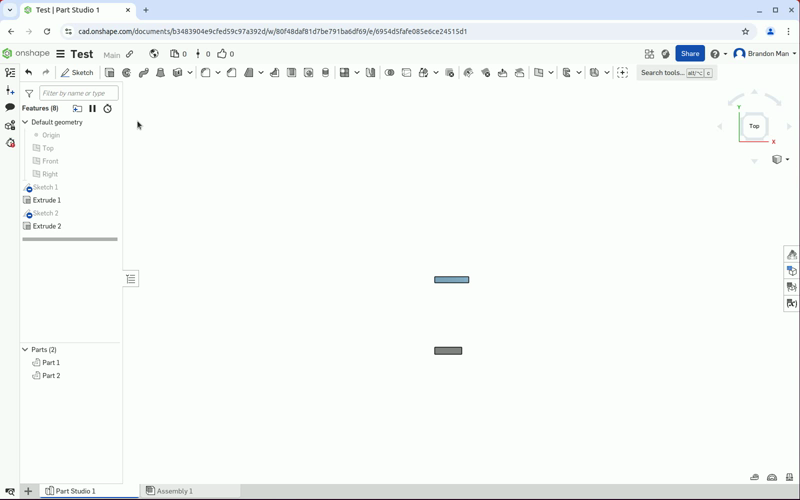
mouse_move(73, 189)
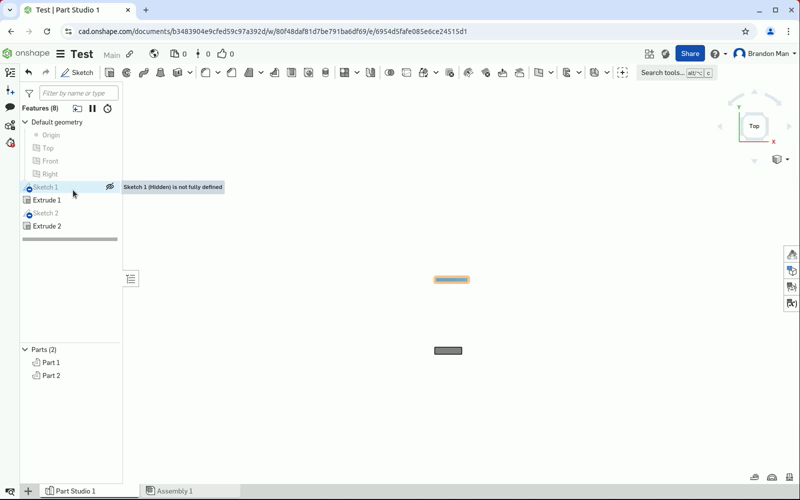
click(73, 189)
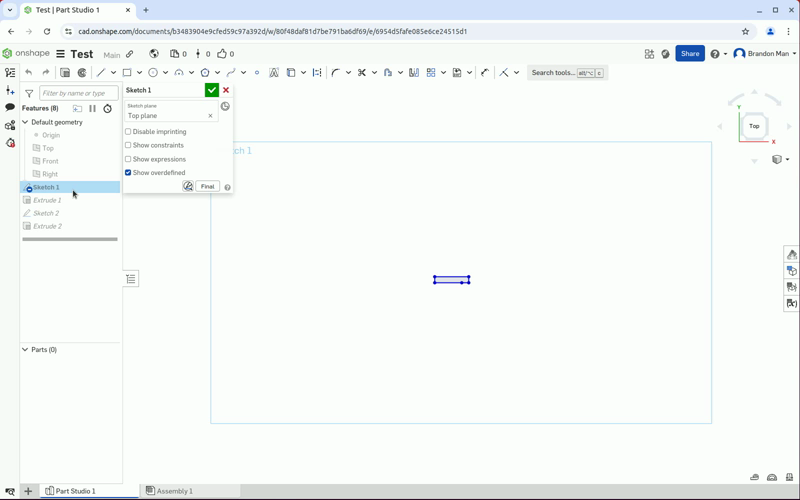
mouse_move(229, 92)
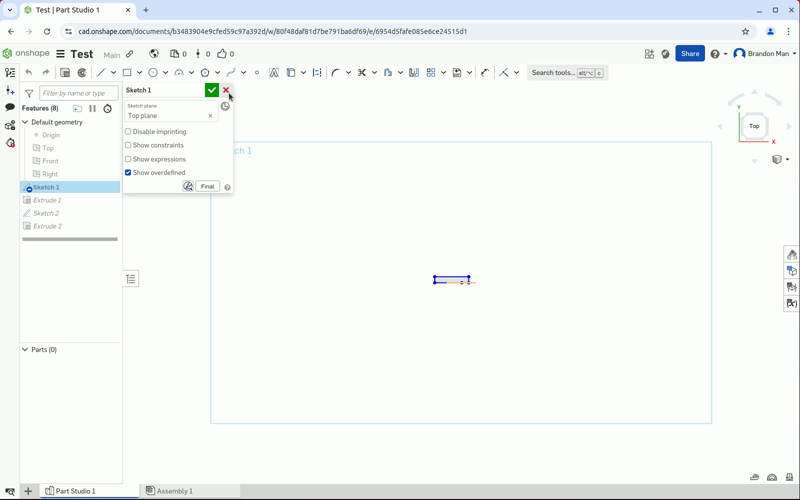
click(229, 92)
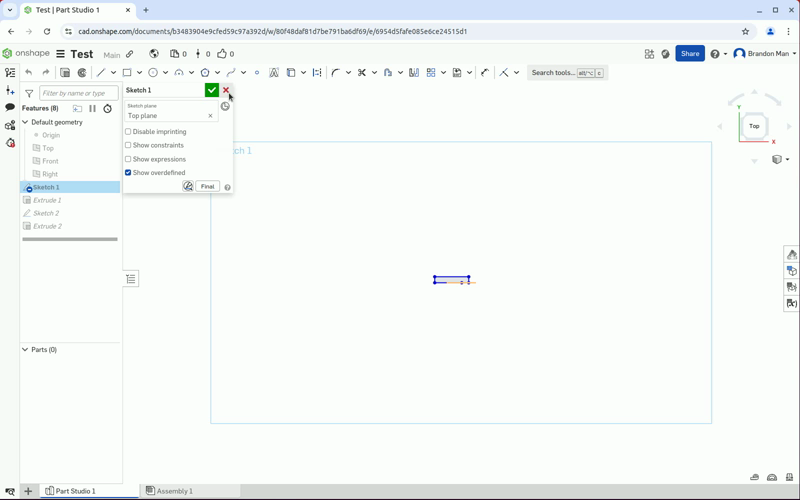
key(shift+s)
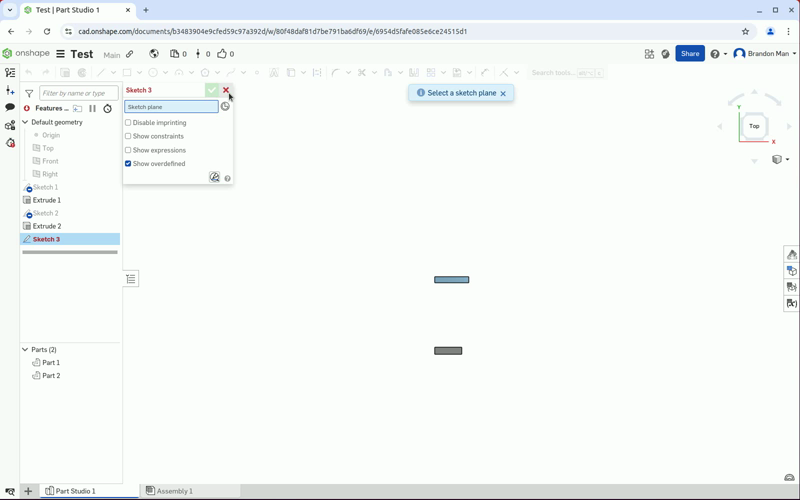
mouse_move(73, 150)
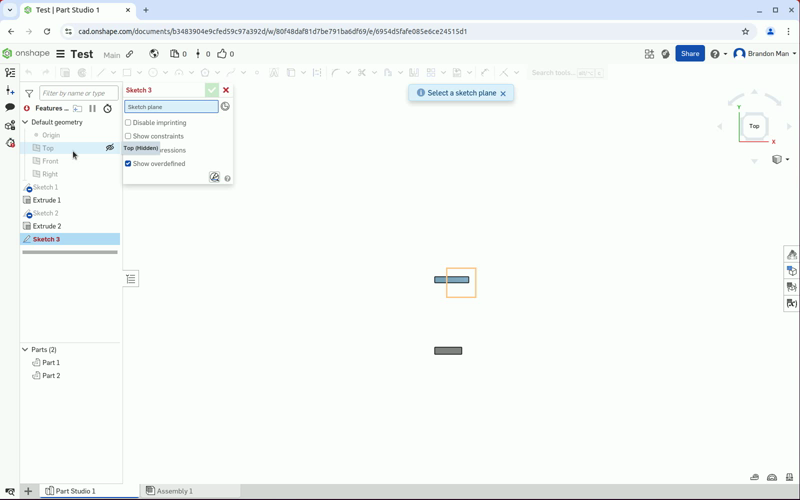
click(73, 150)
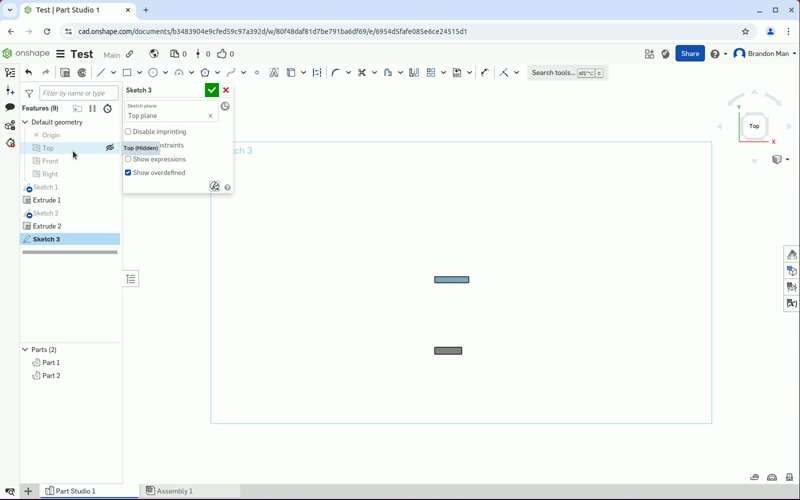
mouse_move(73, 352)
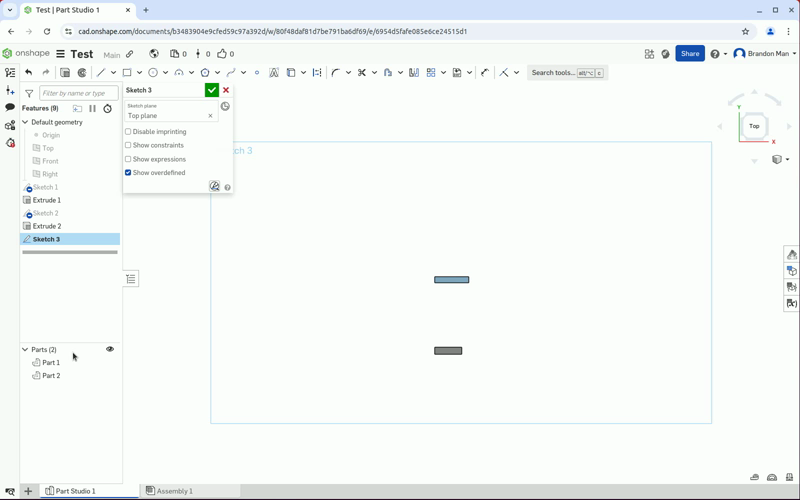
key(y)
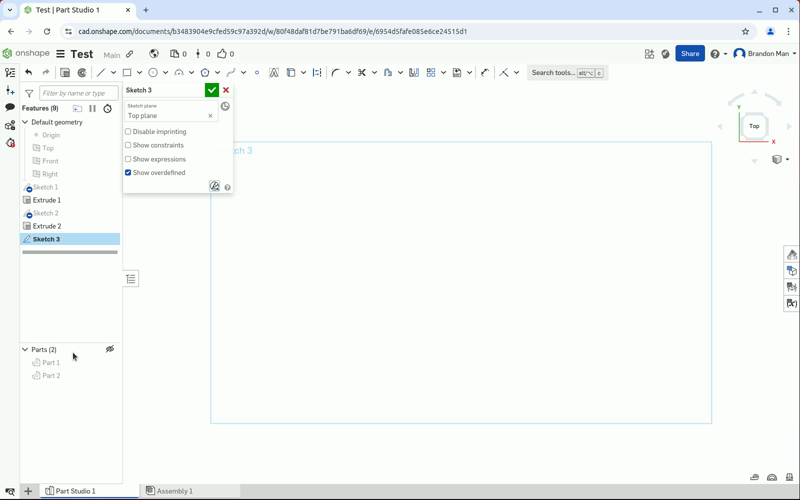
key(l)
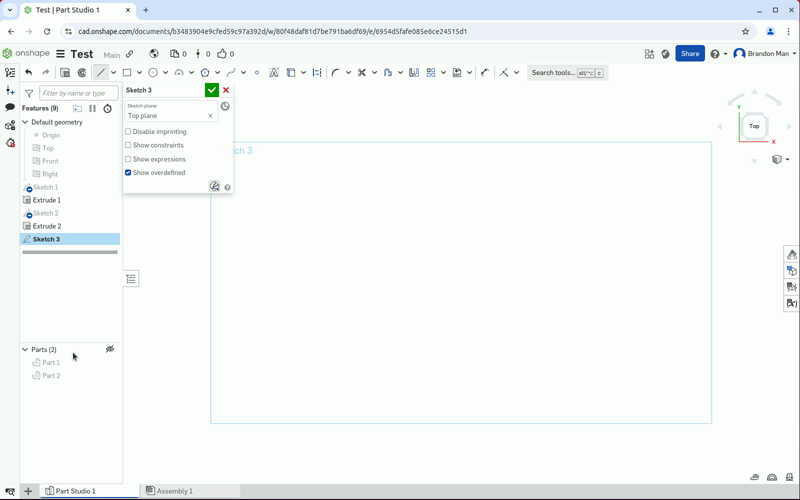
key_down(shift)
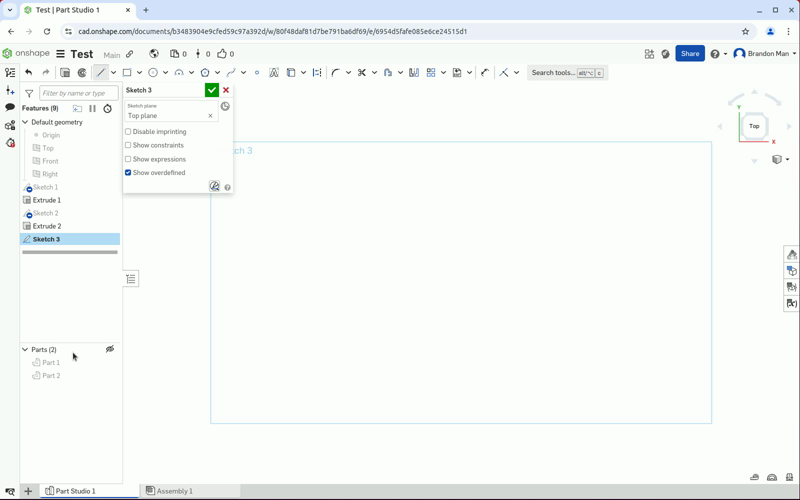
mouse_move(460, 395)
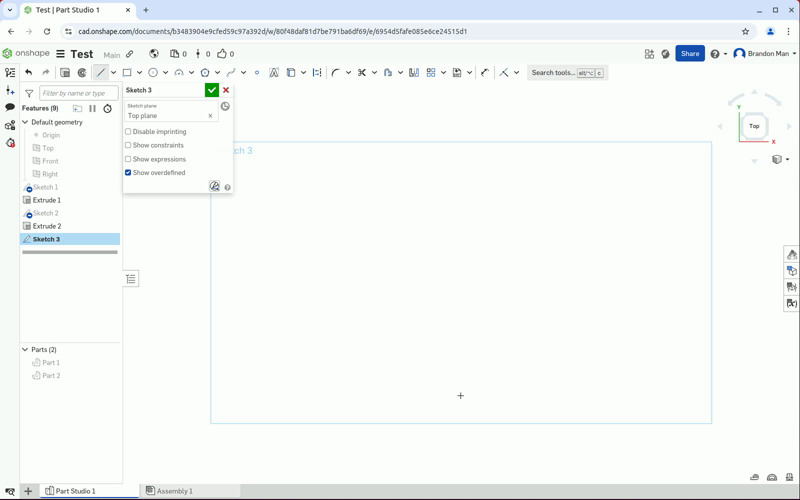
click(460, 395)
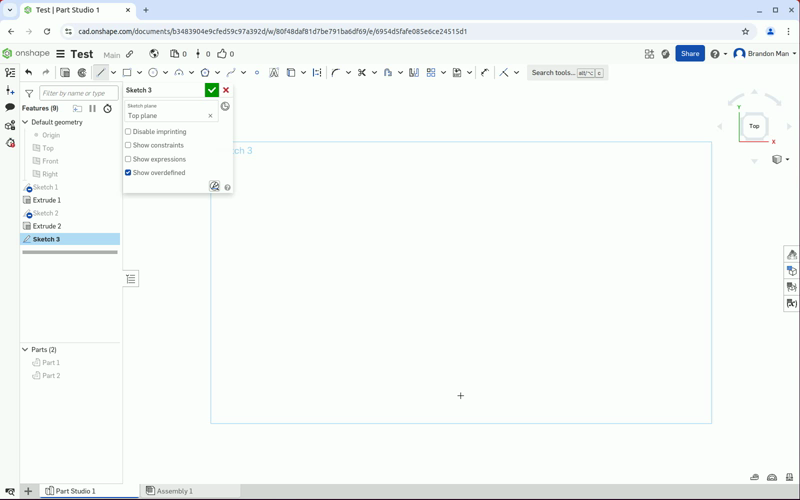
key_up(shift)
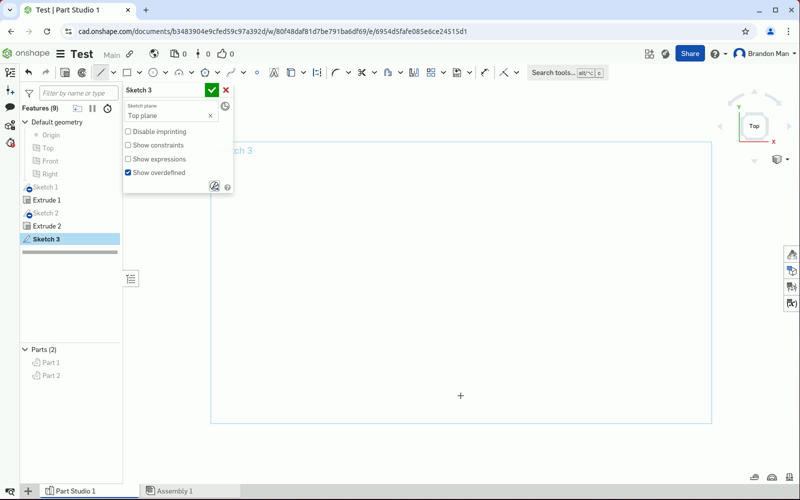
key_down(shift)
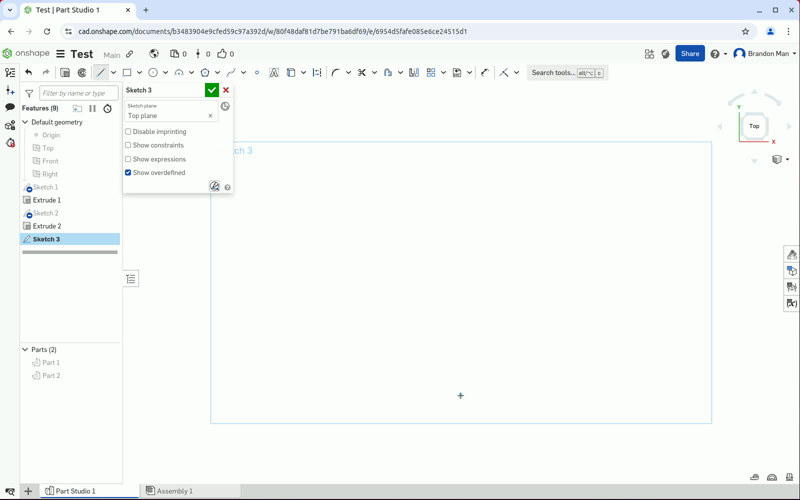
mouse_move(490, 395)
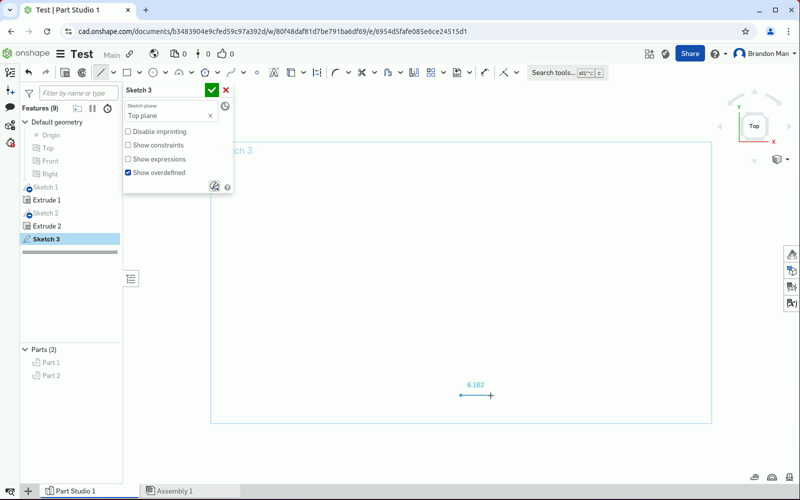
mouse_move(467, 395)
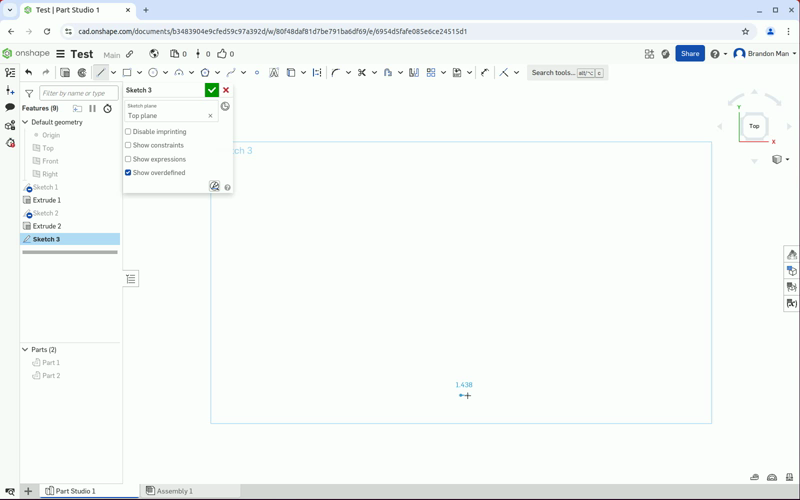
scroll(6)
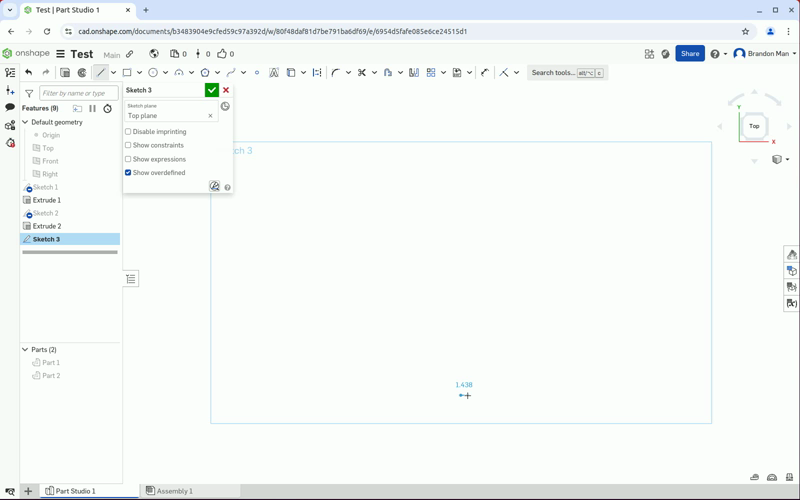
scroll(6)
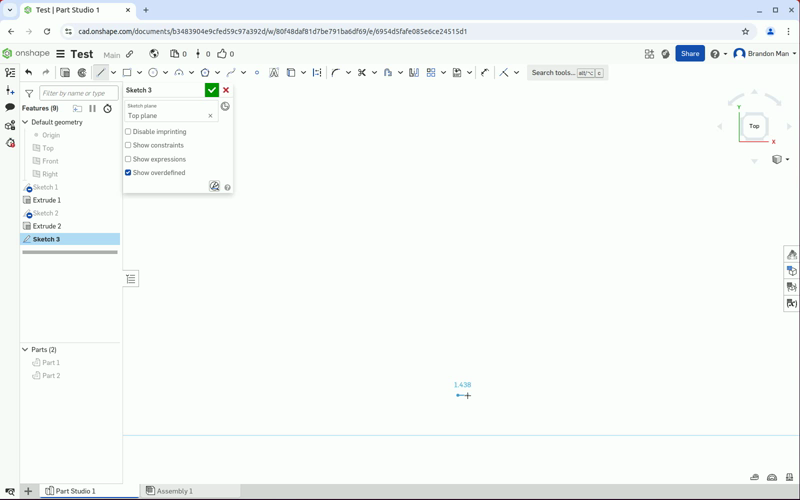
scroll(6)
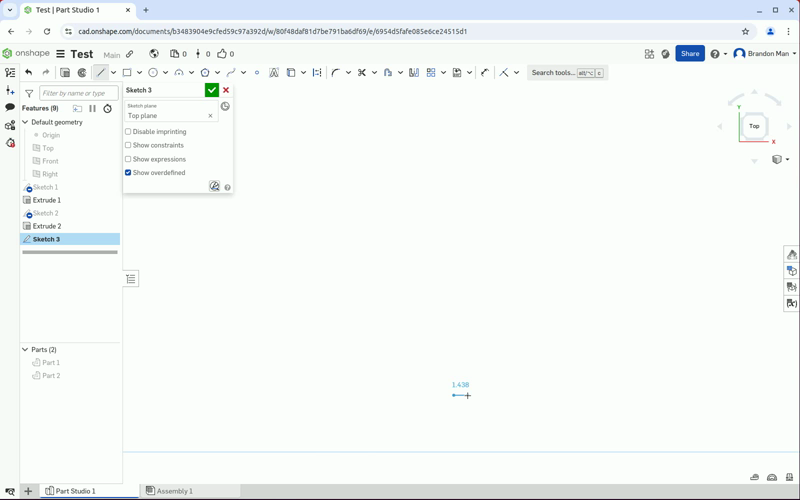
scroll(6)
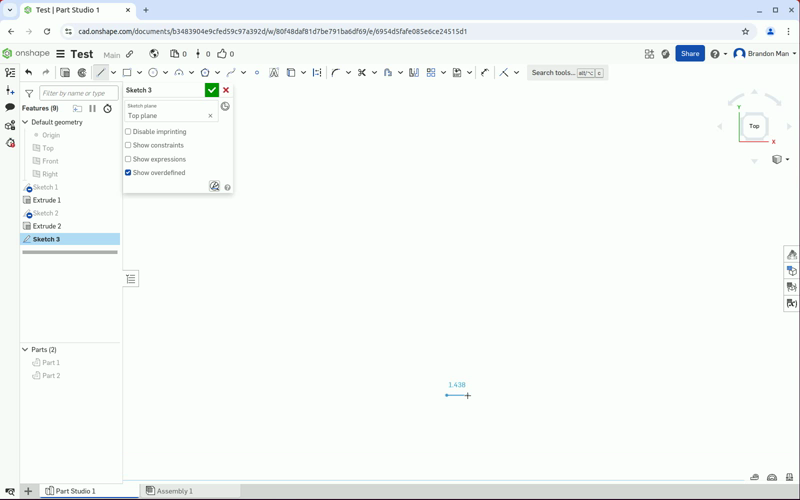
scroll(6)
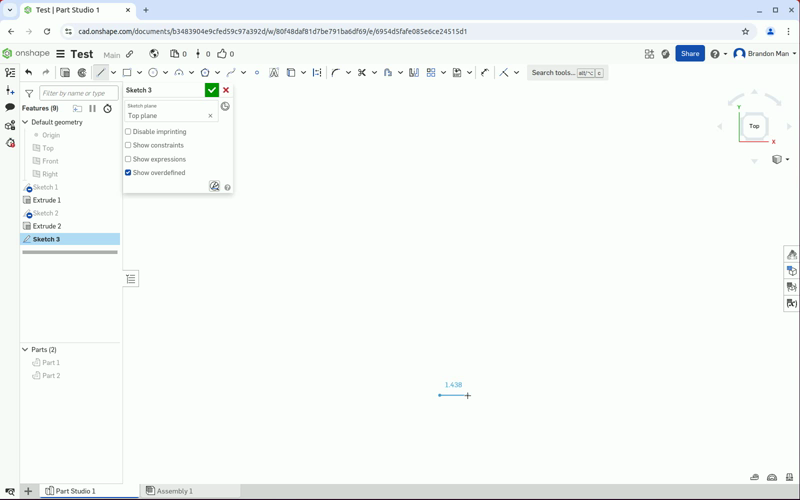
scroll(6)
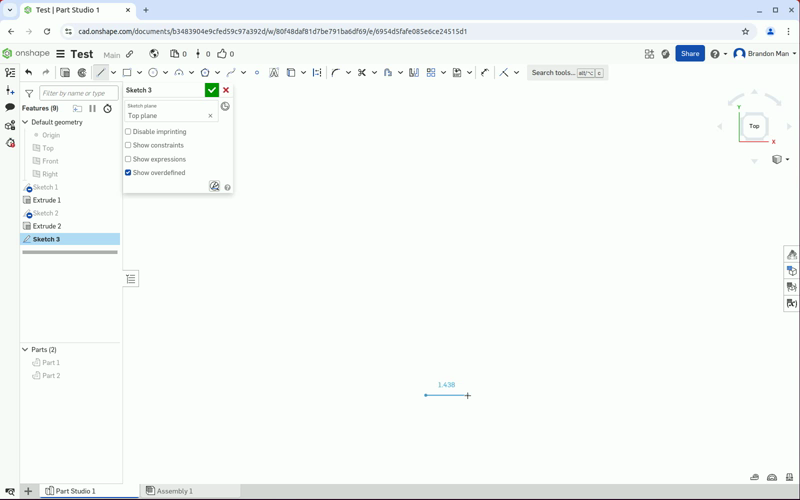
scroll(6)
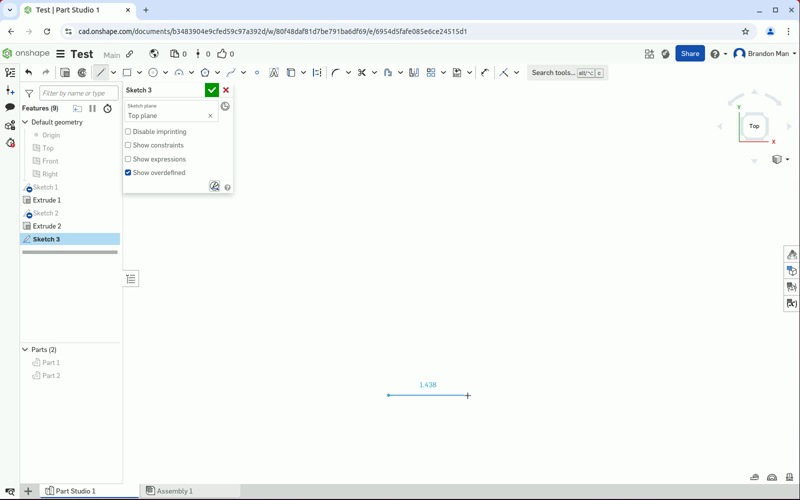
click(467, 395)
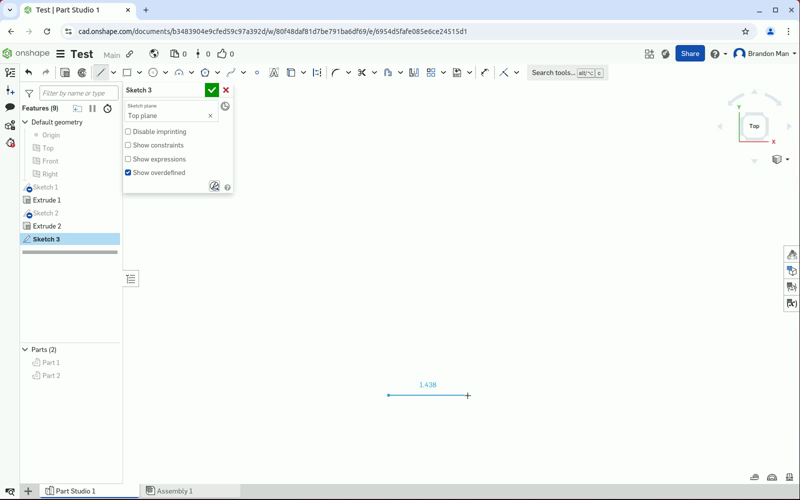
scroll(-6)
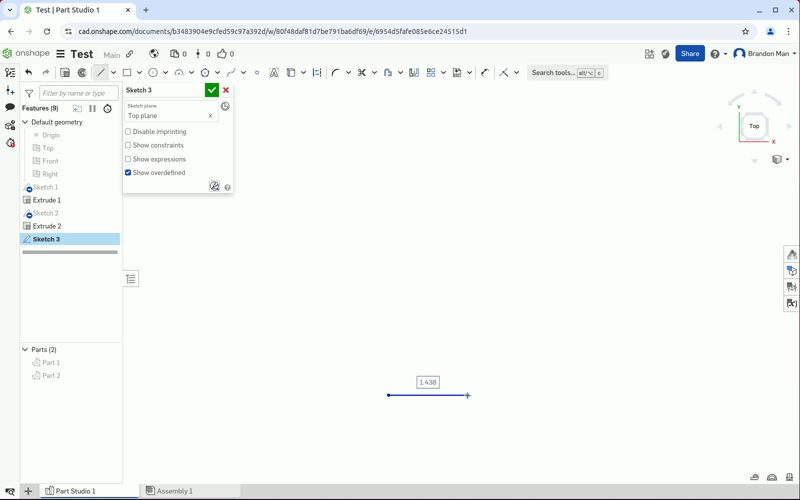
scroll(-6)
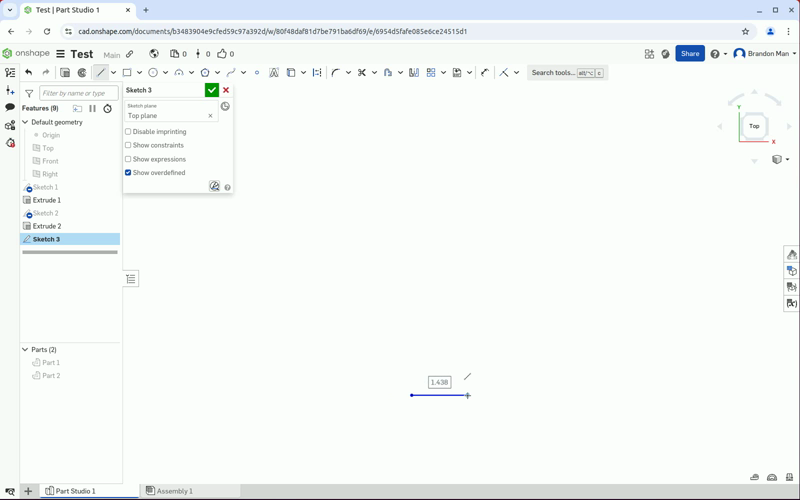
scroll(-6)
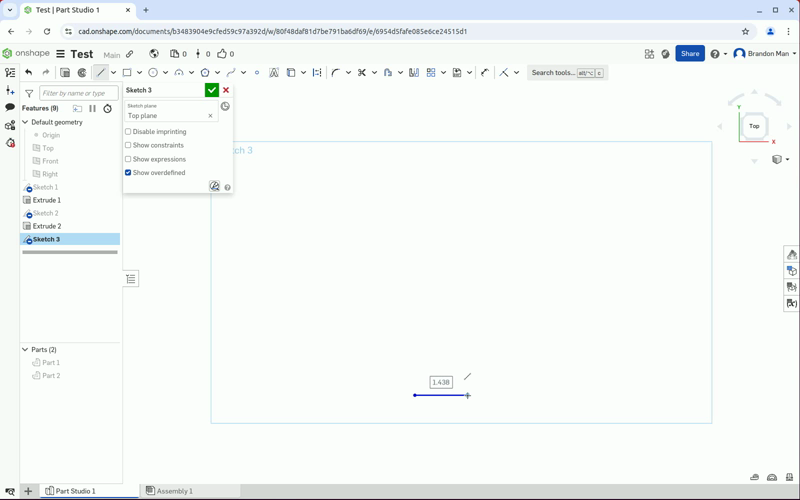
scroll(-6)
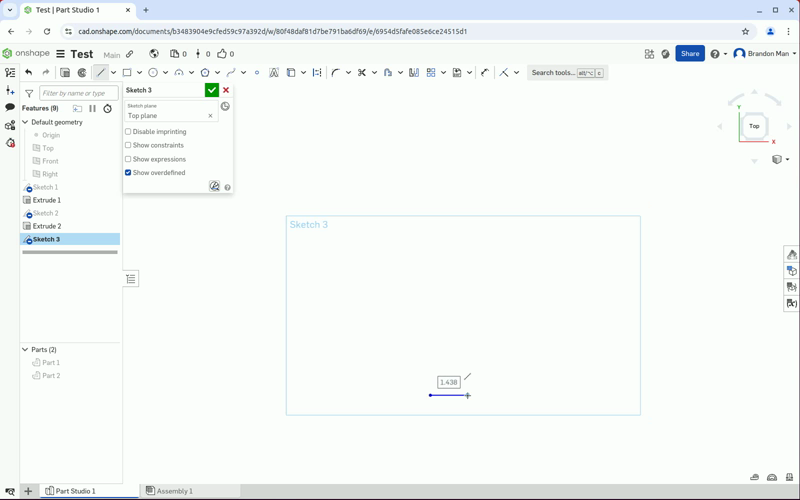
scroll(-6)
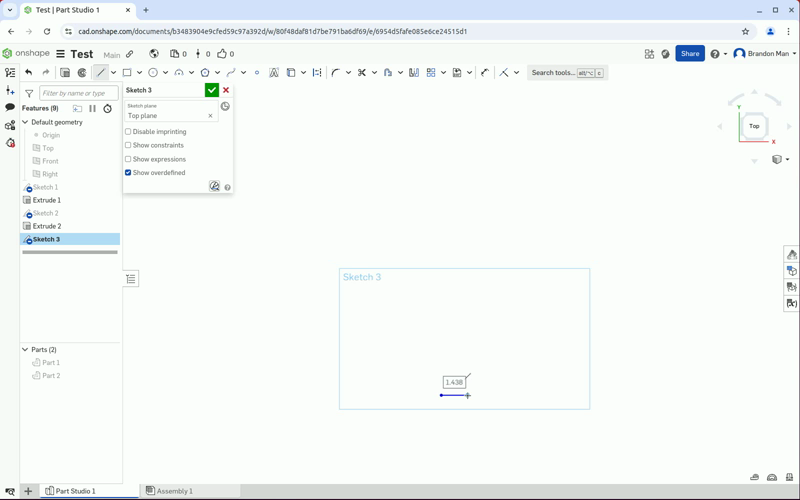
scroll(-6)
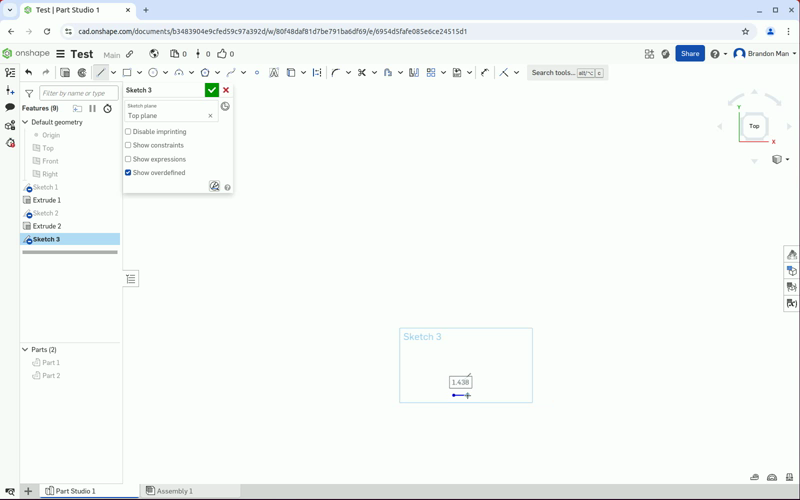
scroll(-6)
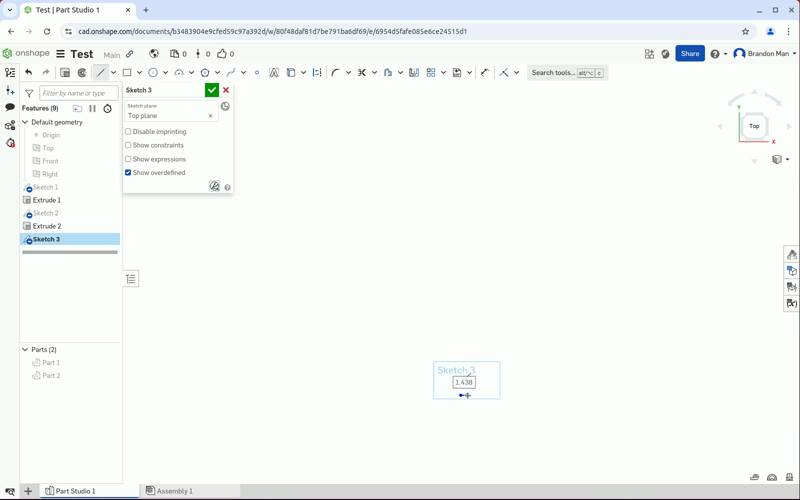
key_up(shift)
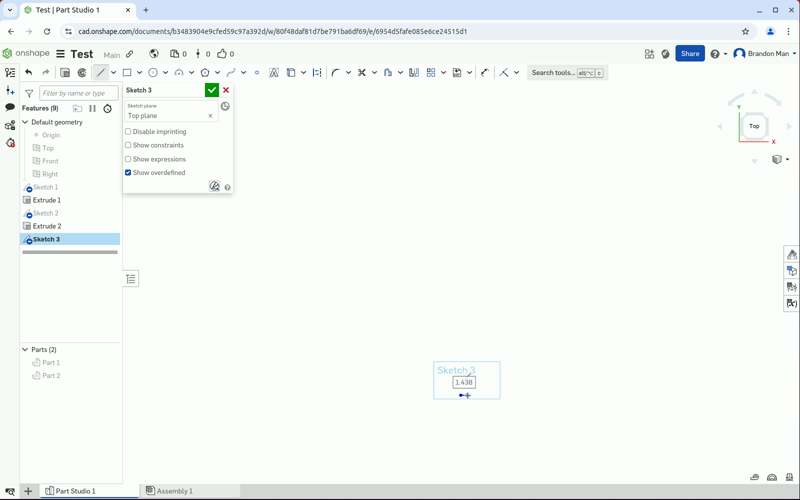
key_down(shift)
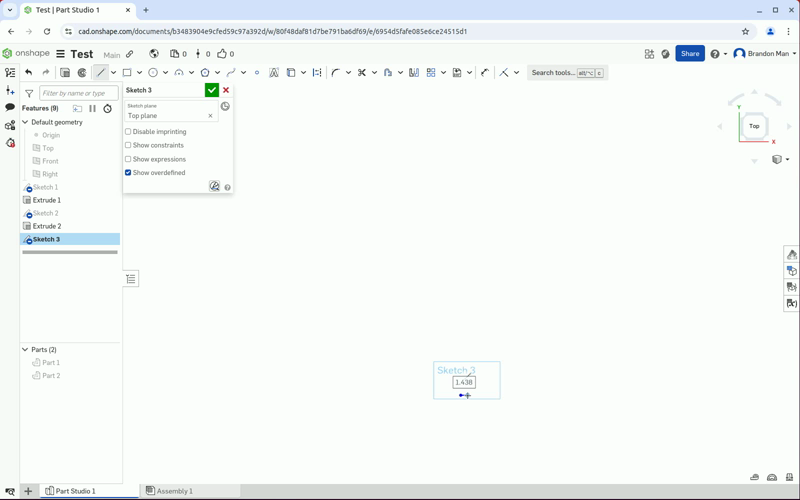
mouse_move(467, 282)
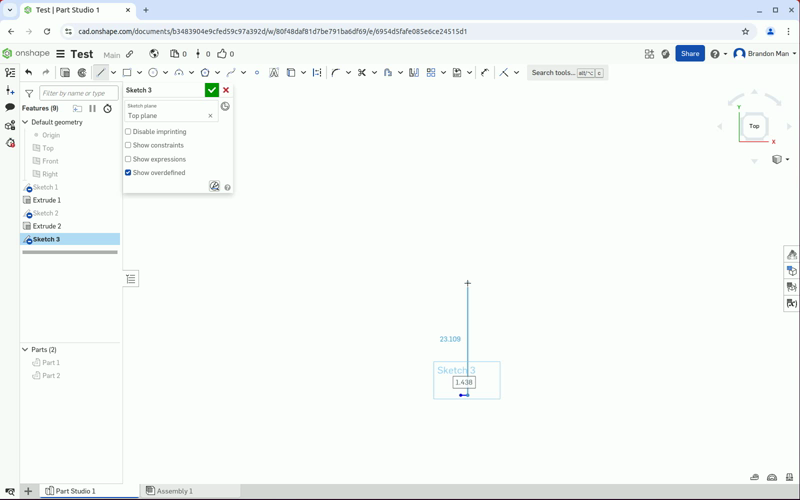
click(467, 282)
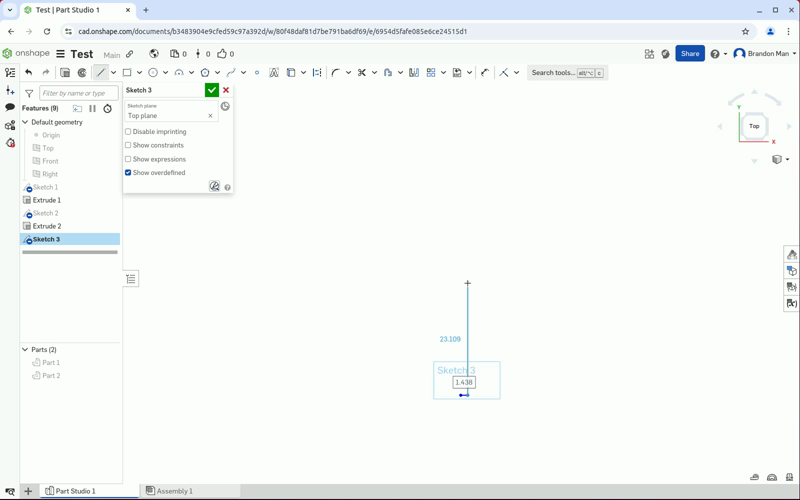
key_up(shift)
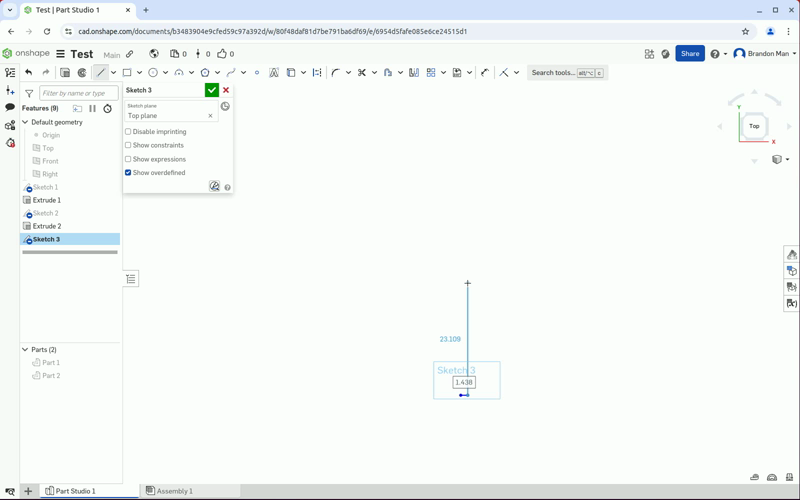
key_down(shift)
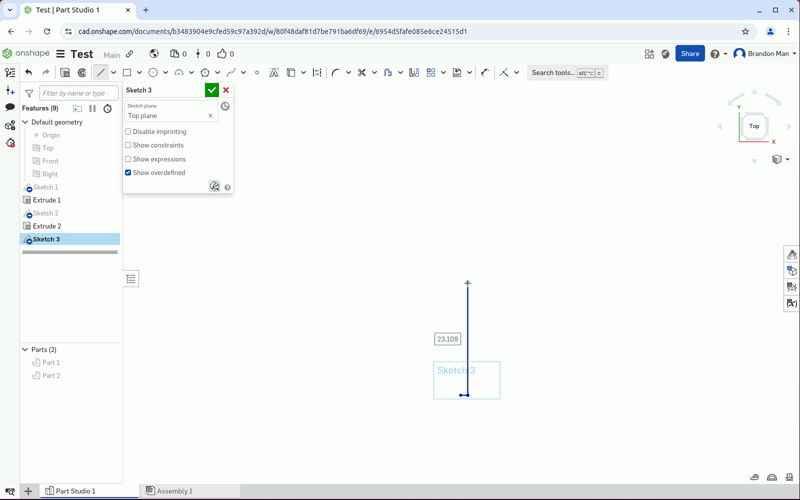
mouse_move(498, 282)
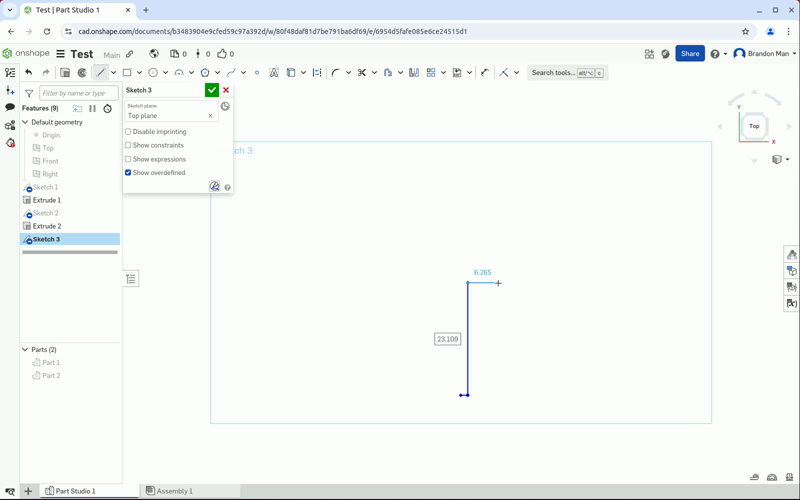
mouse_move(460, 282)
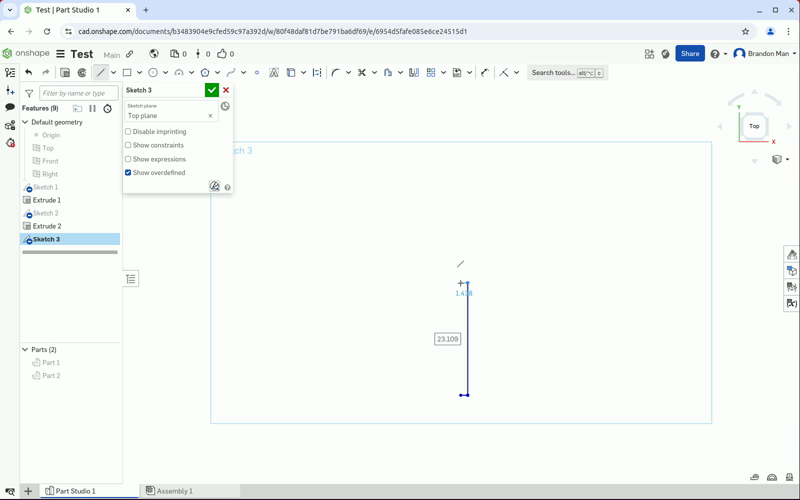
scroll(6)
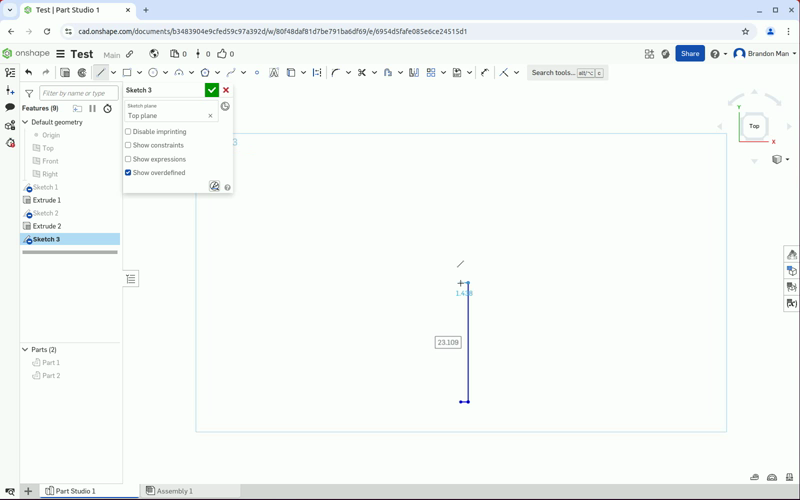
scroll(6)
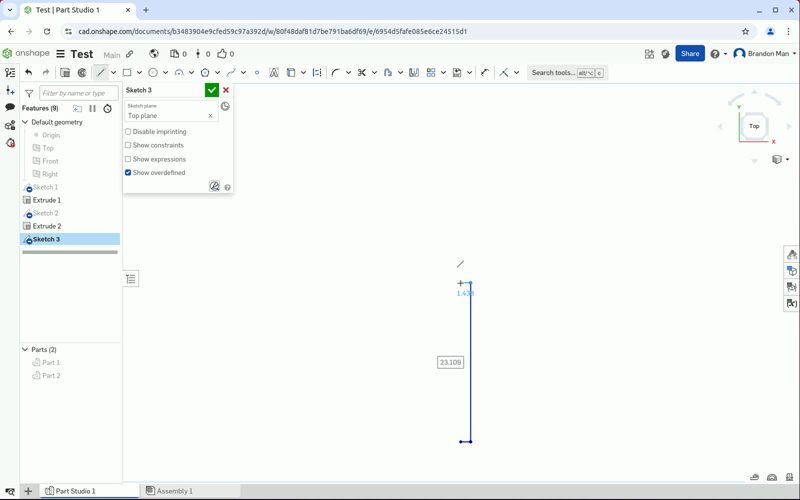
scroll(6)
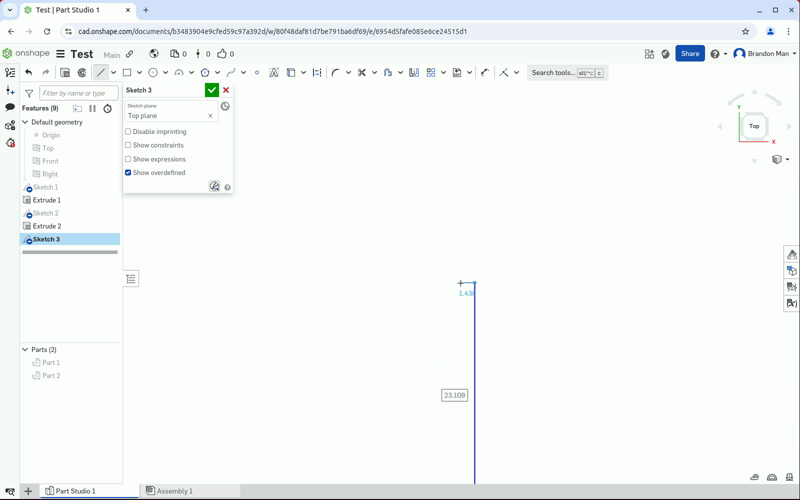
scroll(6)
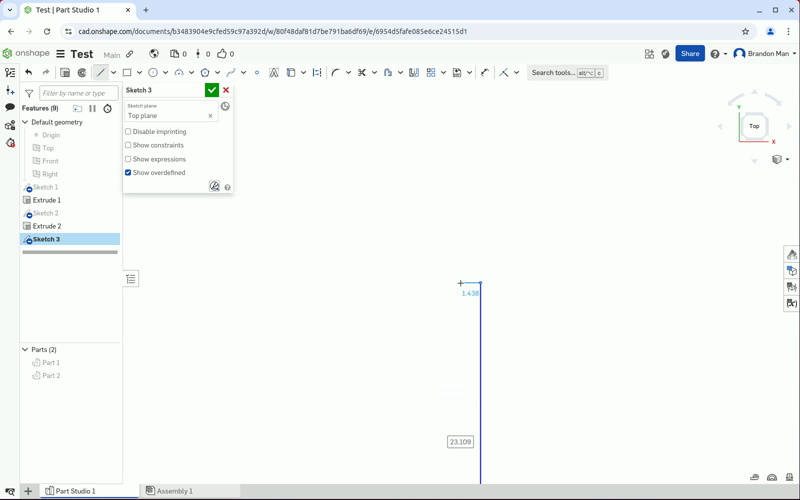
scroll(6)
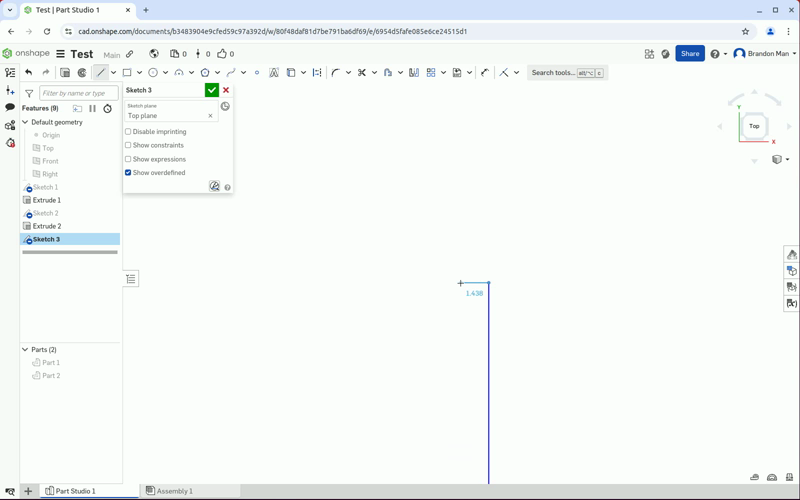
scroll(6)
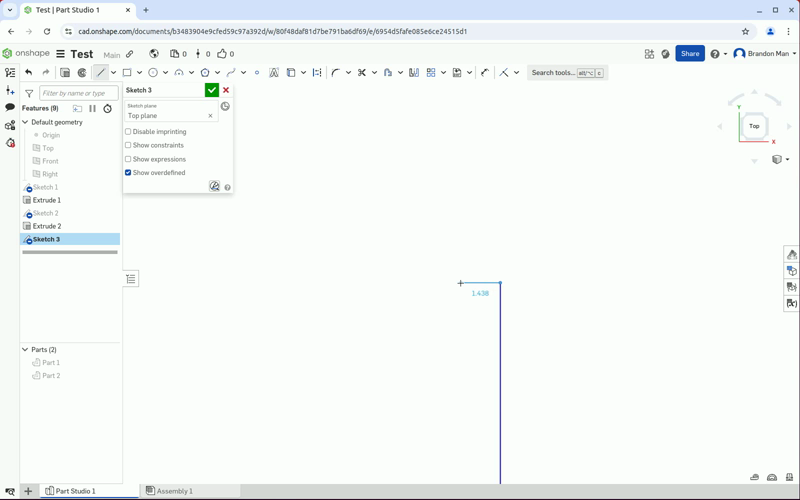
scroll(6)
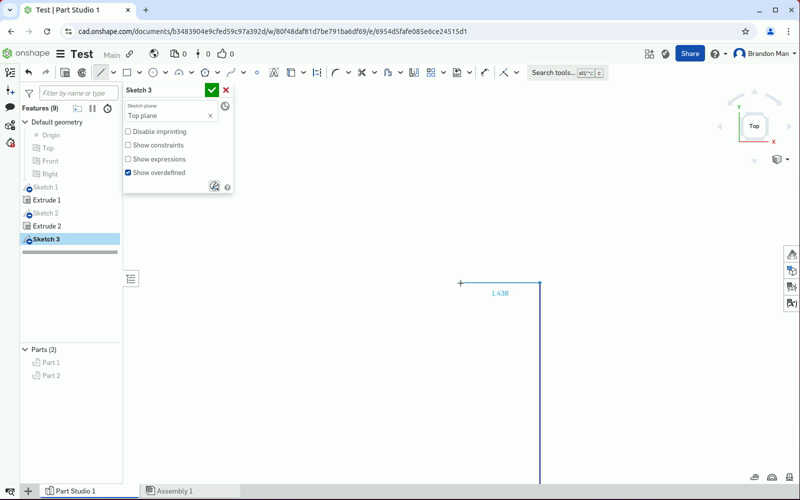
click(460, 282)
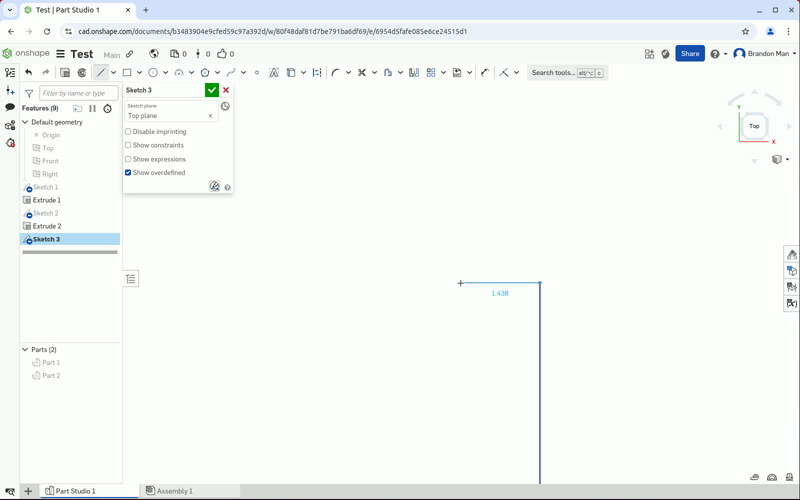
scroll(-6)
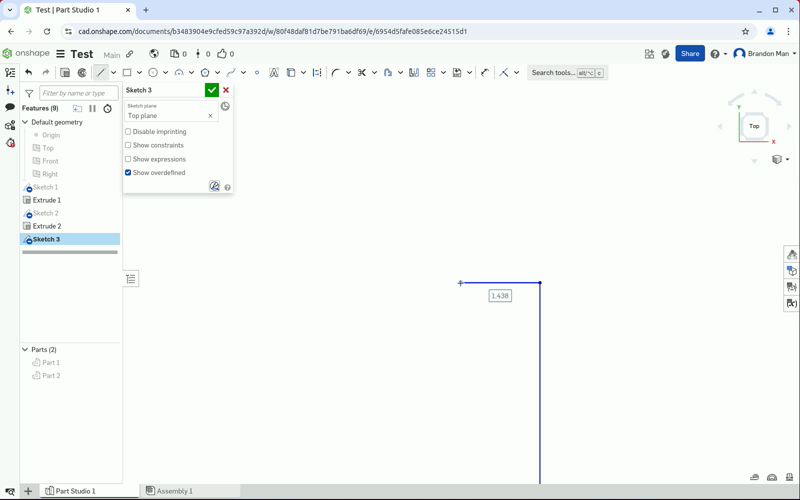
scroll(-6)
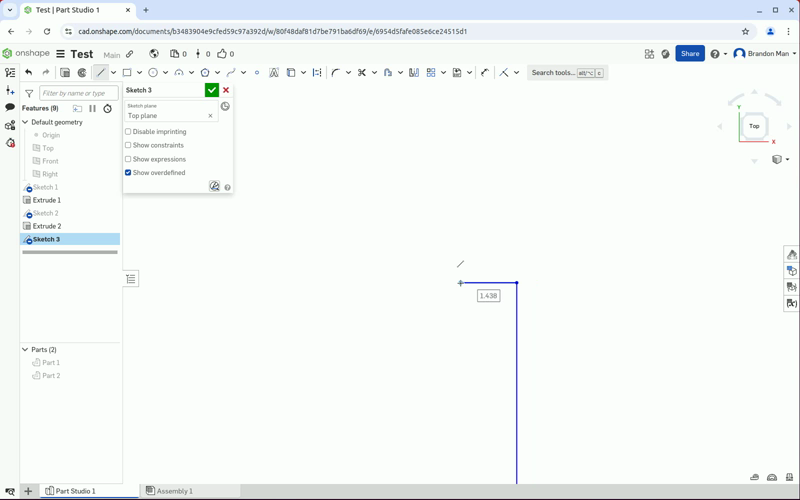
scroll(-6)
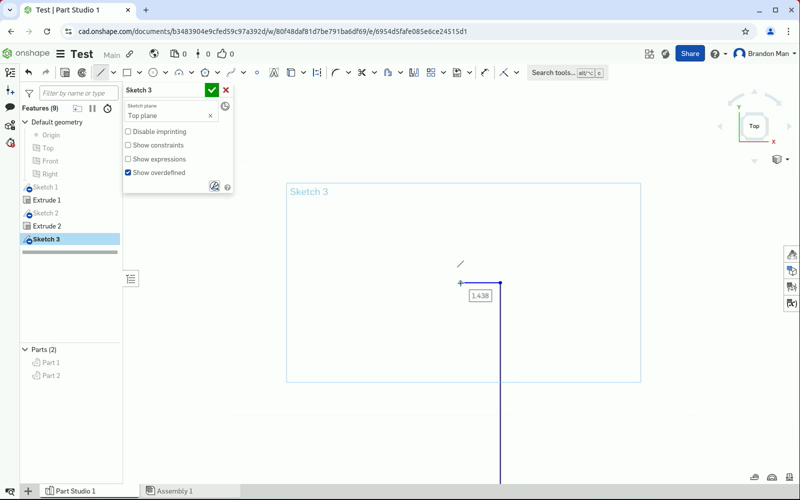
scroll(-6)
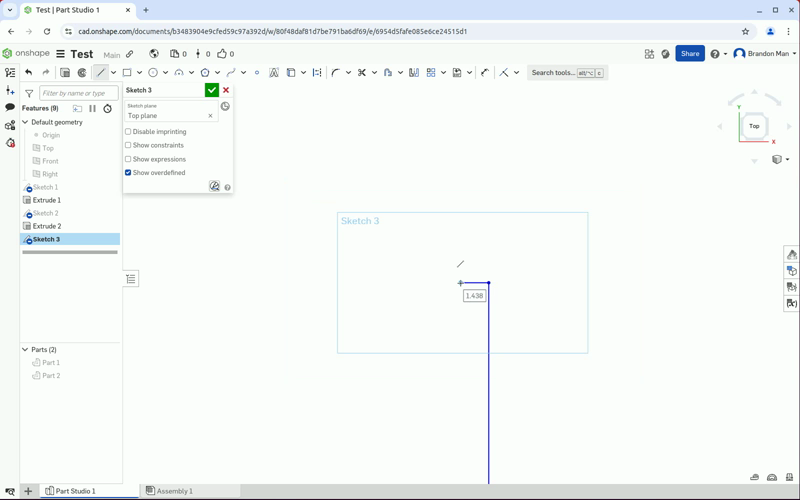
scroll(-6)
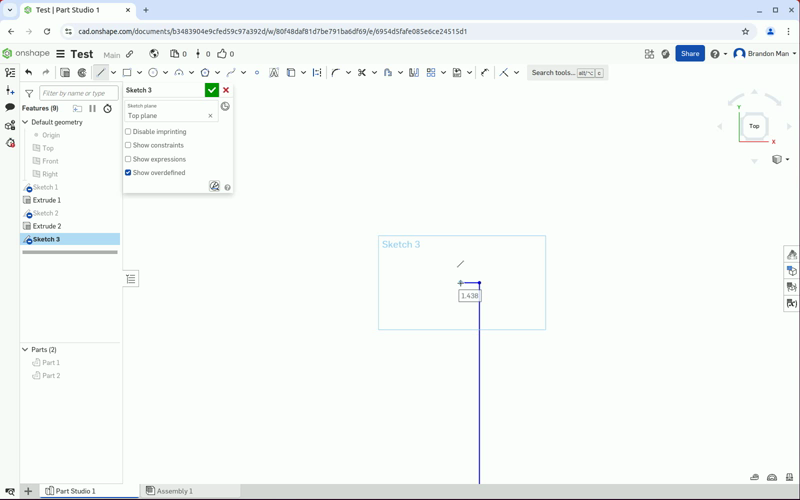
scroll(-6)
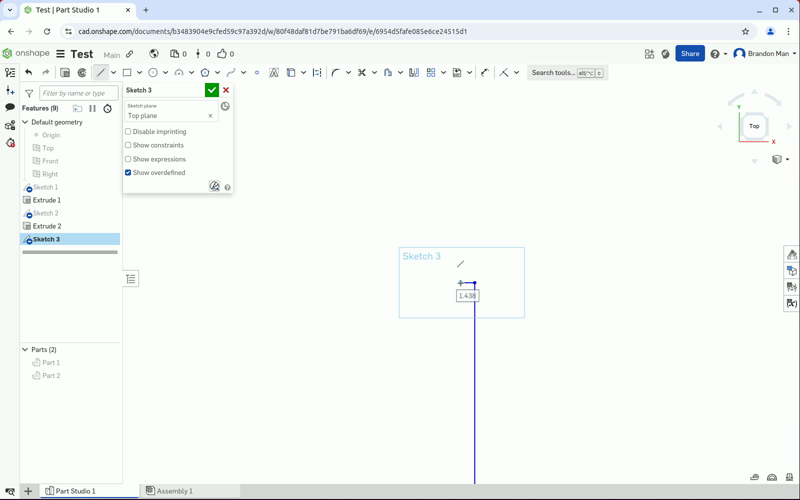
scroll(-6)
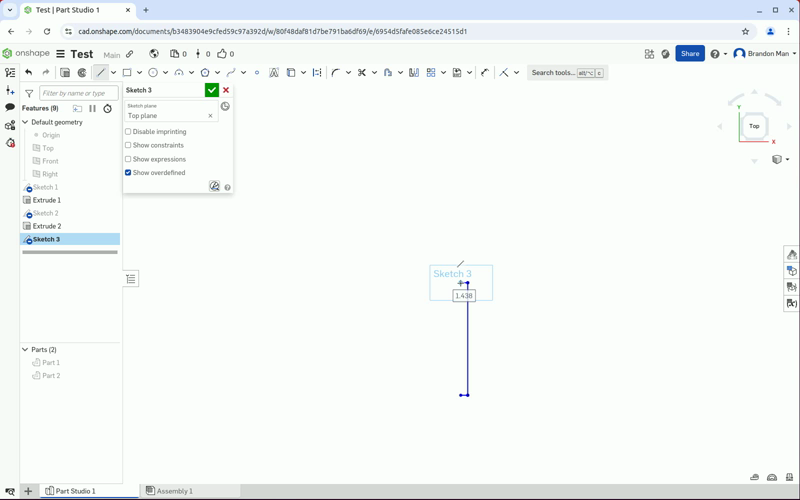
key_up(shift)
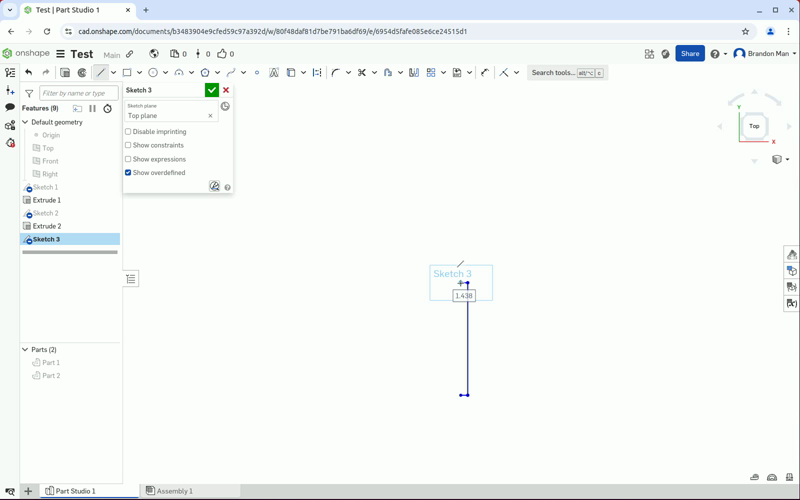
key_down(shift)
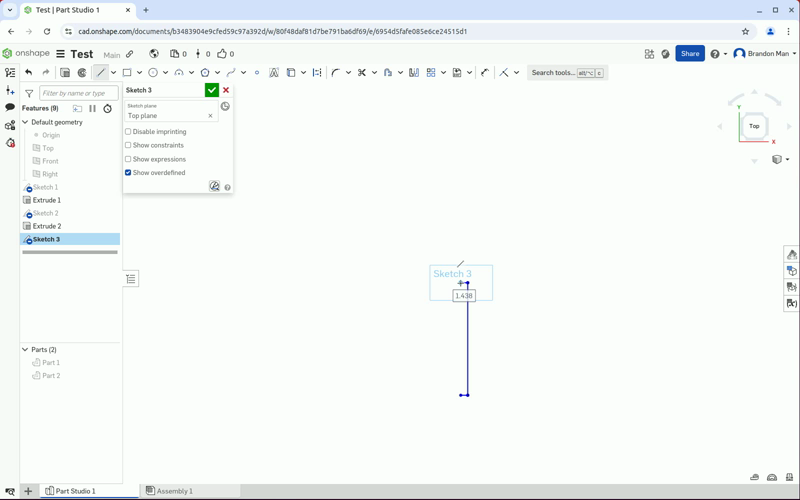
mouse_move(460, 348)
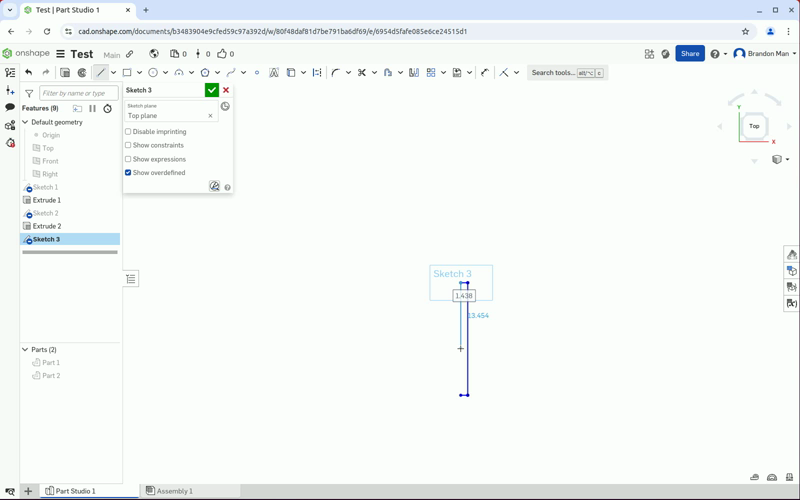
click(460, 348)
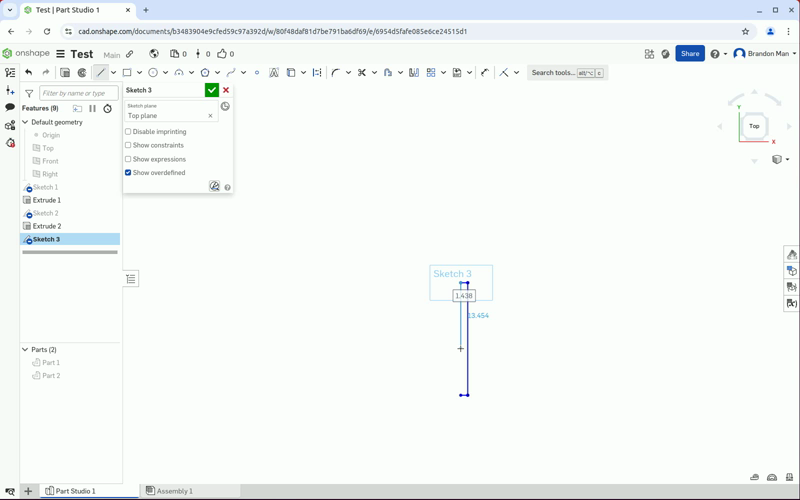
key_up(shift)
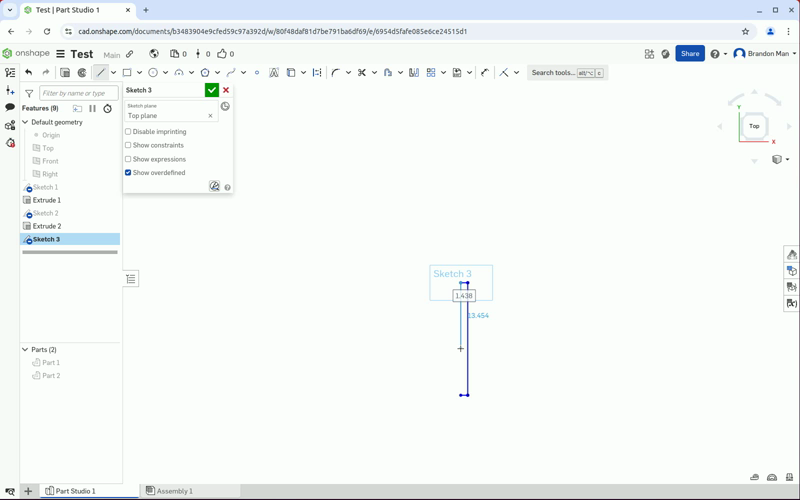
key_down(shift)
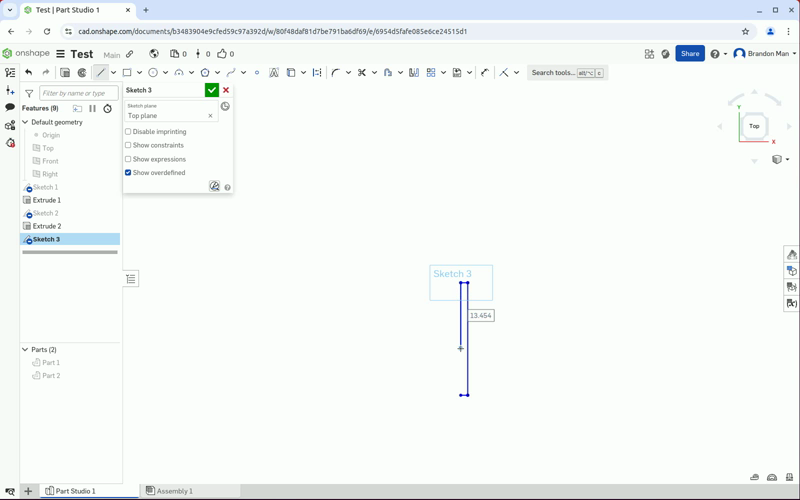
mouse_move(490, 348)
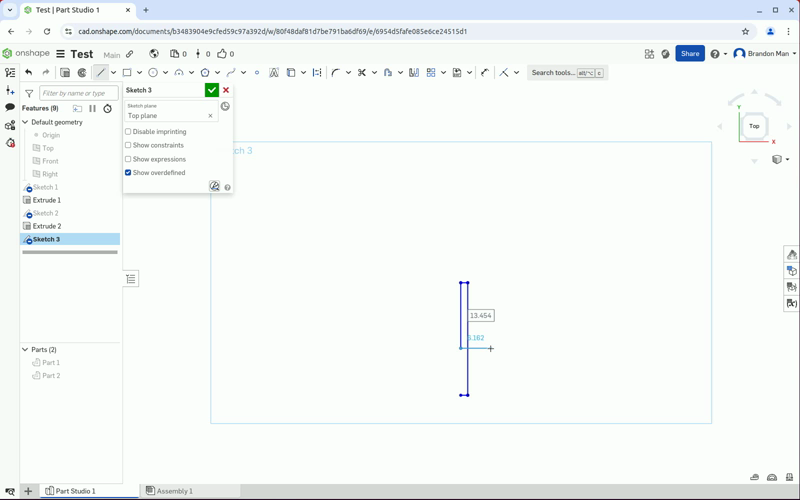
mouse_move(460, 355)
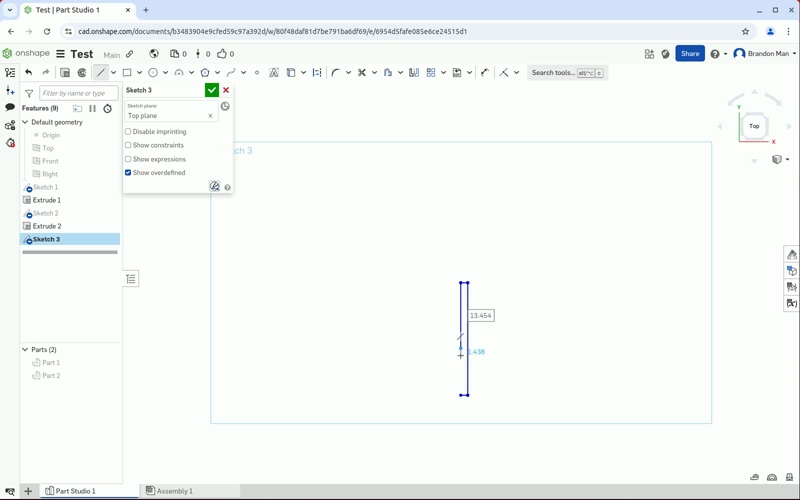
scroll(6)
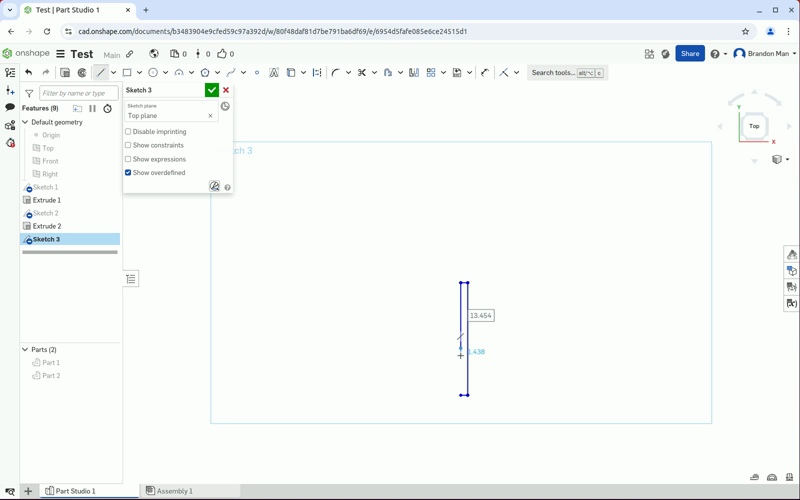
scroll(6)
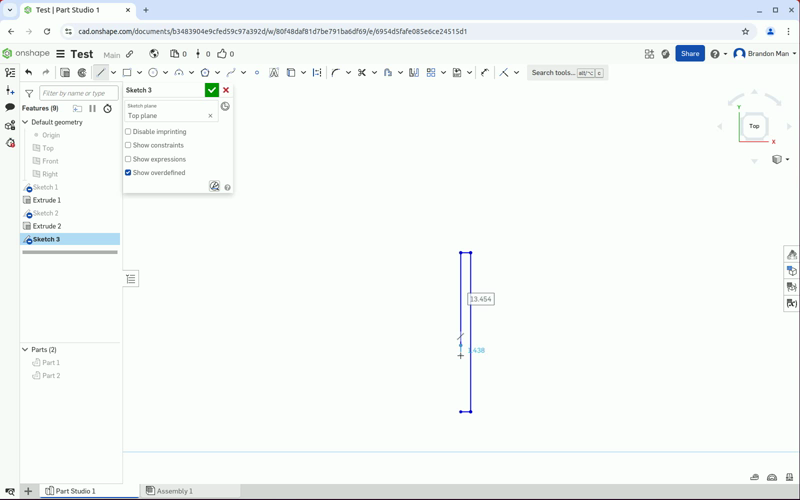
scroll(6)
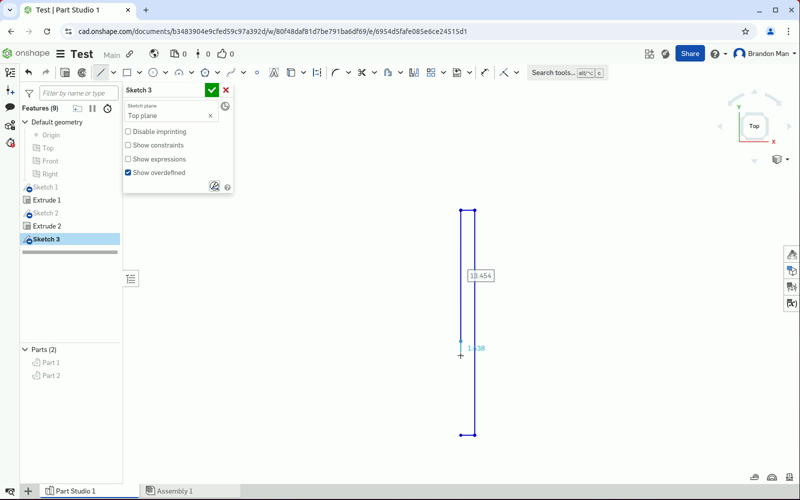
scroll(6)
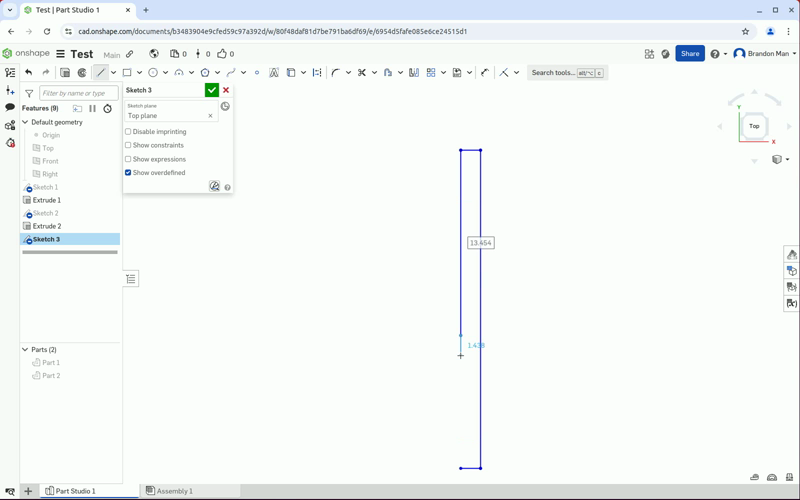
scroll(6)
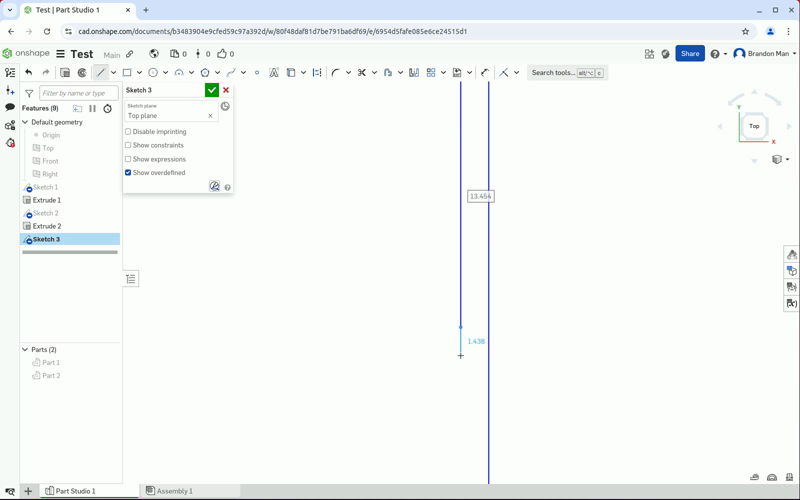
scroll(6)
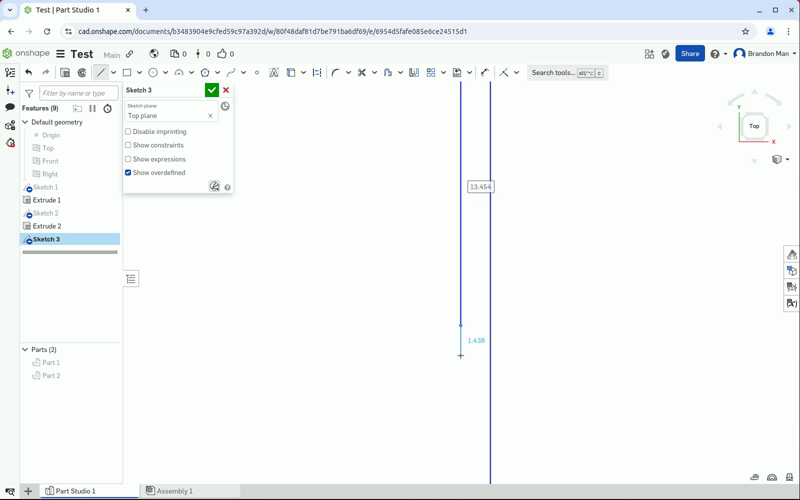
scroll(6)
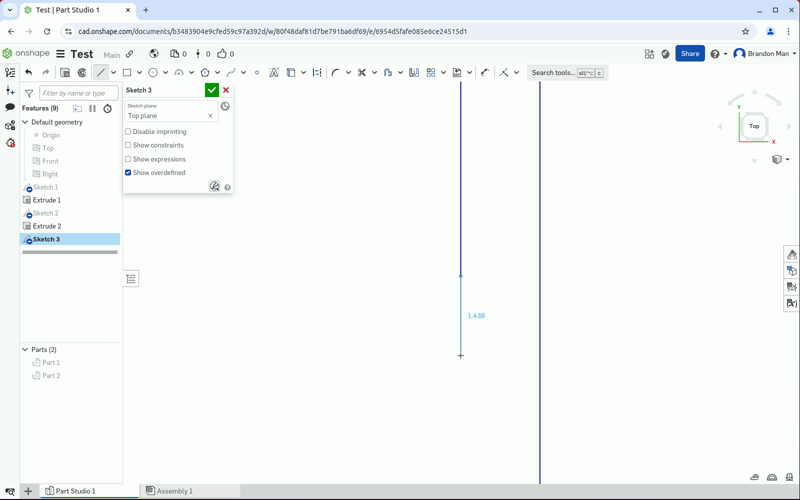
click(460, 355)
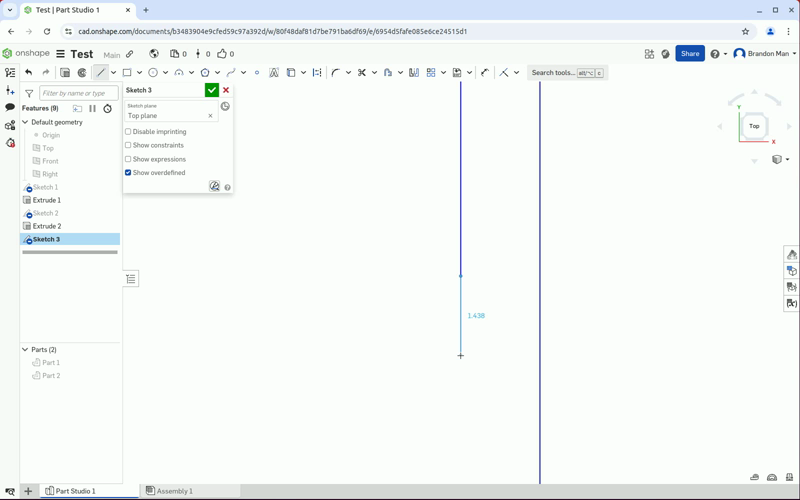
scroll(-6)
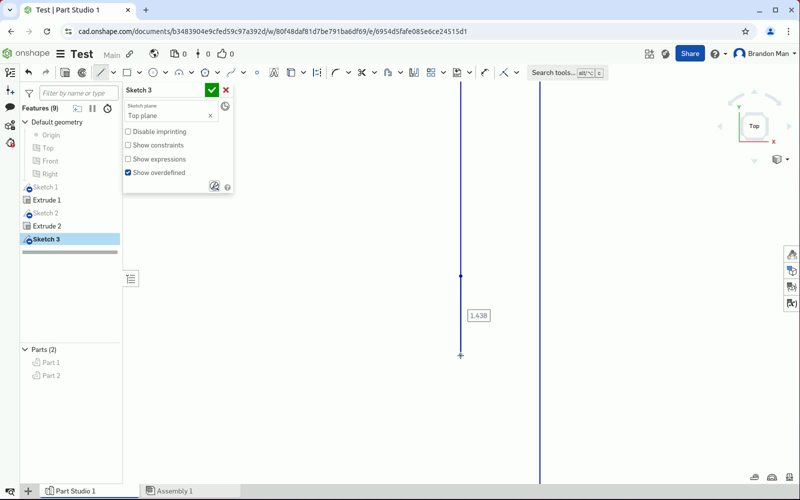
scroll(-6)
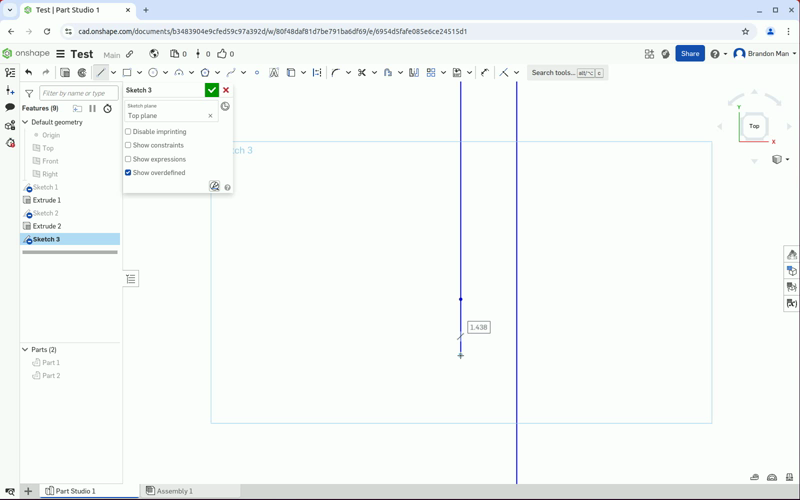
scroll(-6)
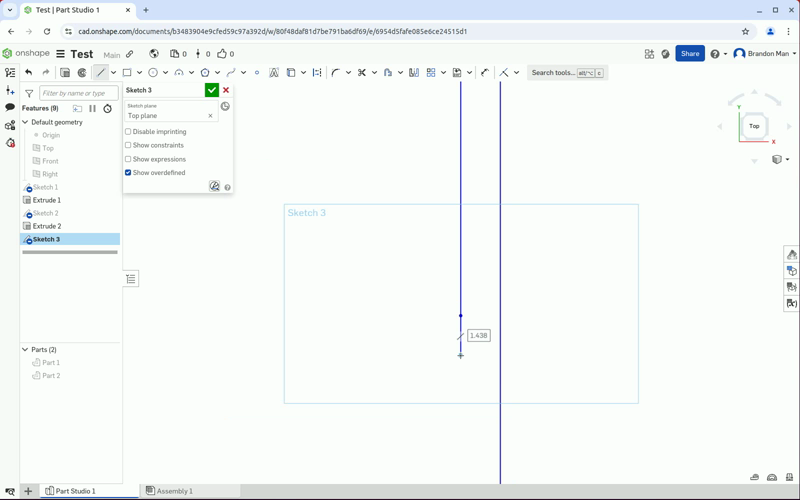
scroll(-6)
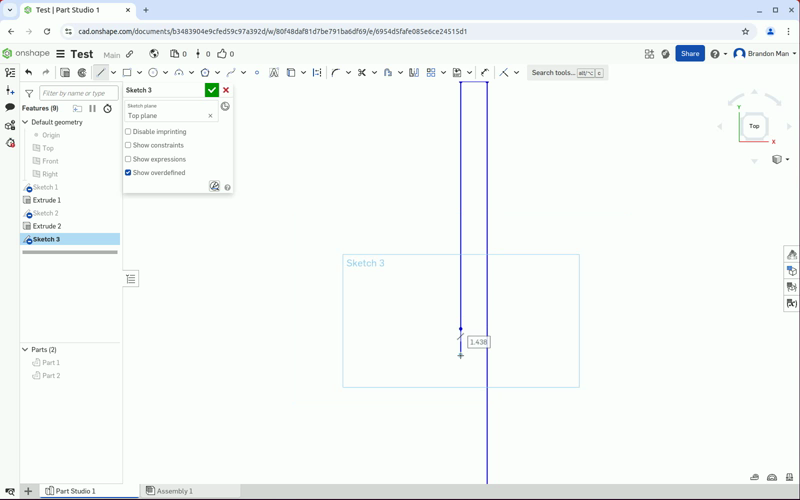
scroll(-6)
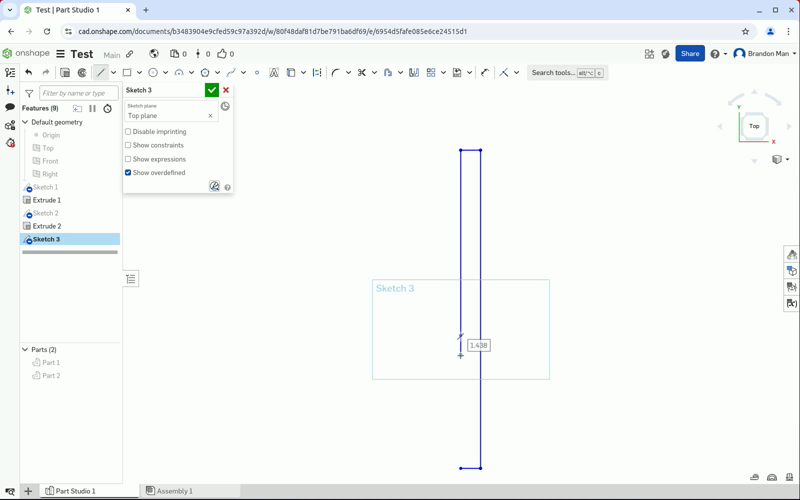
scroll(-6)
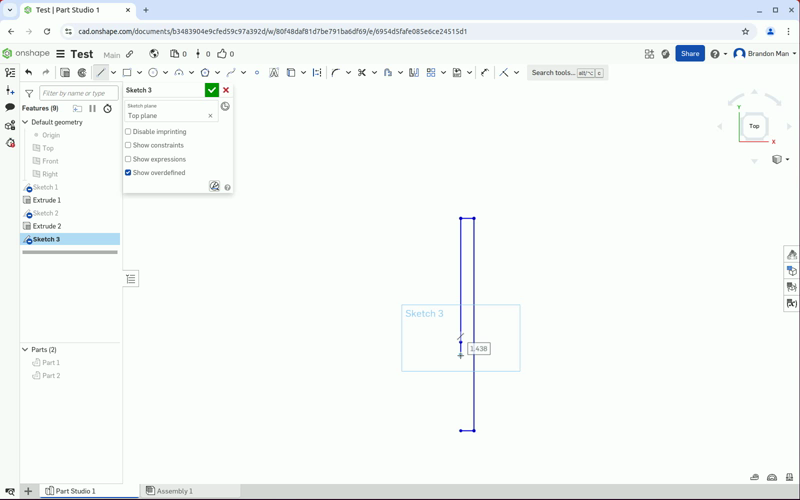
scroll(-6)
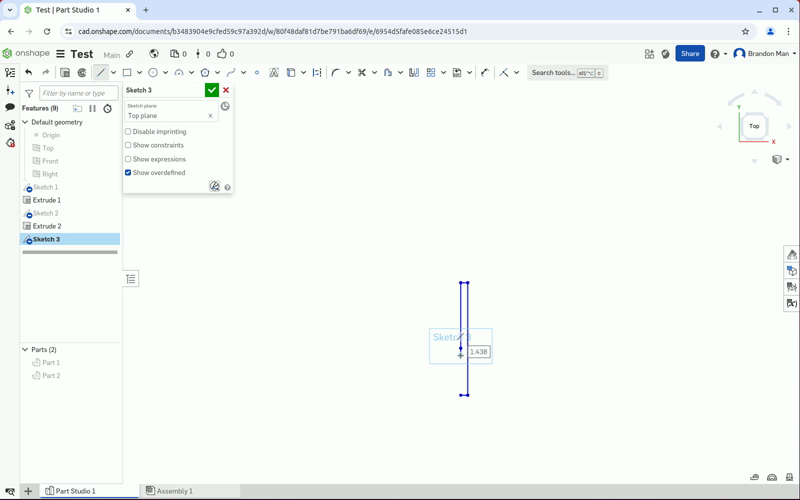
key_up(shift)
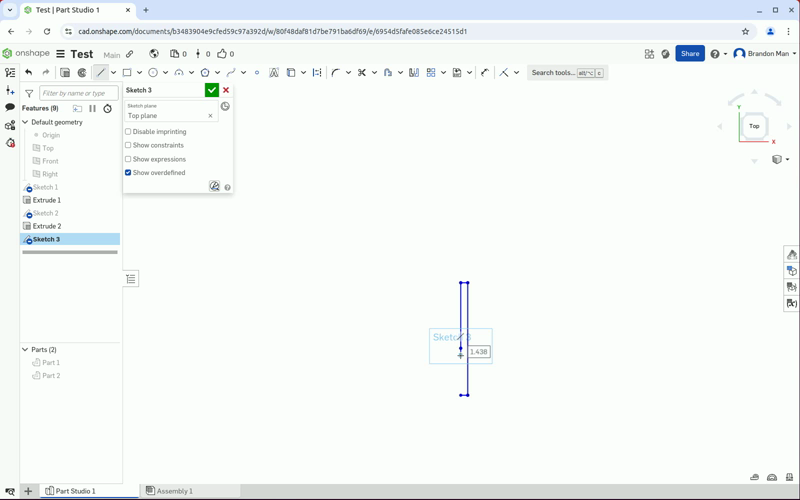
mouse_move(490, 355)
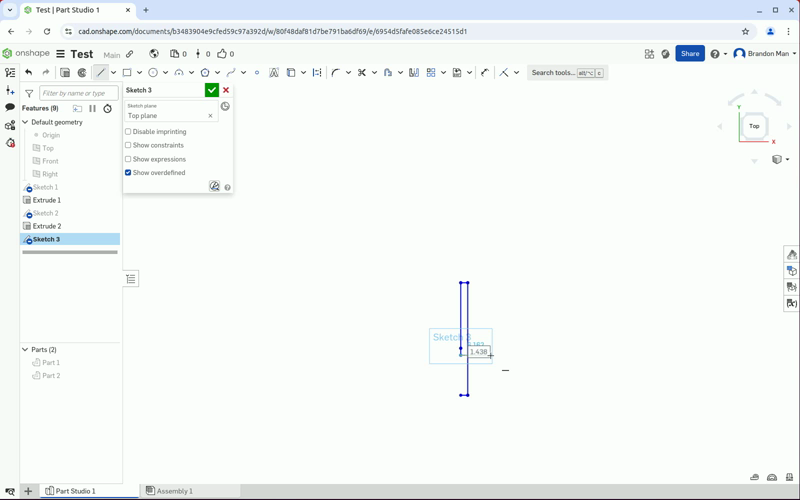
key_down(shift)
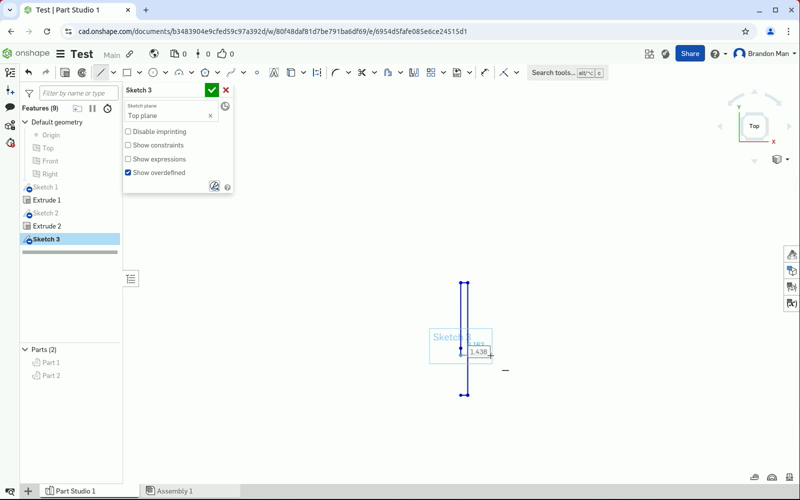
mouse_move(460, 395)
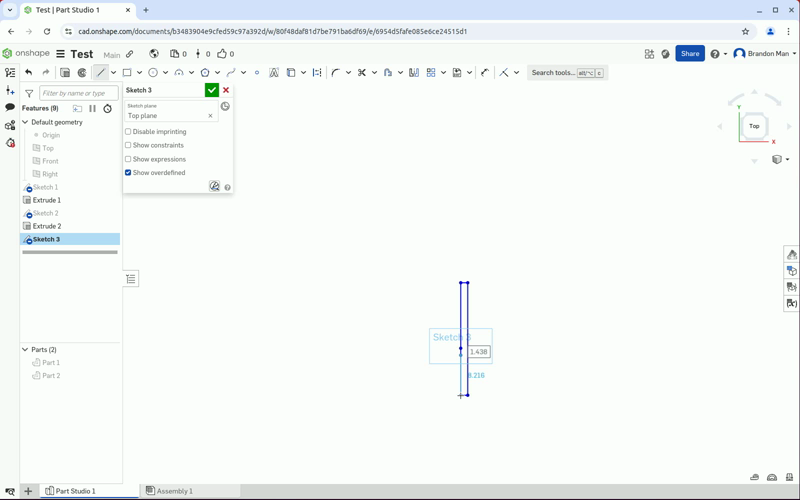
key_up(shift)
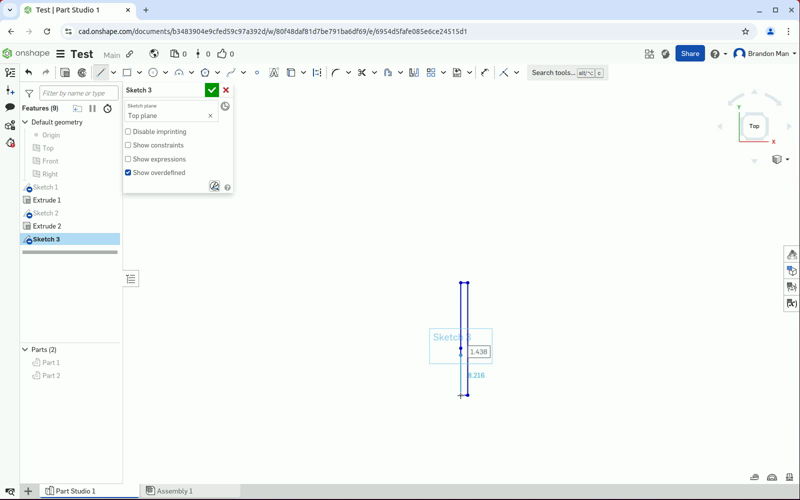
click(460, 395)
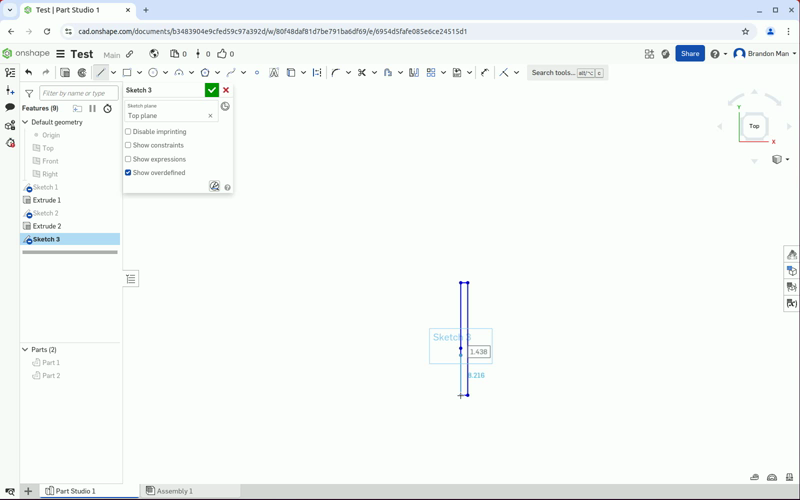
key(esc)
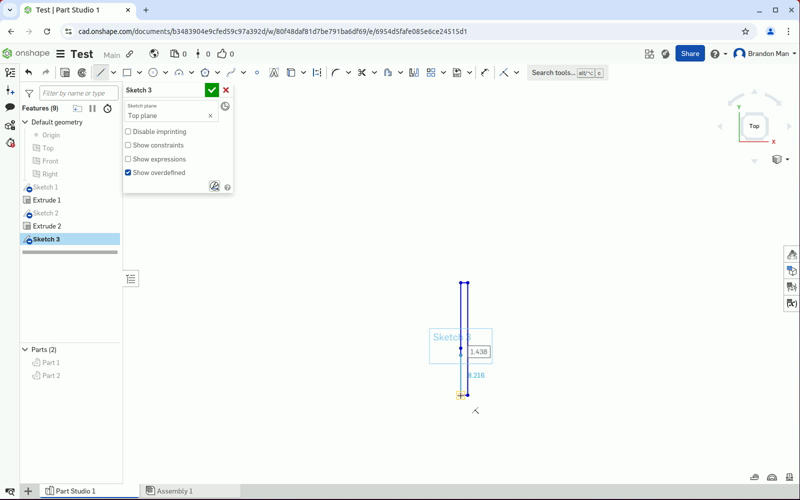
mouse_move(463, 384)
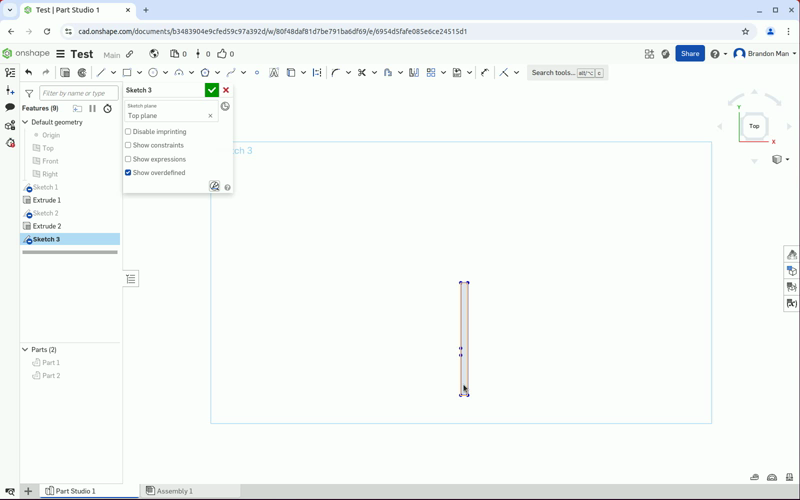
scroll(6)
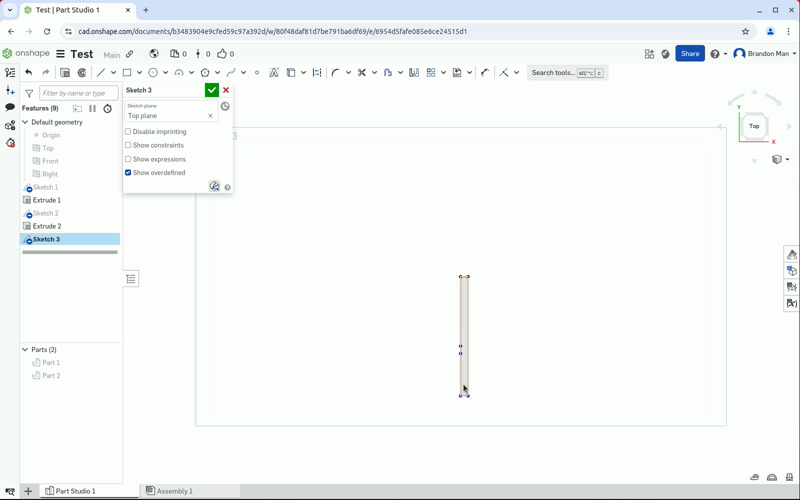
scroll(6)
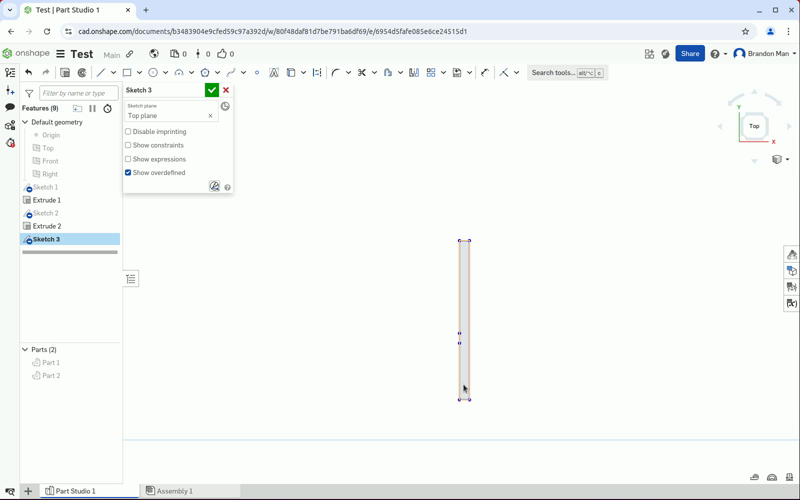
scroll(6)
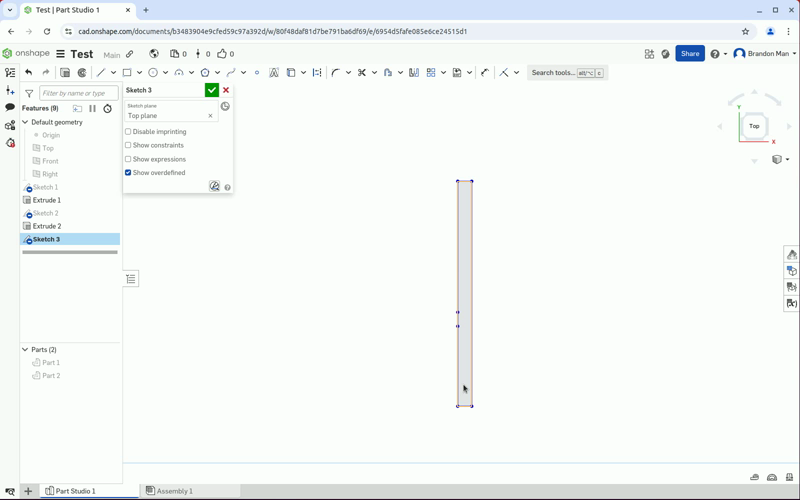
scroll(6)
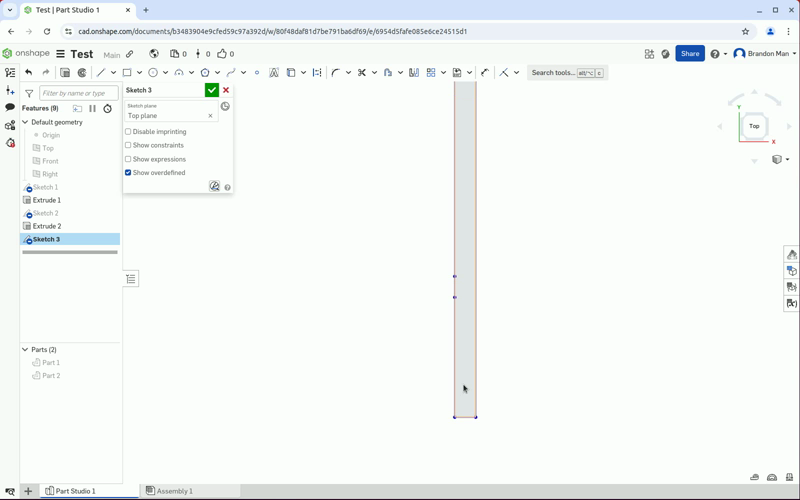
scroll(6)
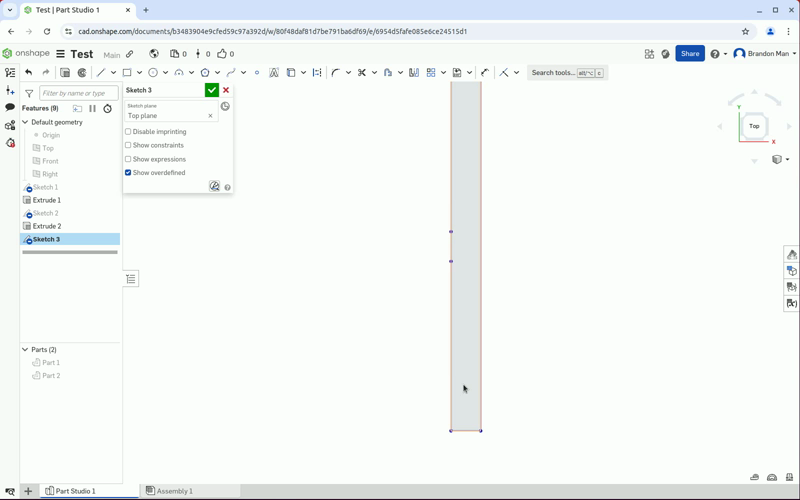
scroll(6)
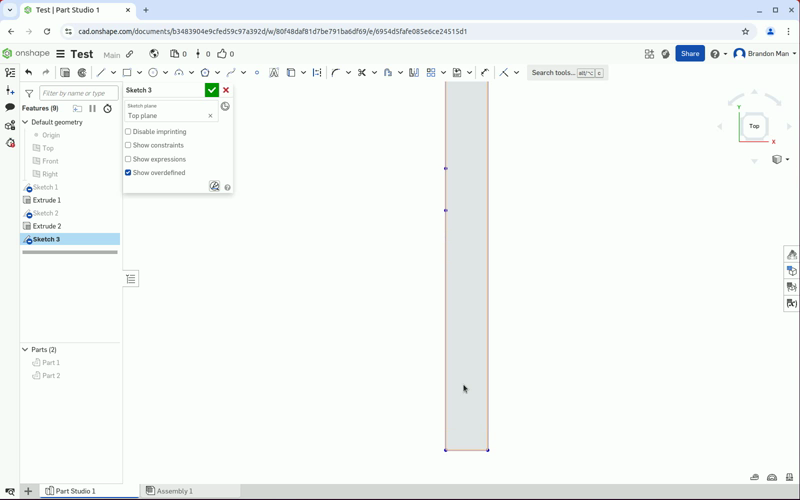
scroll(6)
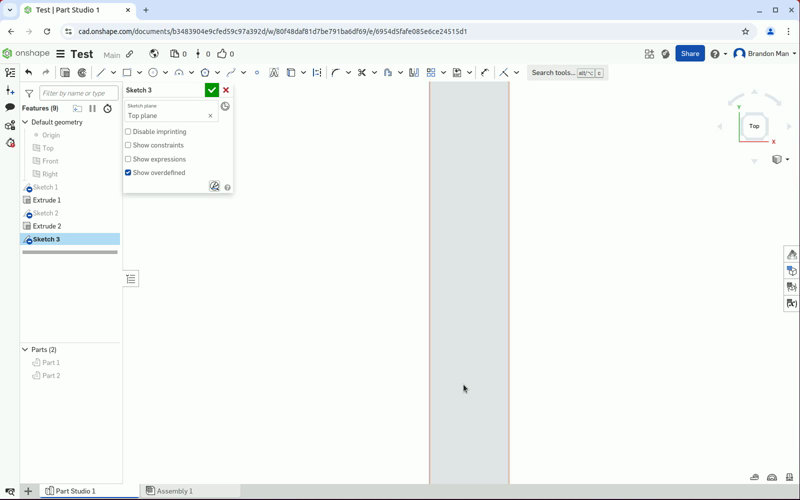
click(463, 384)
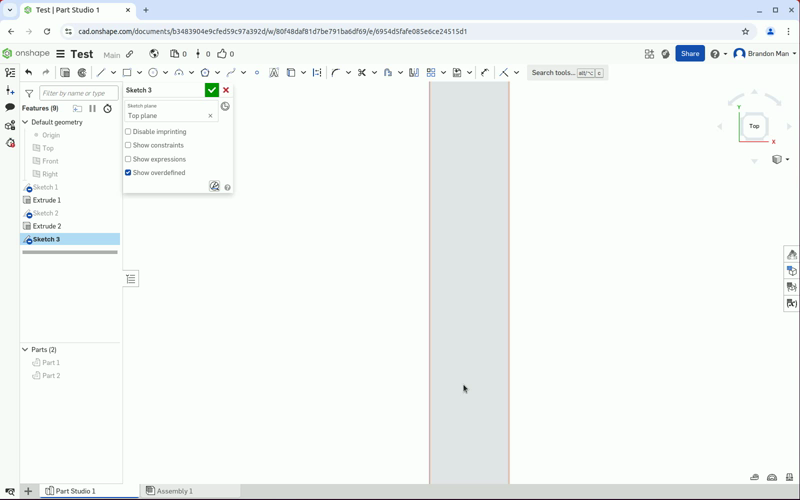
scroll(-6)
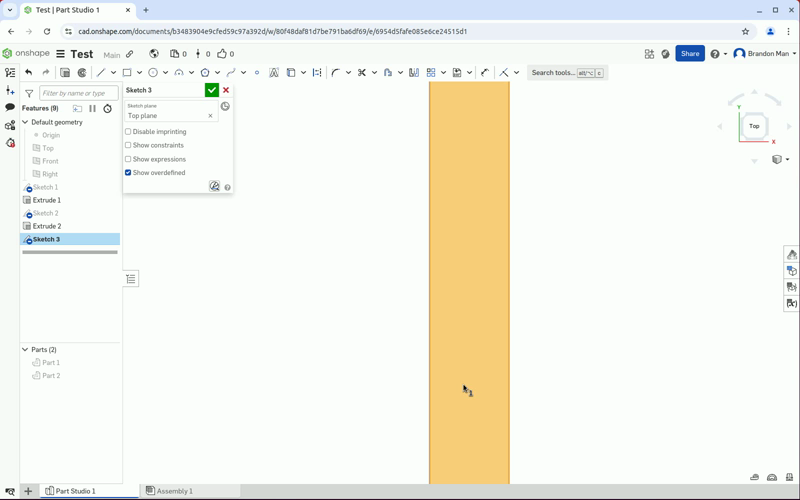
scroll(-6)
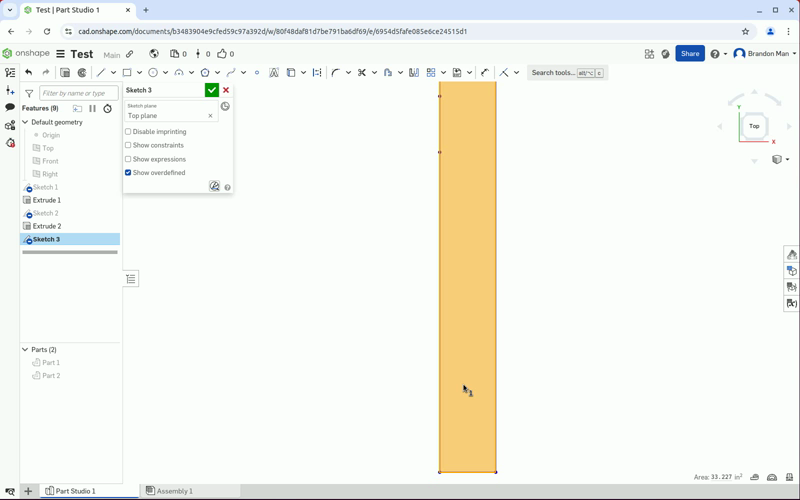
scroll(-6)
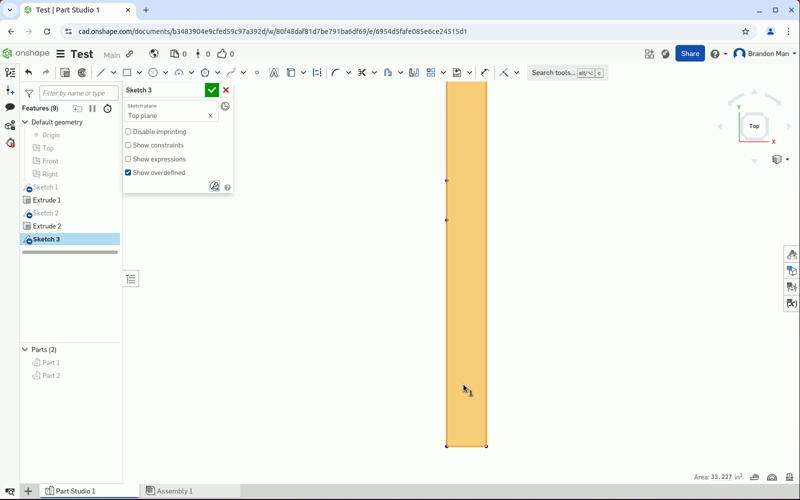
scroll(-6)
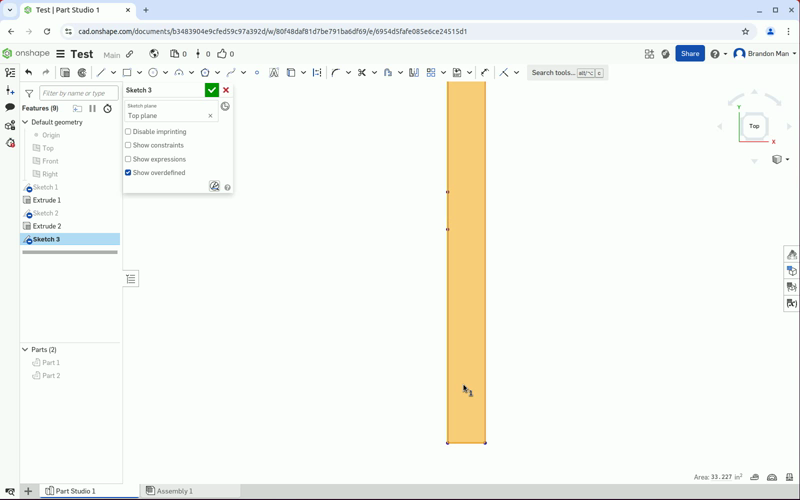
scroll(-6)
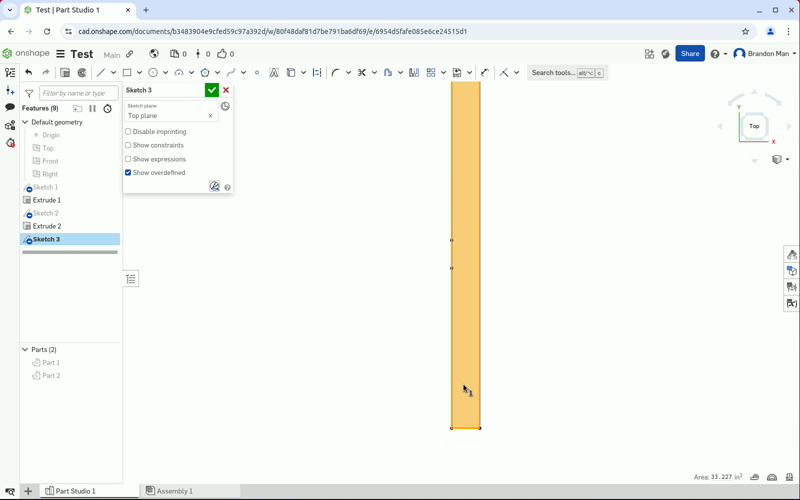
scroll(-6)
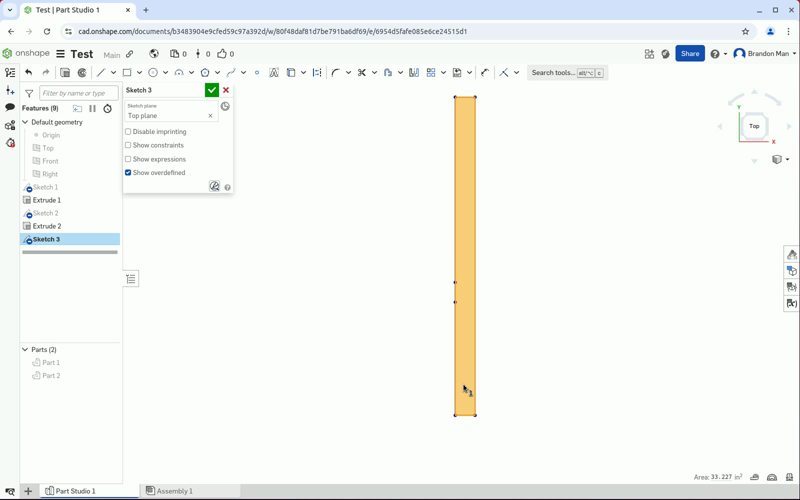
scroll(-6)
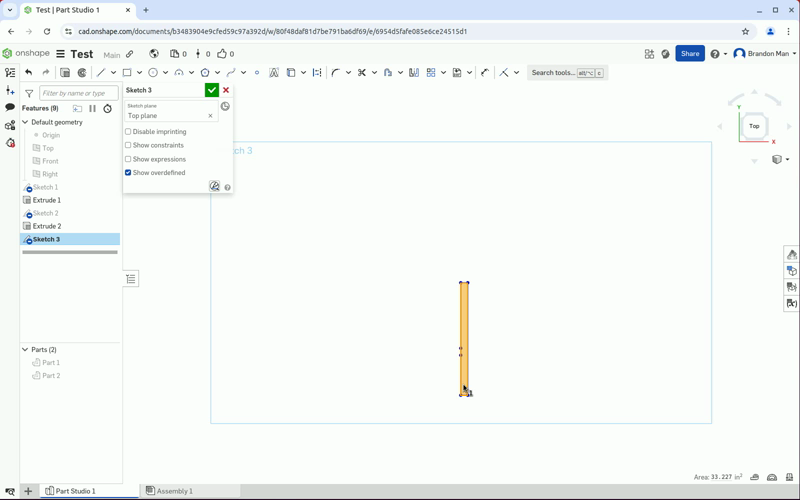
mouse_move(73, 352)
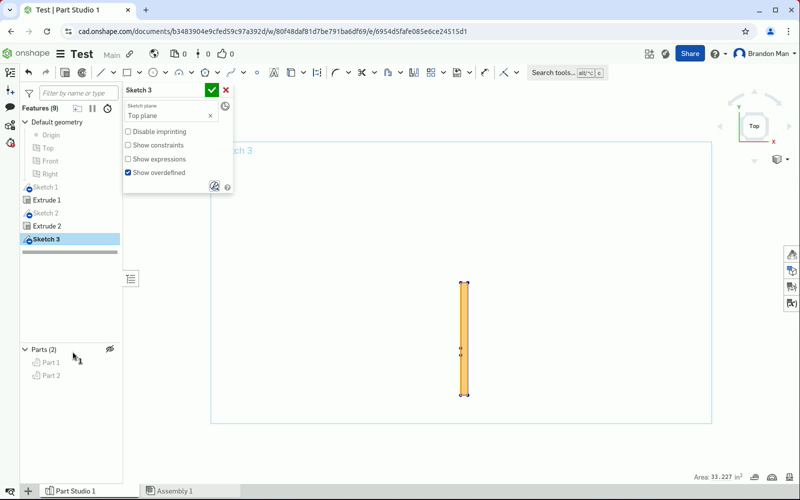
key(shift+y)
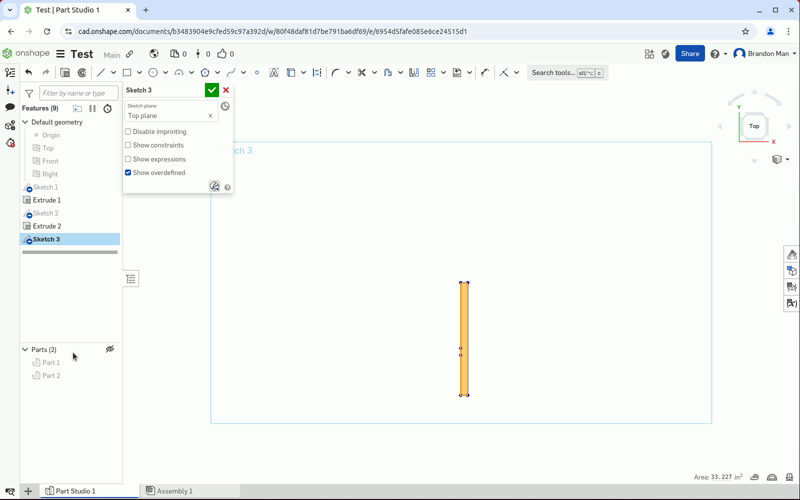
key(shift+e)
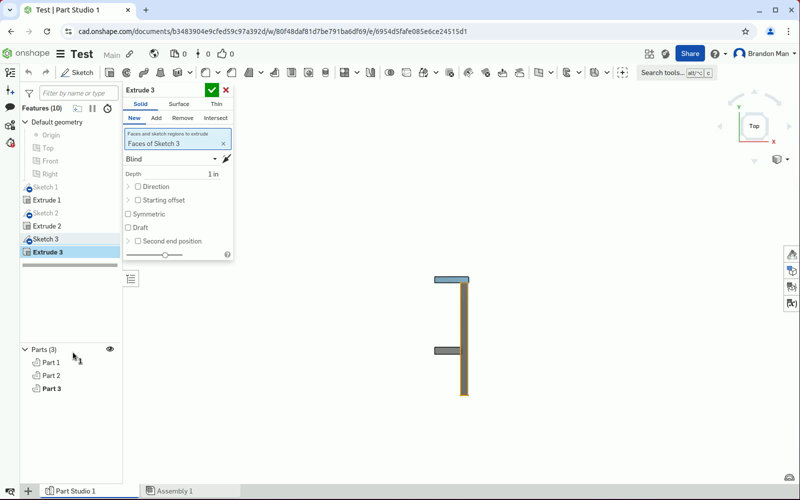
mouse_move(143, 106)
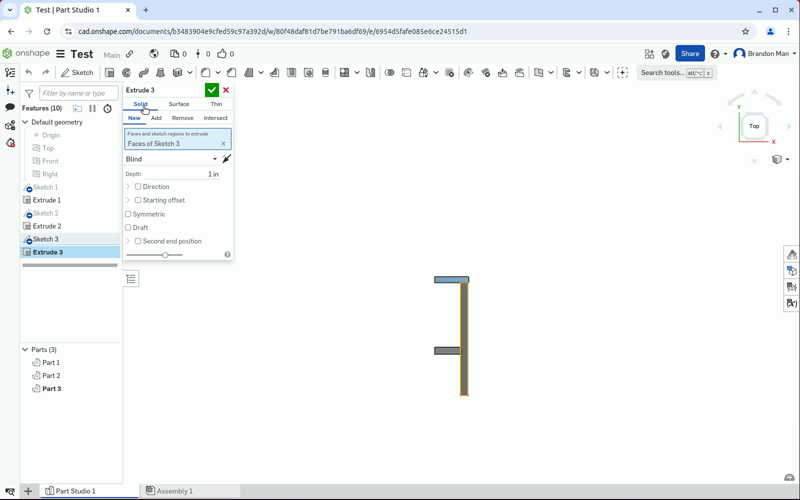
click(143, 106)
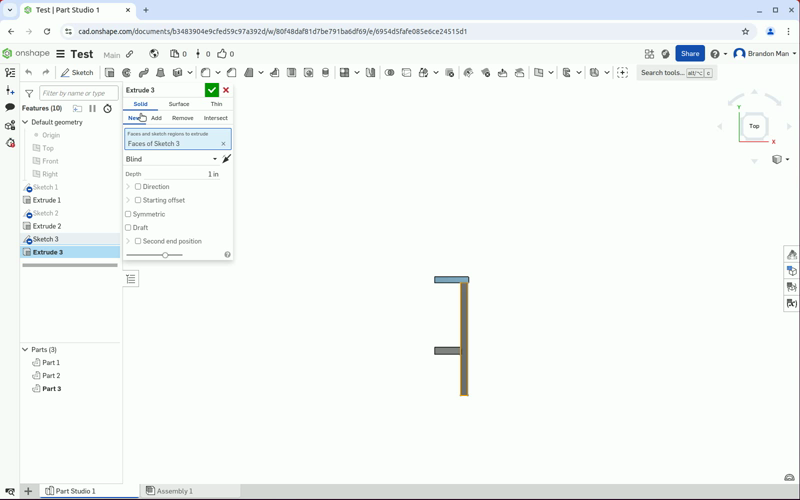
mouse_move(137, 120)
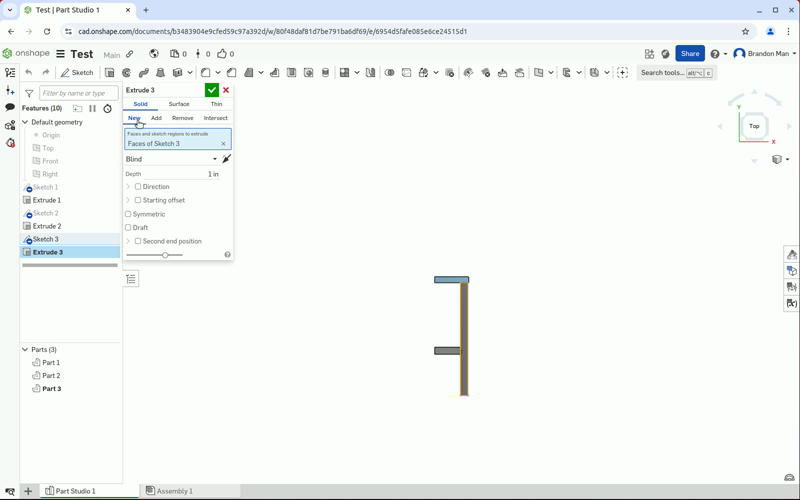
click(137, 120)
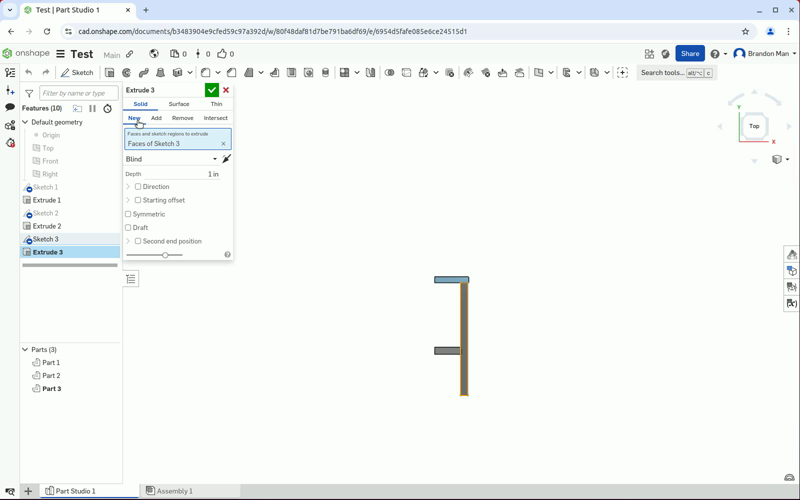
key(tab, 4)
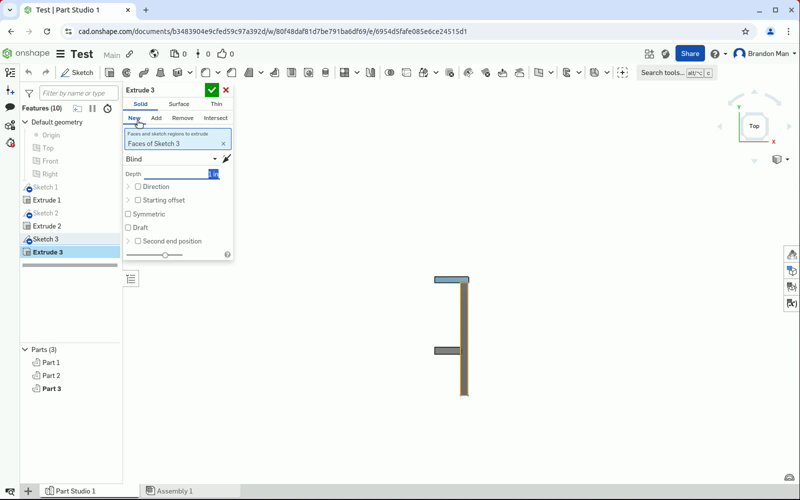
text(1.685)
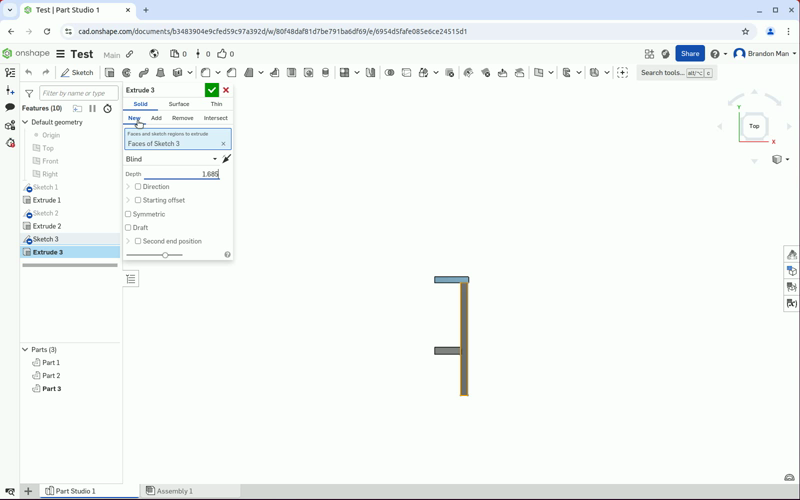
key(enter)
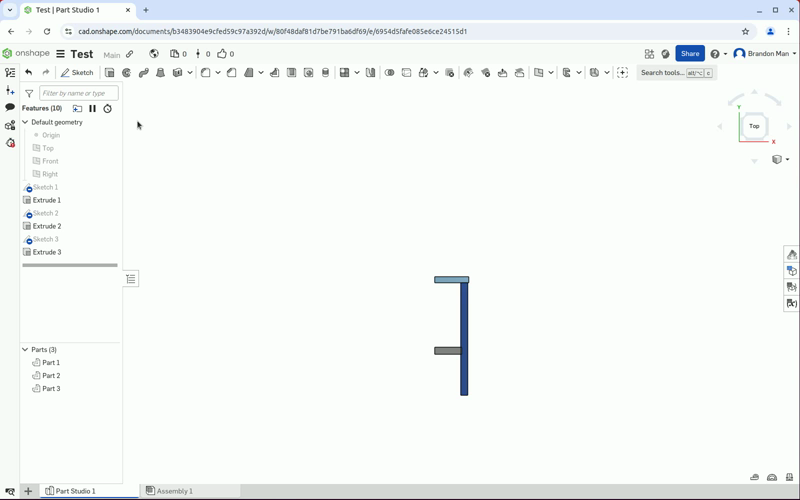
key(shift+h)
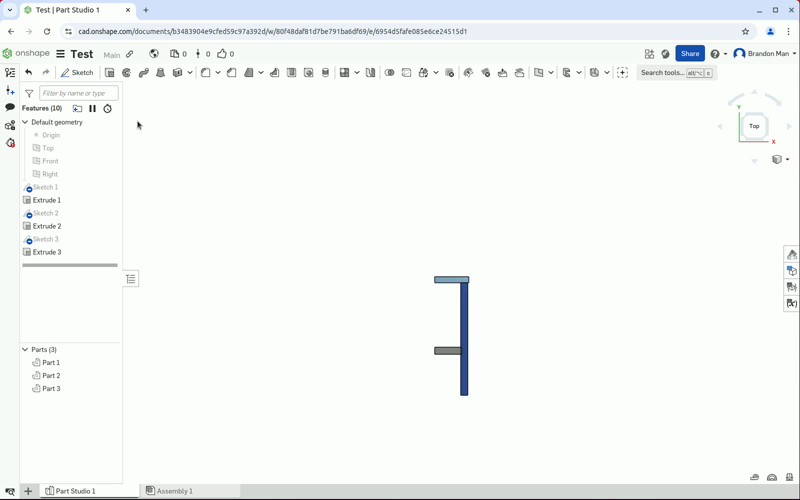
key(shift+h)
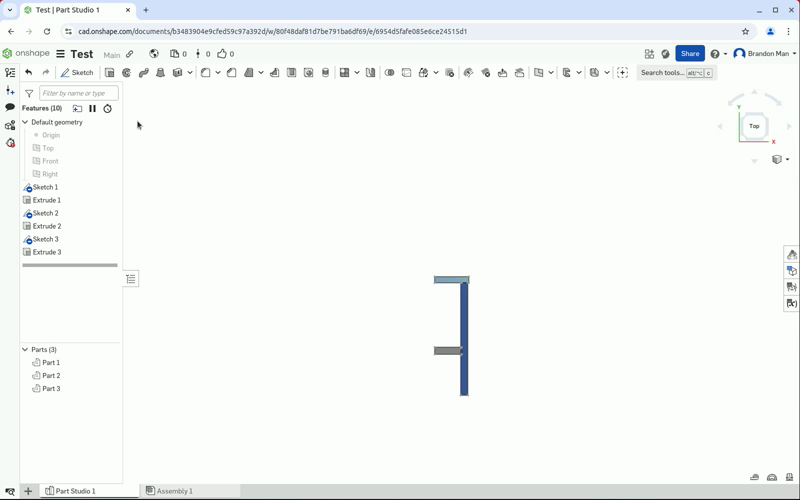
key(shift+7)
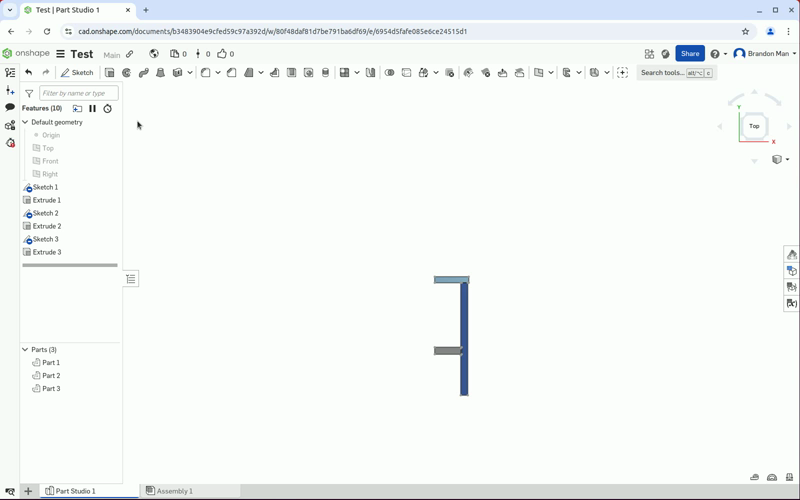
key(up, 3)
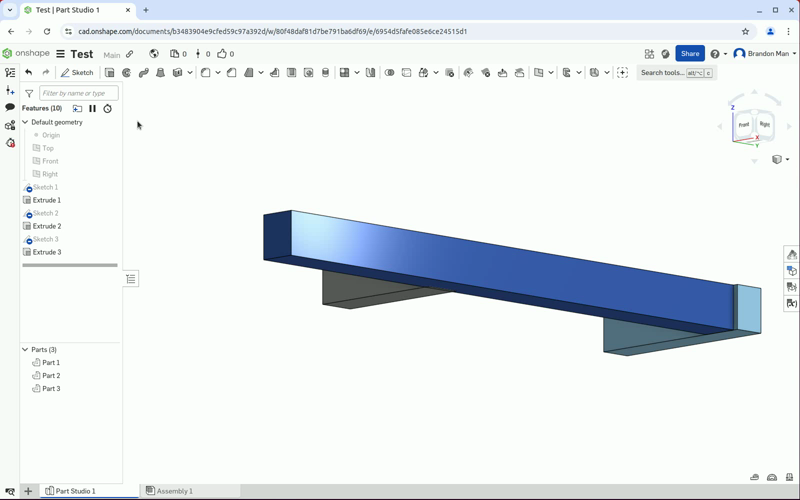
key(left, 3)
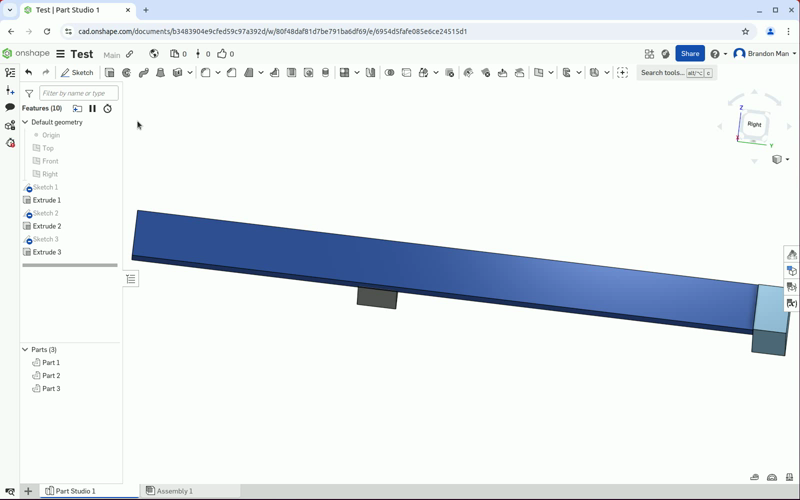
key(right, 3)
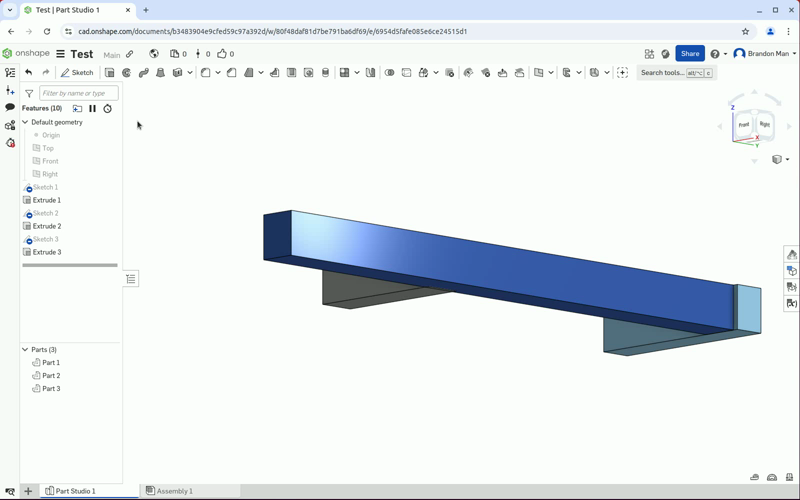
key(down, 3)
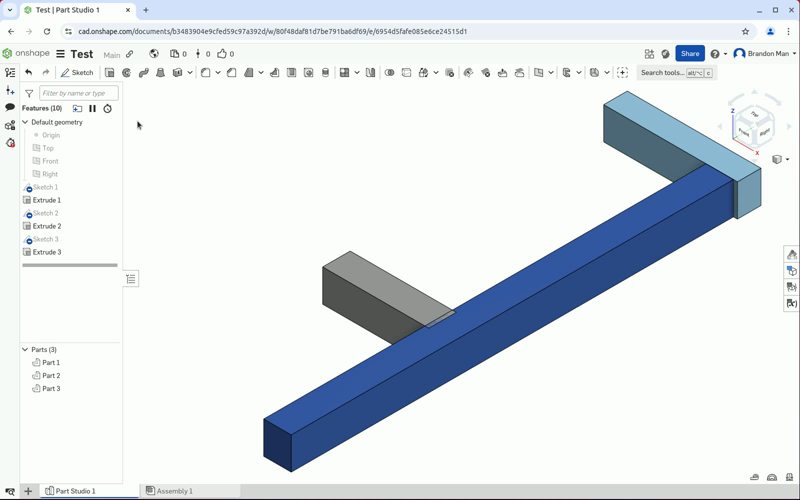
mouse_move(73, 189)
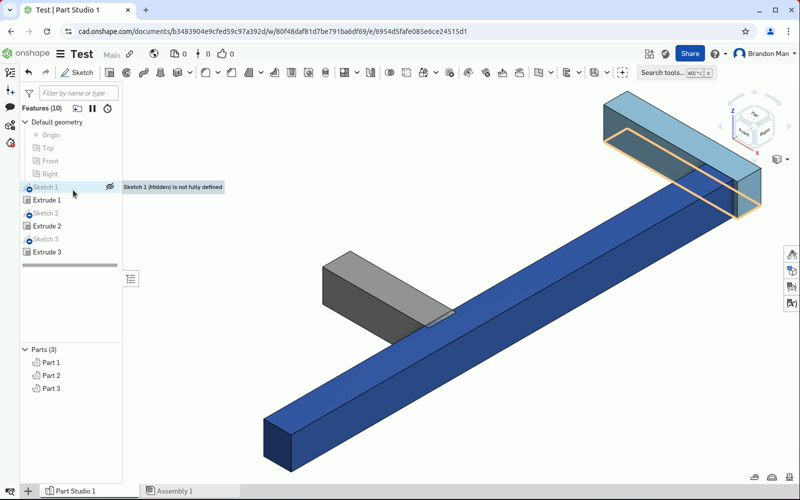
click(73, 189)